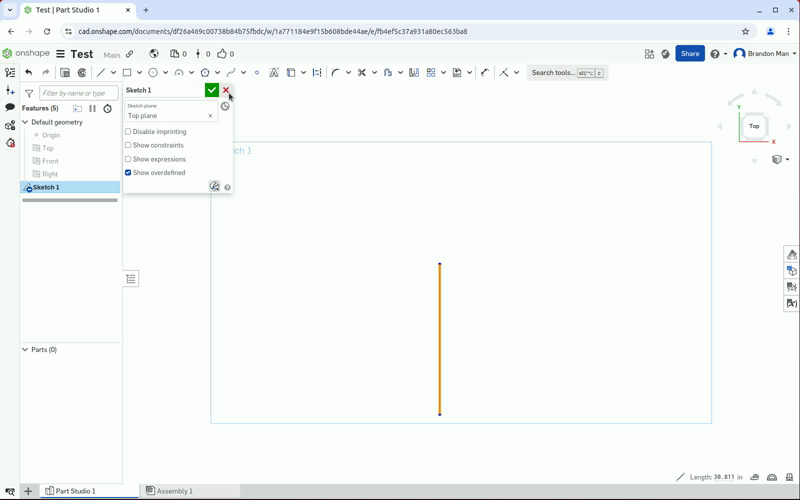
key(shift+h)
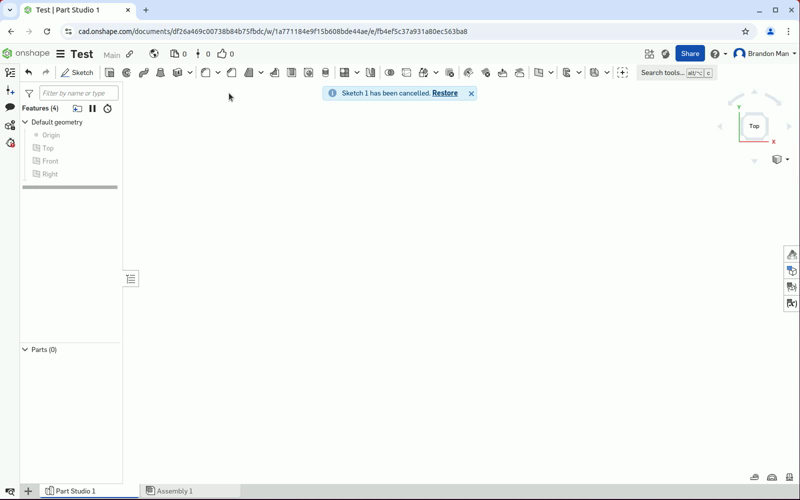
mouse_move(73, 352)
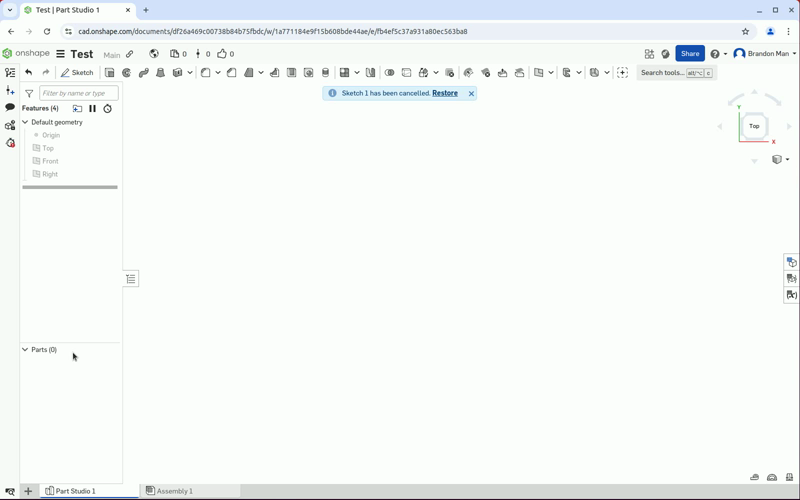
key(y)
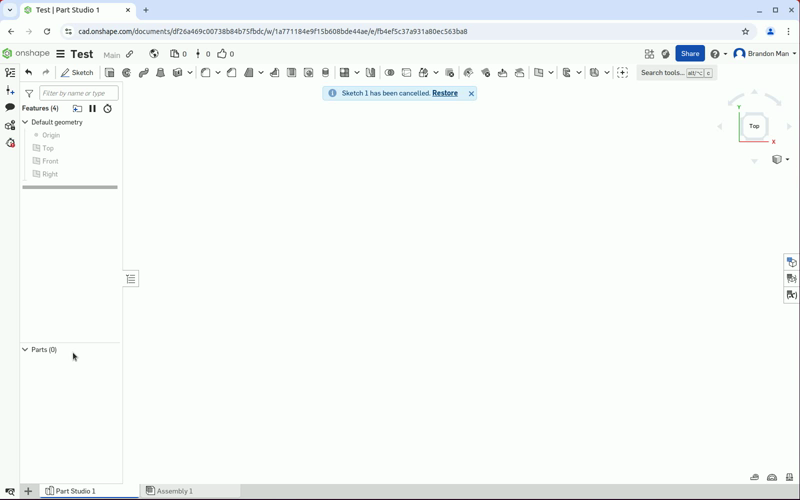
key(shift+p)
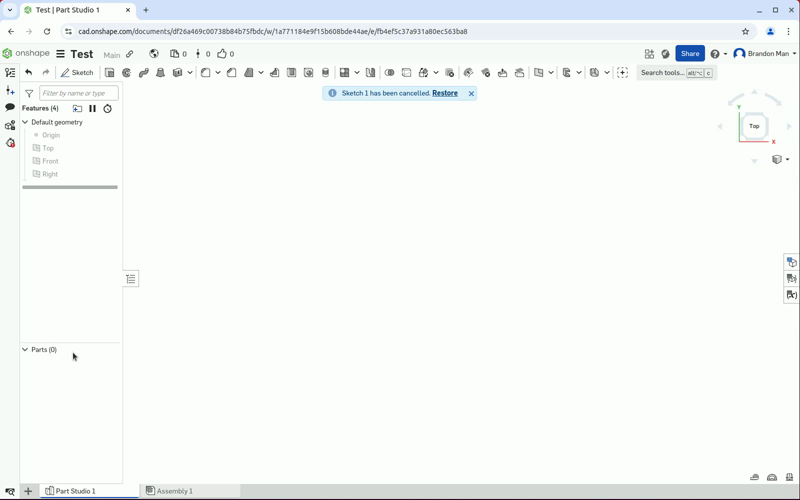
key(space)
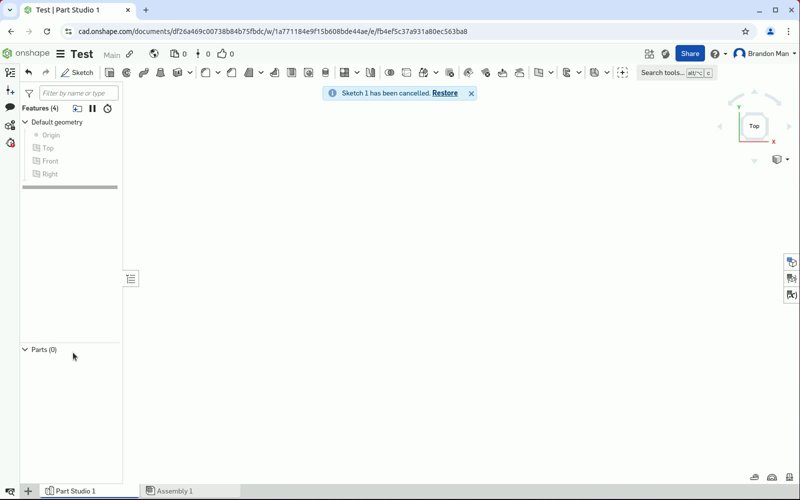
key_down(shift)
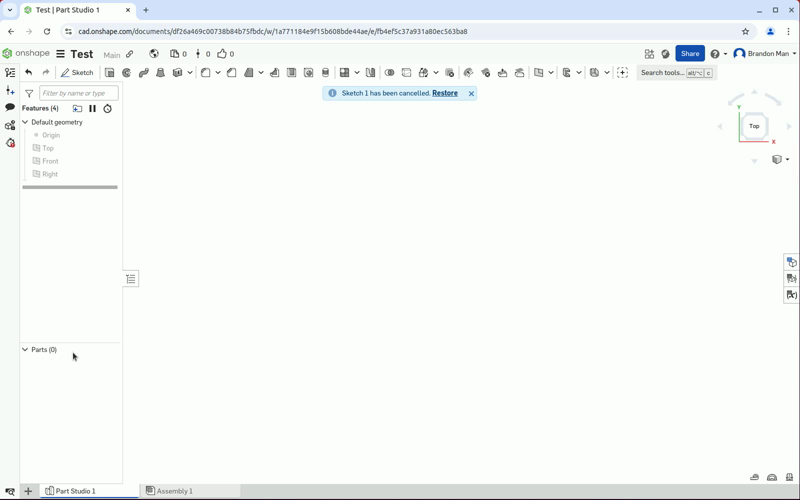
key(up)
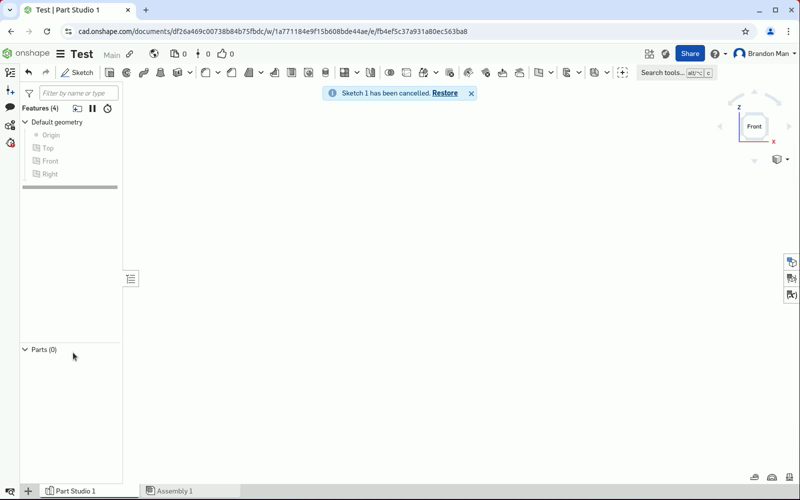
key_up(shift)
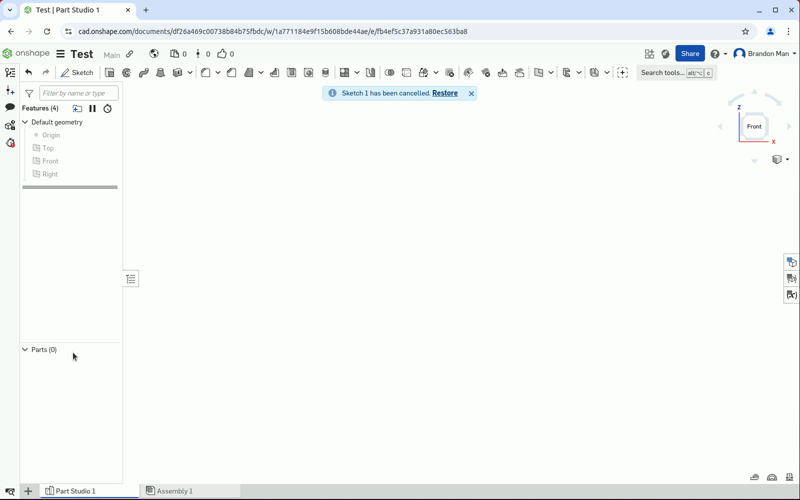
mouse_move(73, 352)
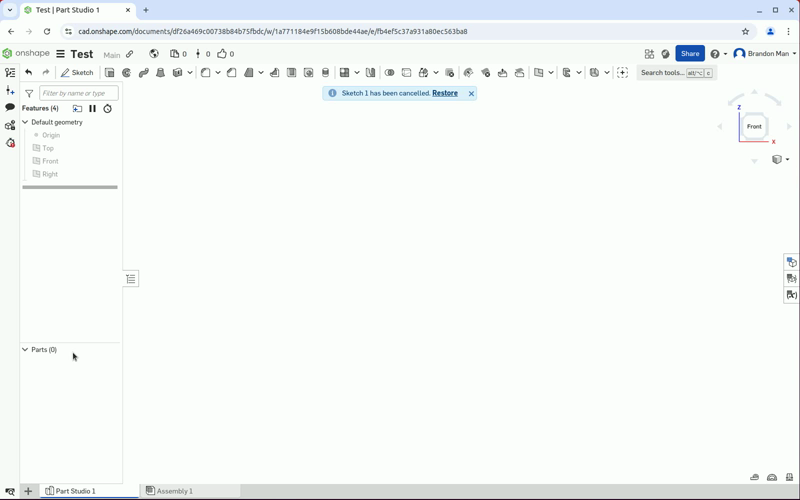
key(shift+y)
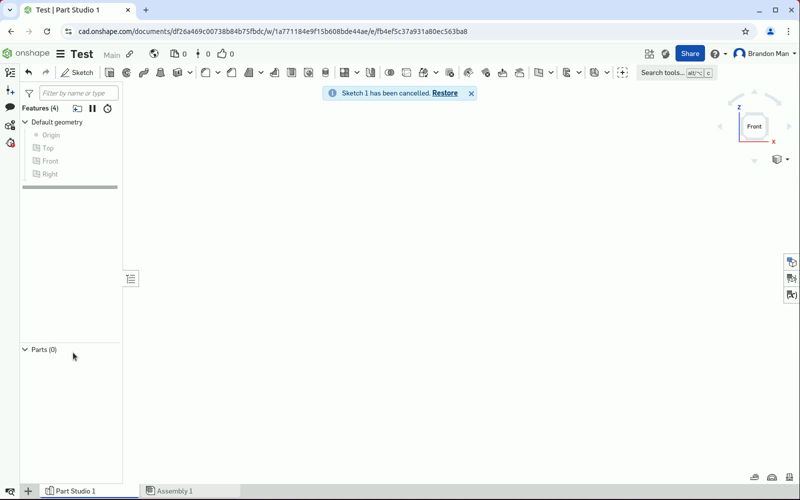
key(shift+s)
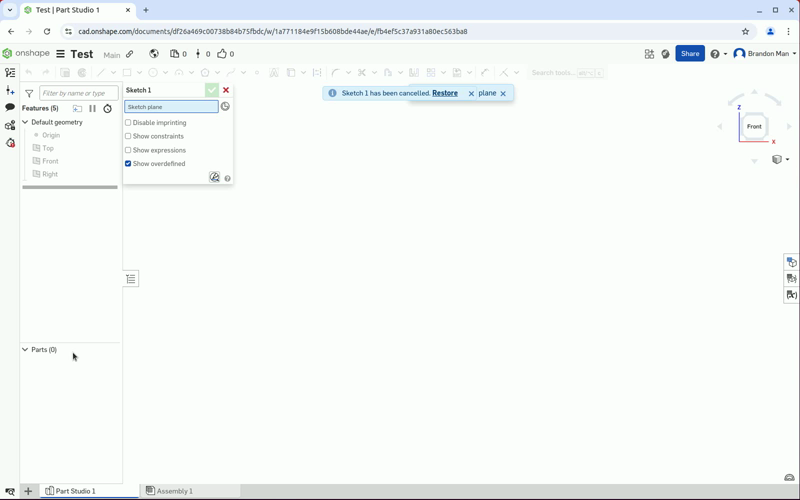
mouse_move(73, 163)
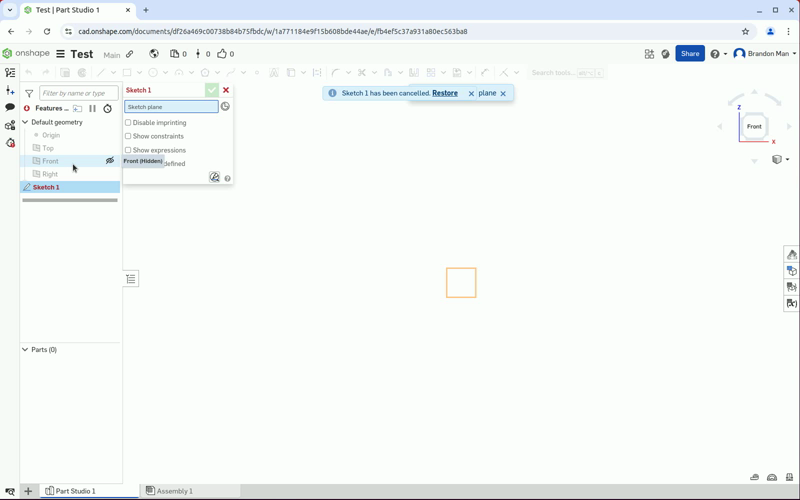
click(73, 163)
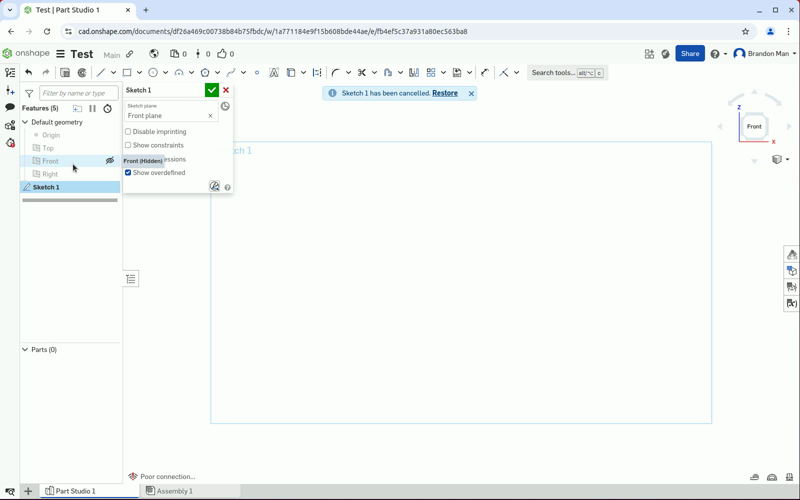
mouse_move(73, 352)
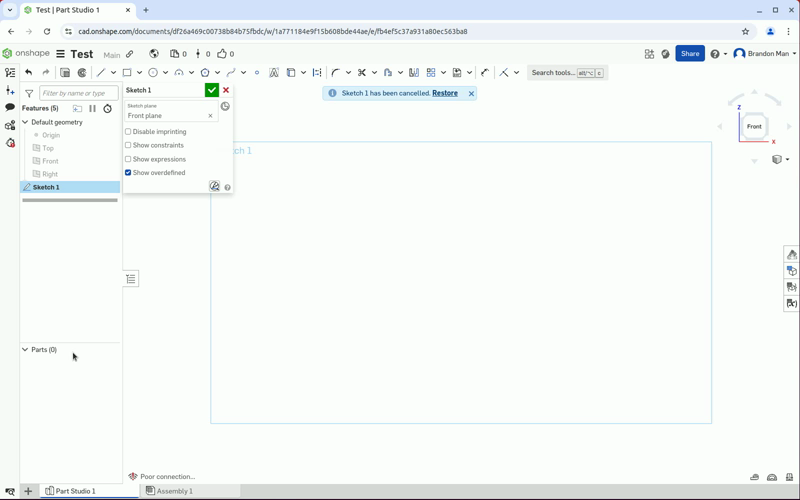
key(y)
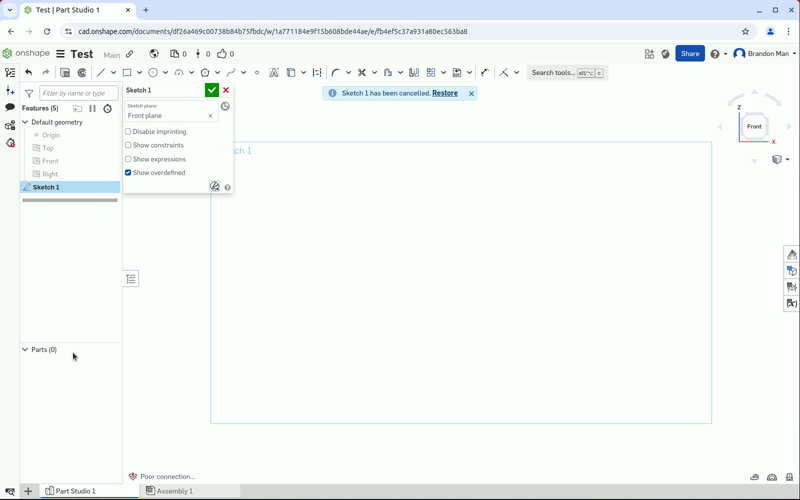
key(a)
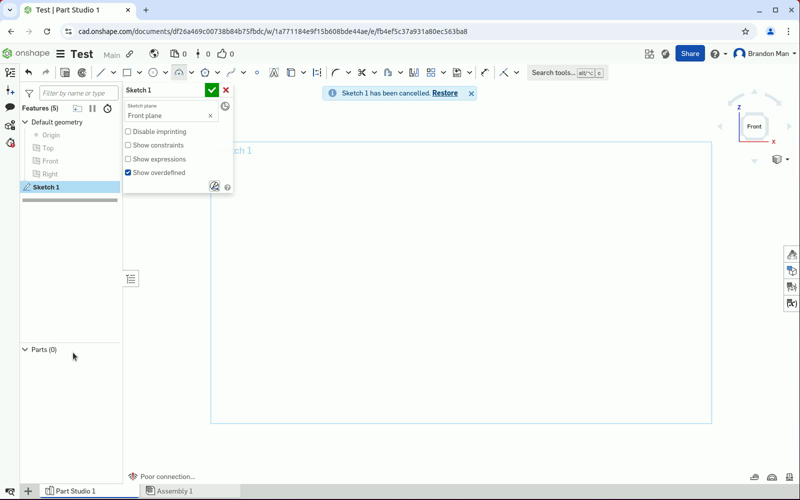
key_down(shift)
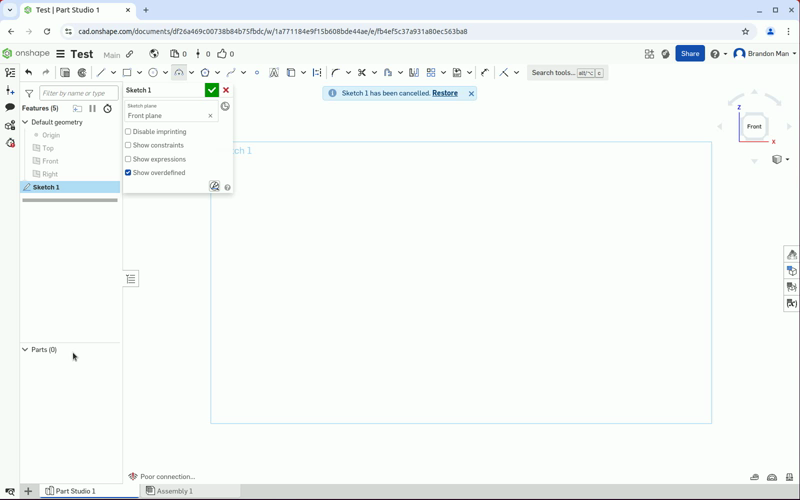
mouse_move(348, 282)
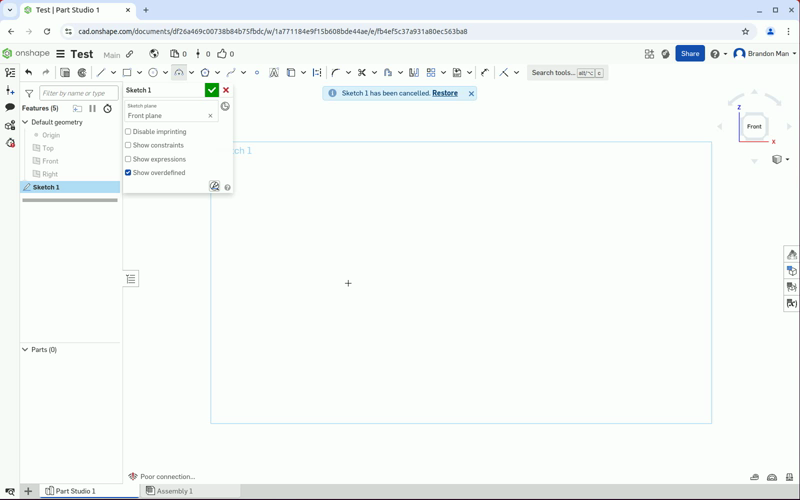
click(348, 282)
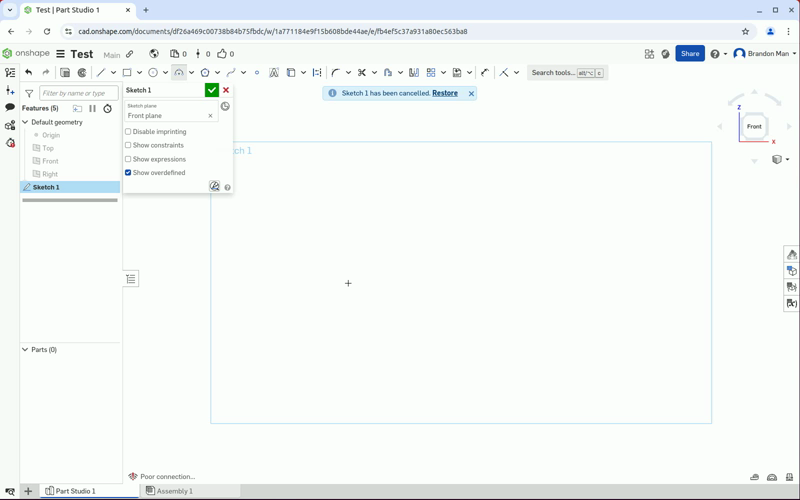
key_up(shift)
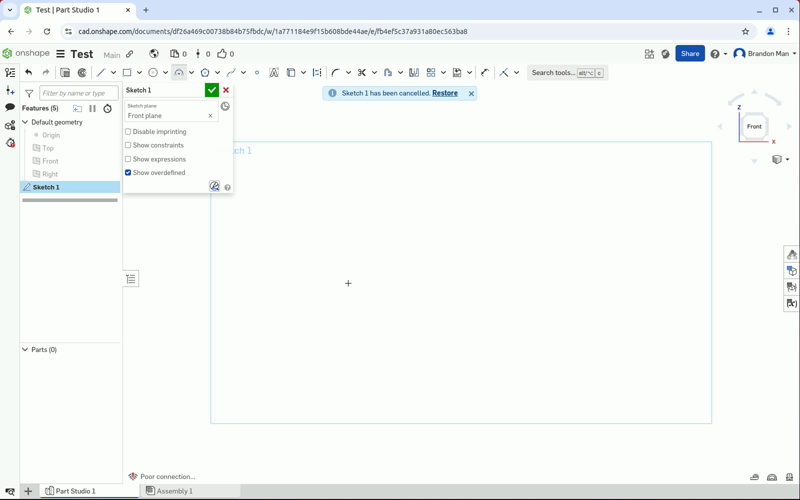
key_down(shift)
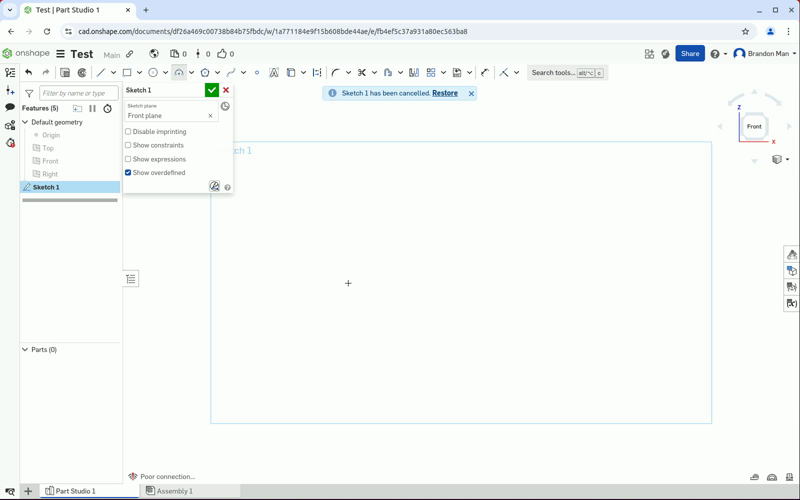
mouse_move(572, 282)
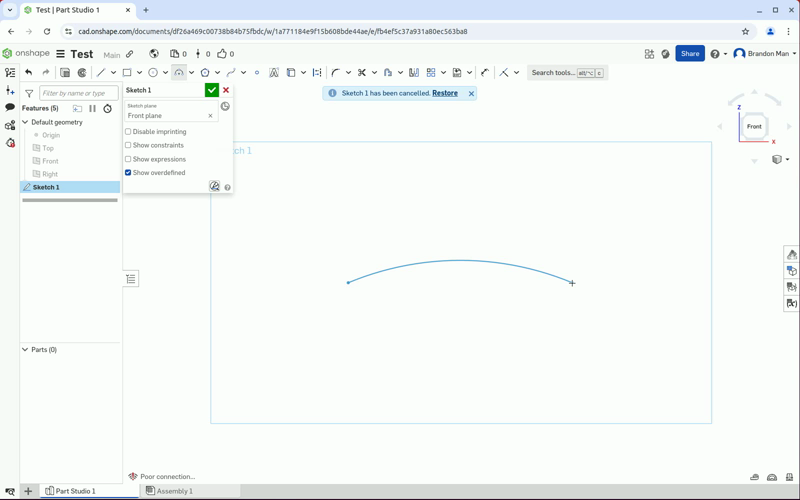
click(572, 282)
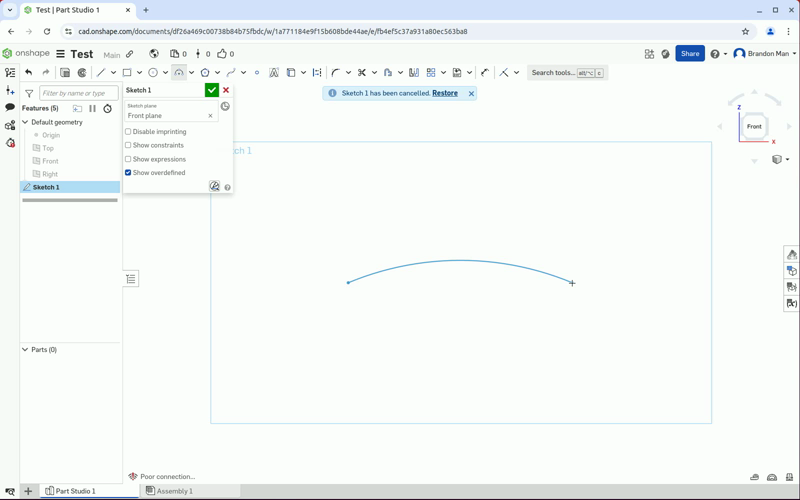
mouse_move(460, 394)
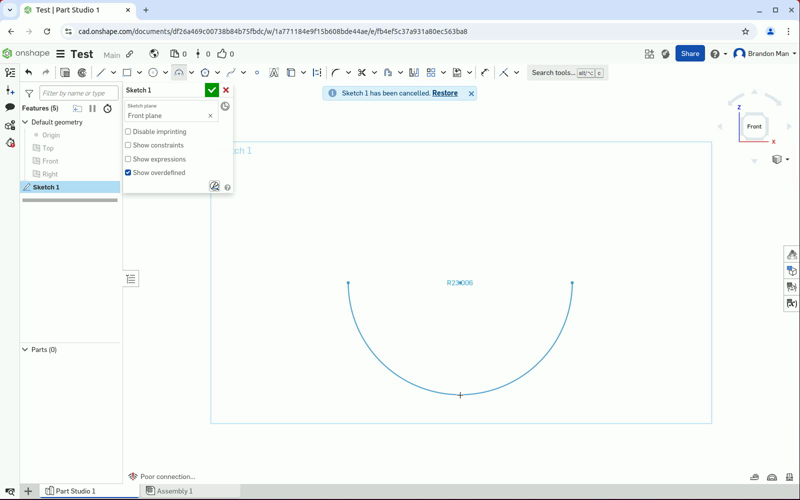
click(460, 394)
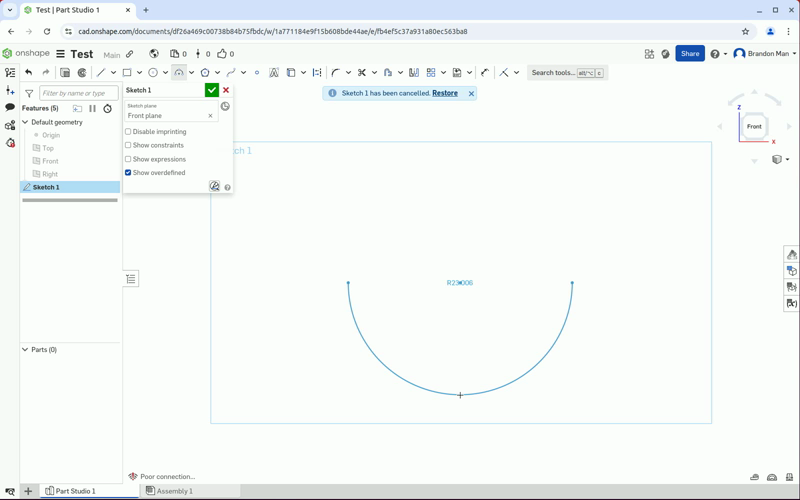
key_up(shift)
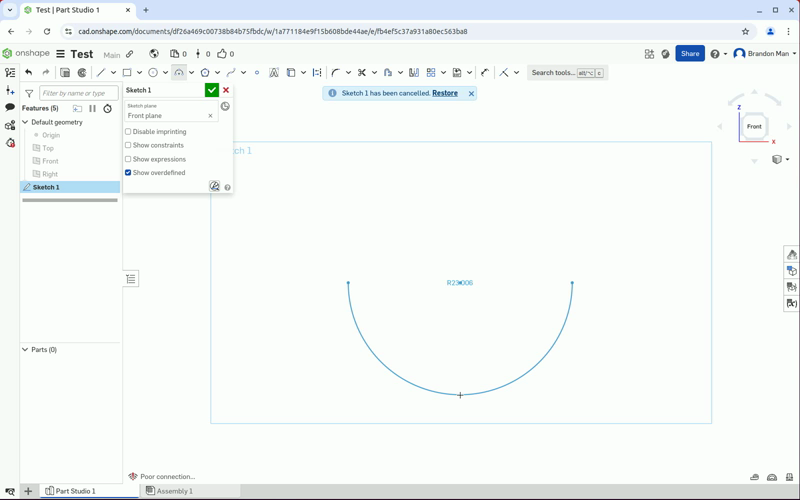
key(esc)
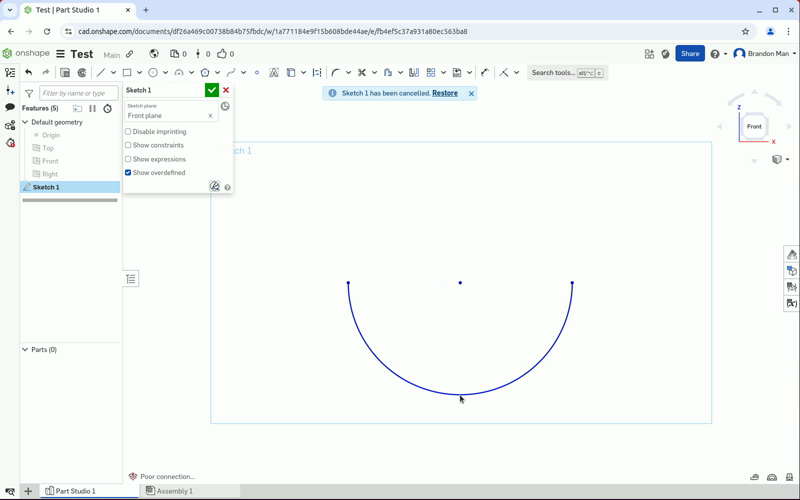
key(l)
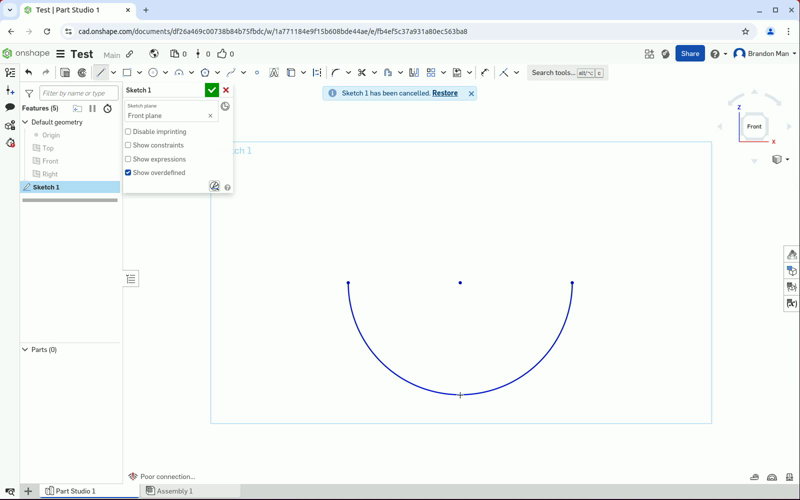
mouse_move(572, 282)
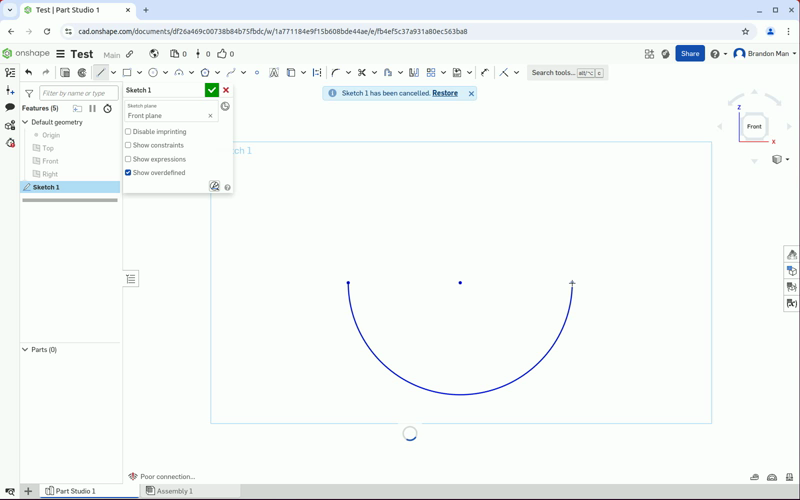
click(572, 282)
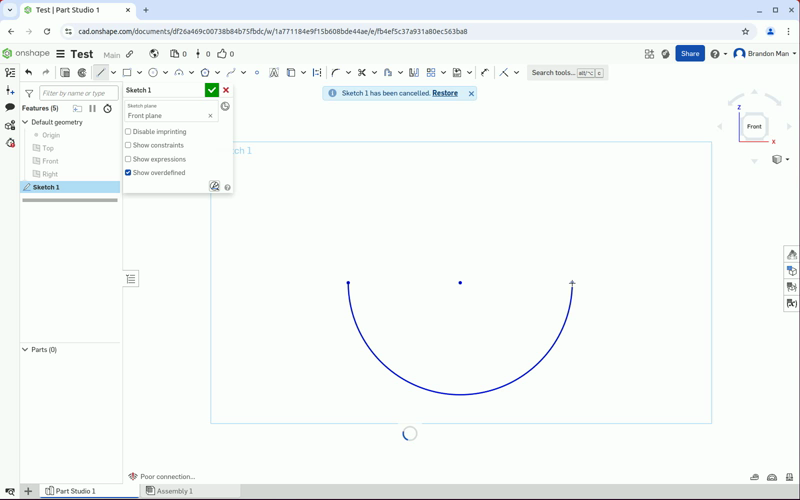
key_down(shift)
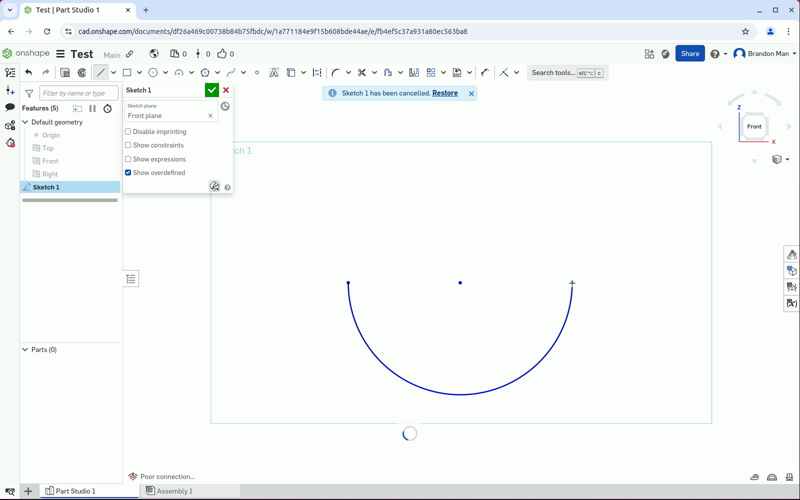
mouse_move(499, 282)
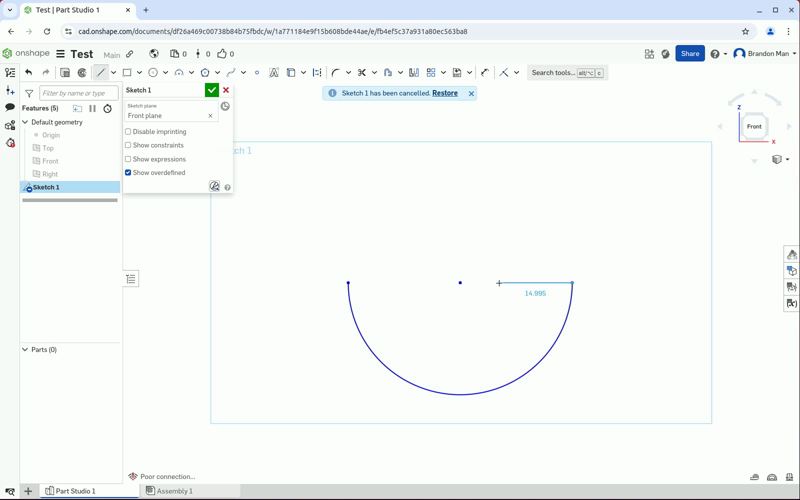
click(499, 282)
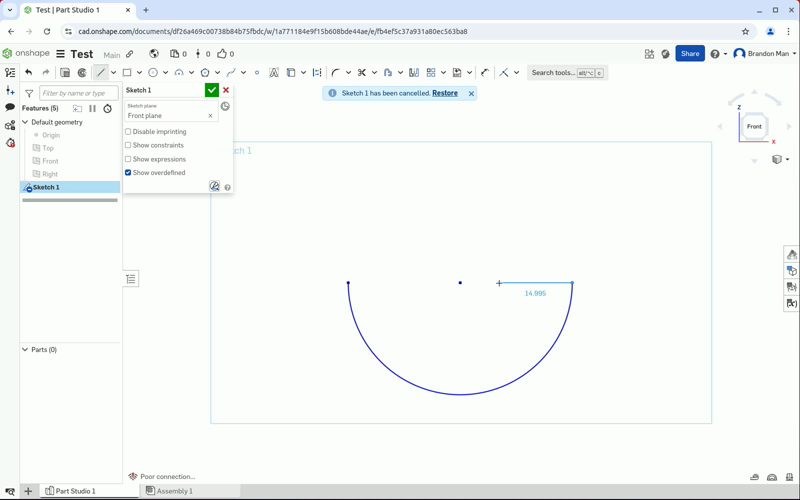
key_up(shift)
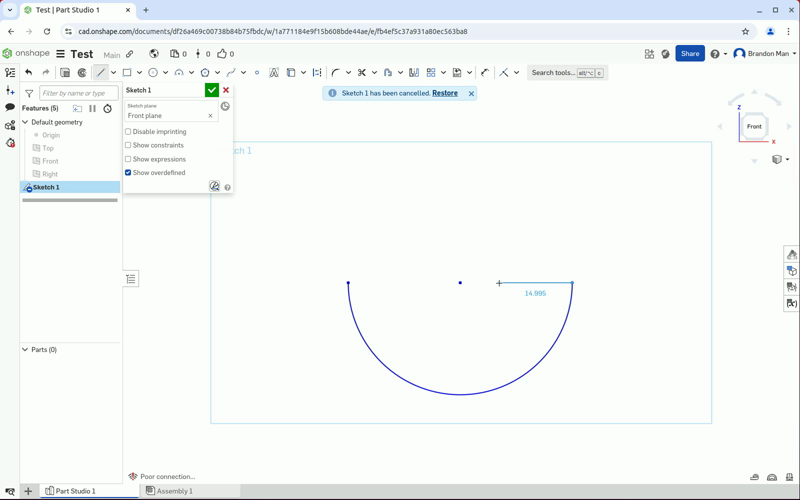
key_down(shift)
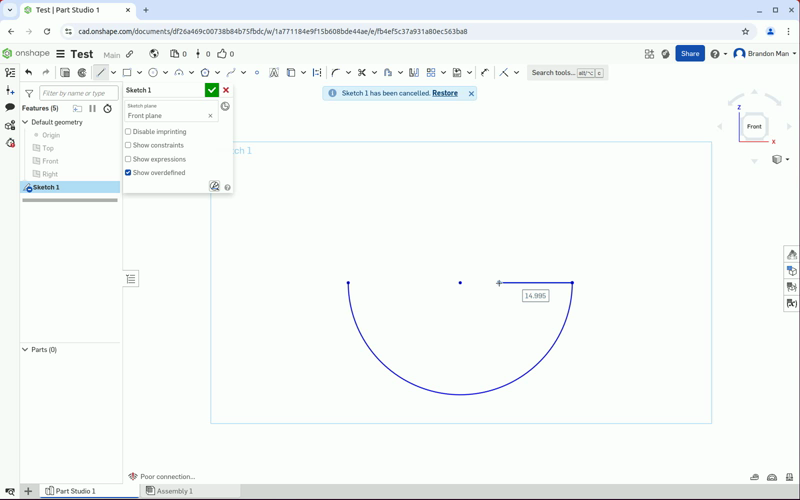
mouse_move(529, 282)
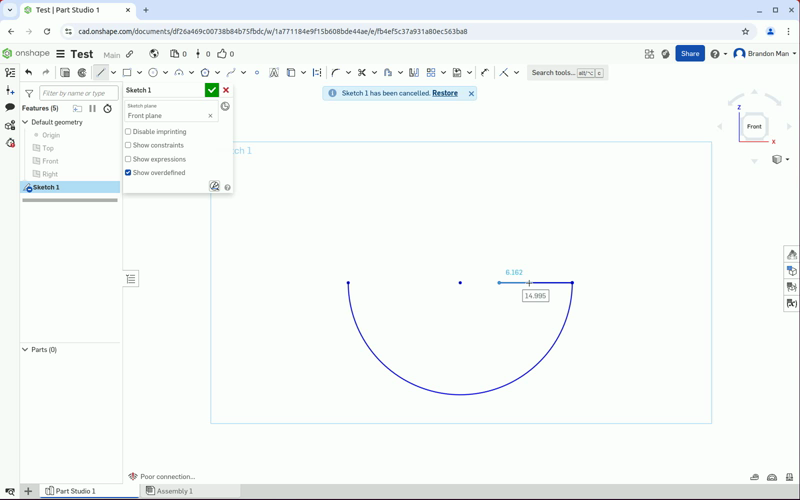
mouse_move(477, 282)
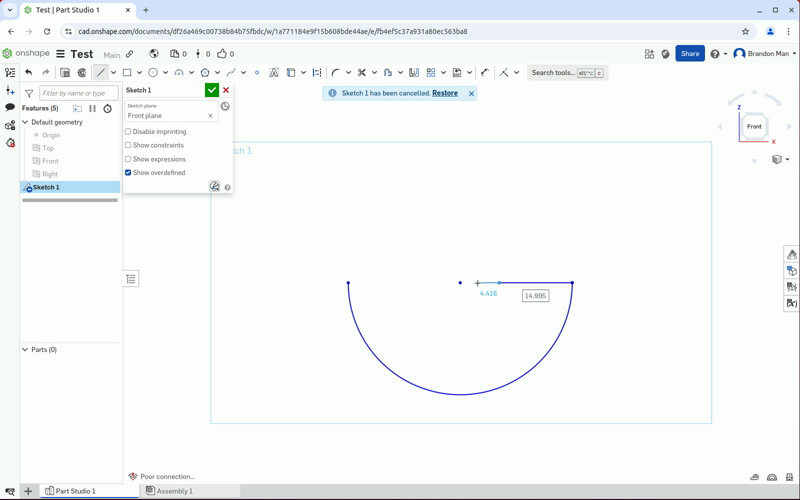
click(477, 282)
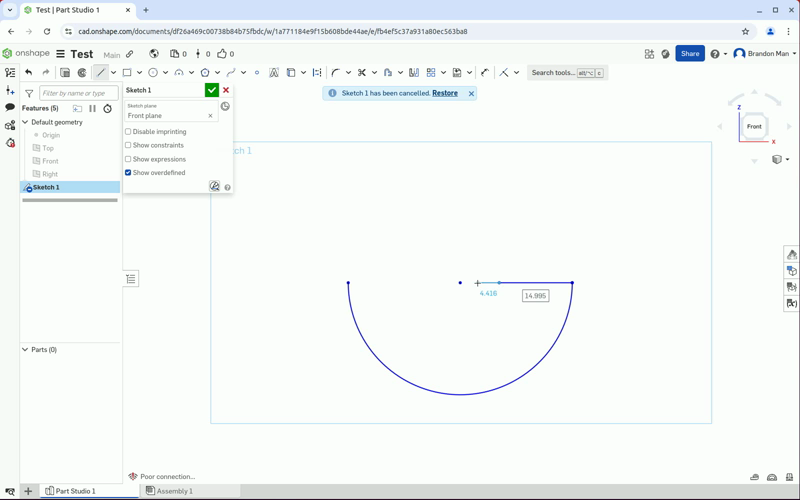
key_up(shift)
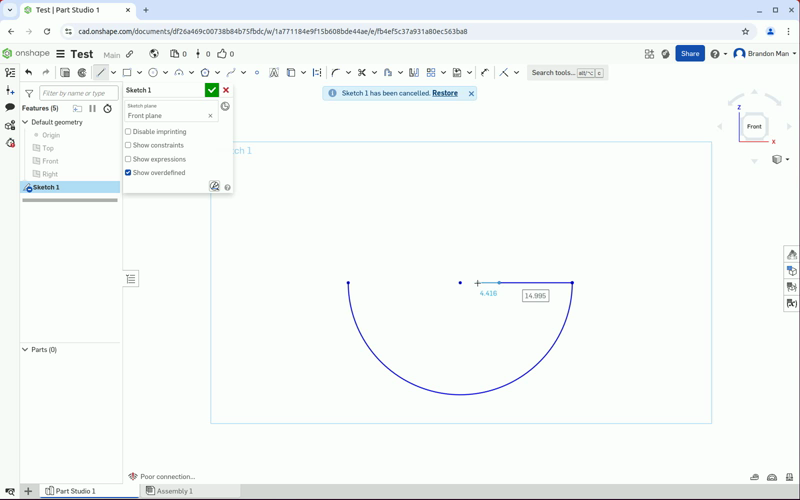
key(esc)
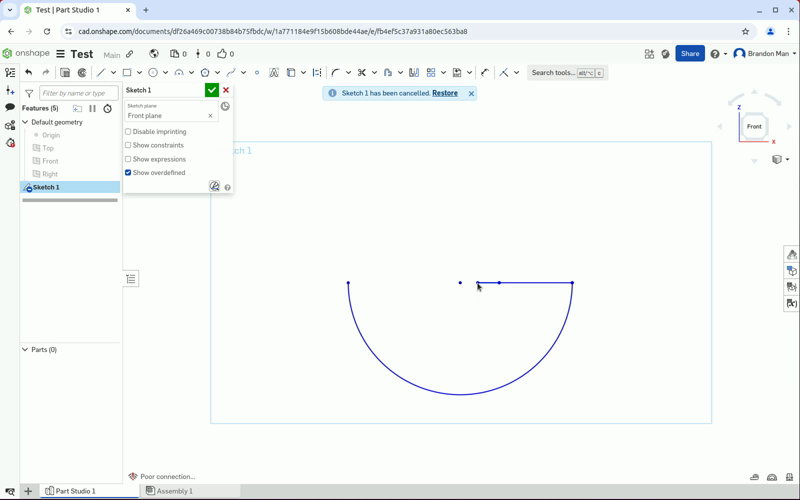
key(a)
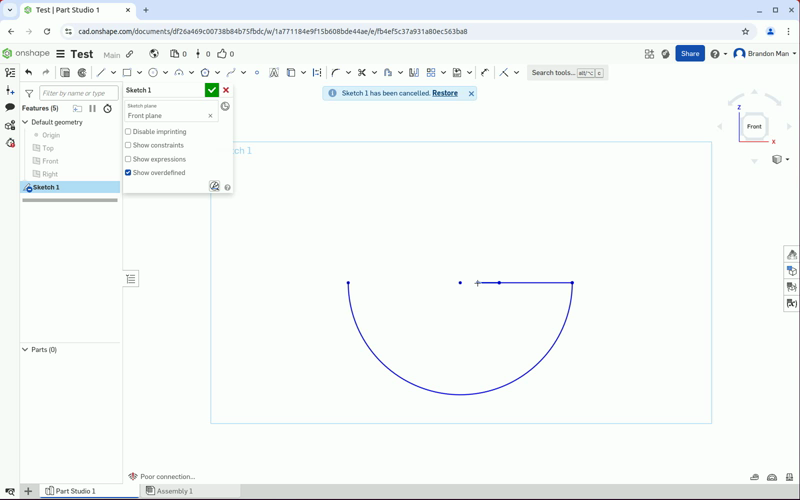
mouse_move(477, 282)
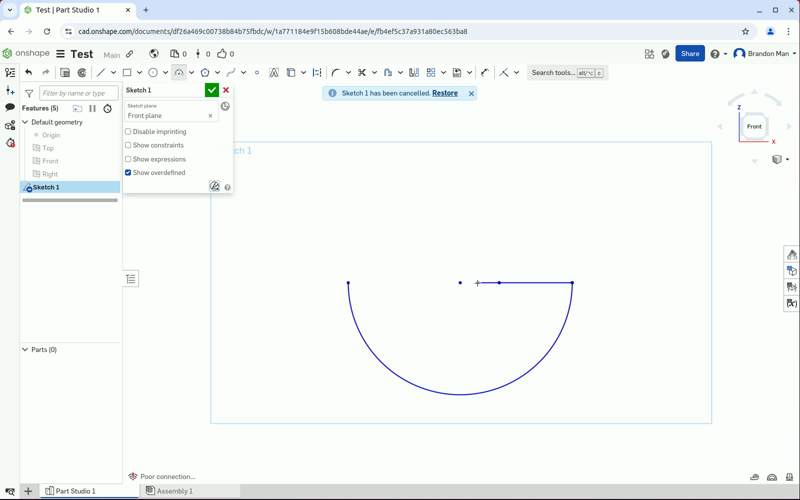
click(477, 282)
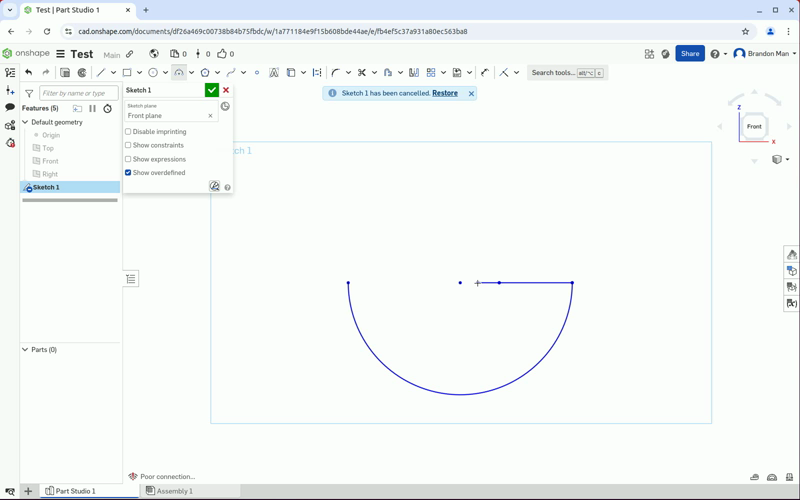
key_down(shift)
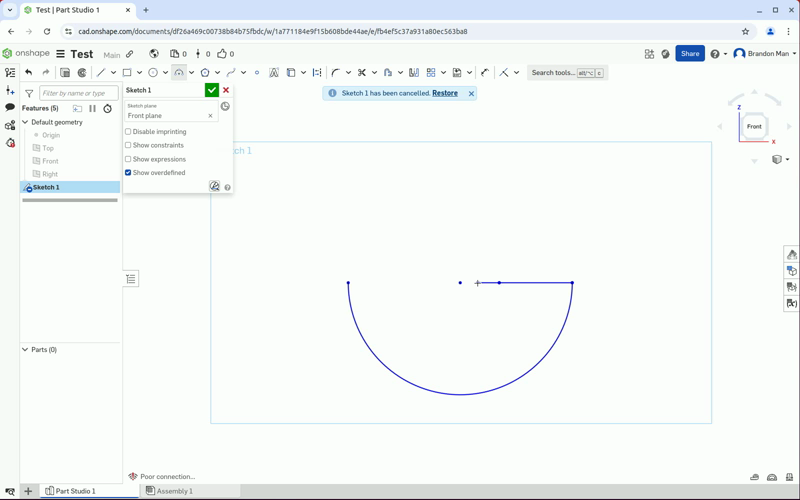
mouse_move(442, 282)
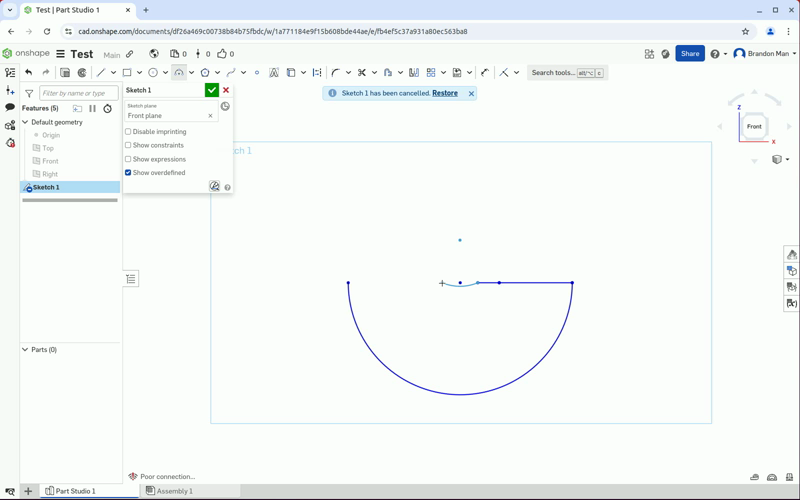
click(442, 282)
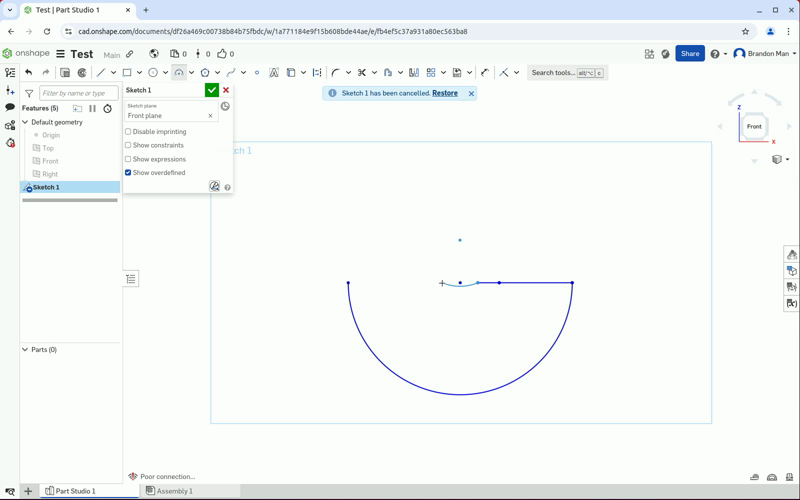
mouse_move(460, 300)
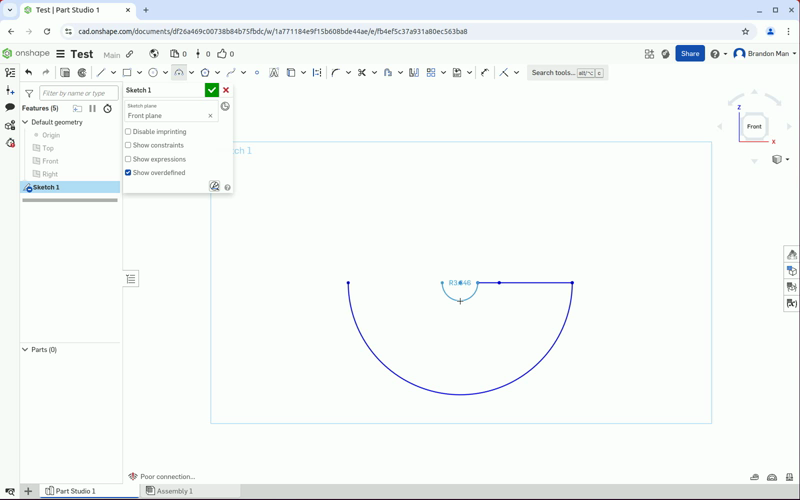
click(460, 300)
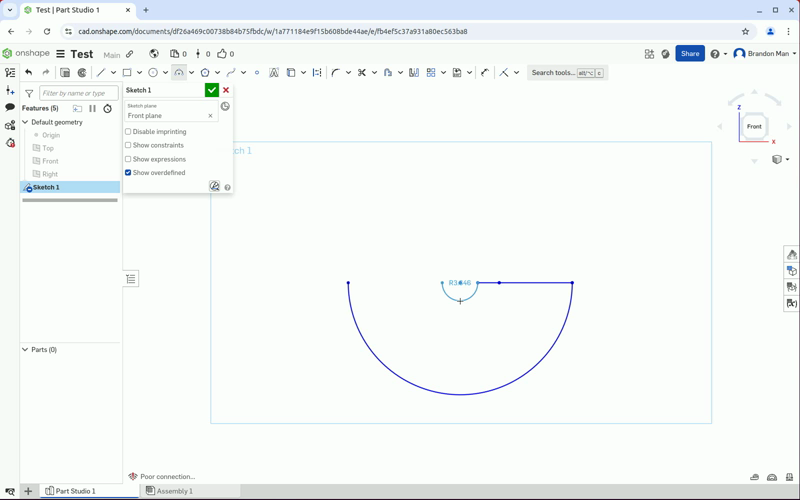
key_up(shift)
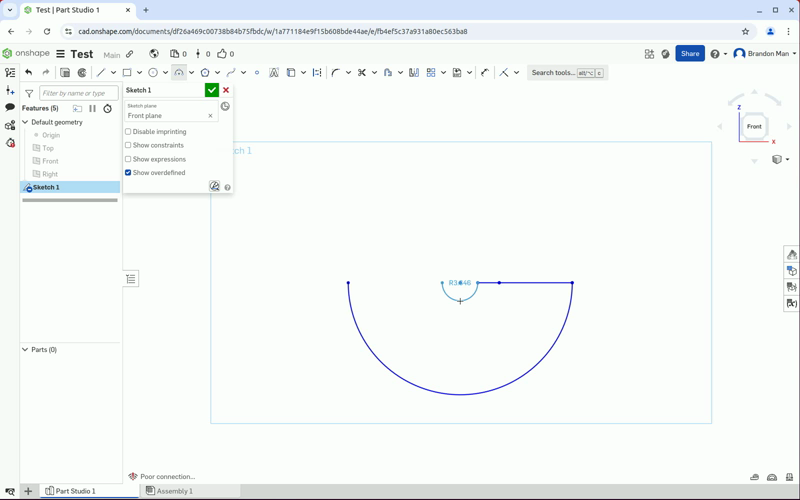
key(esc)
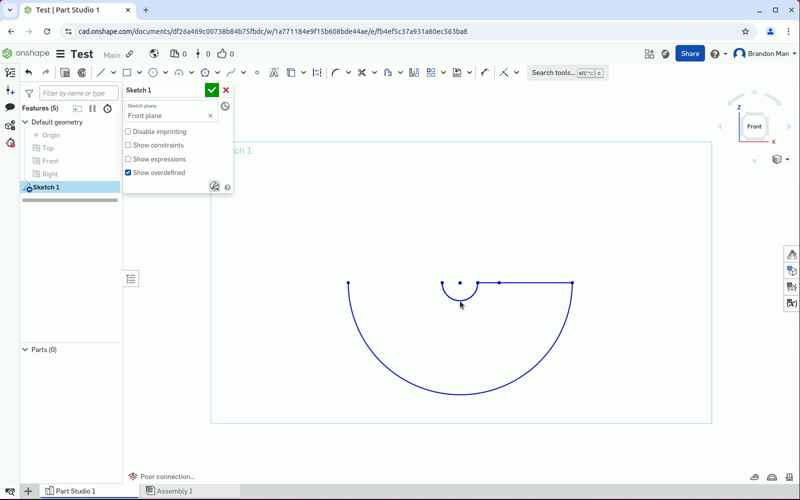
key(l)
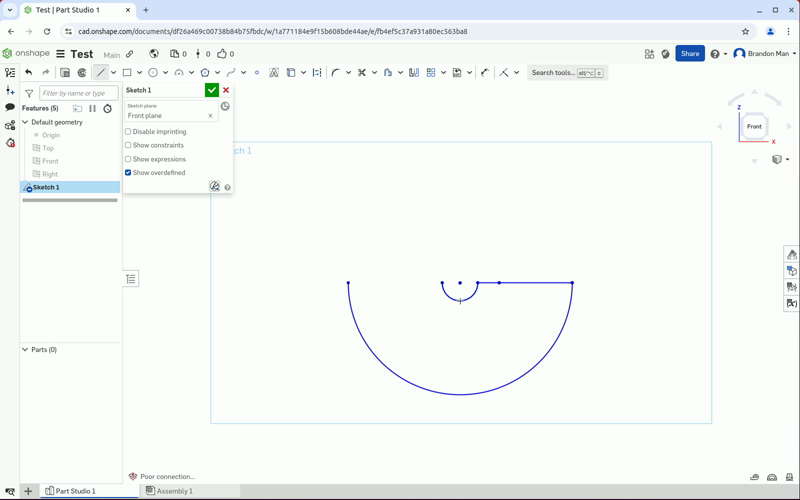
mouse_move(442, 282)
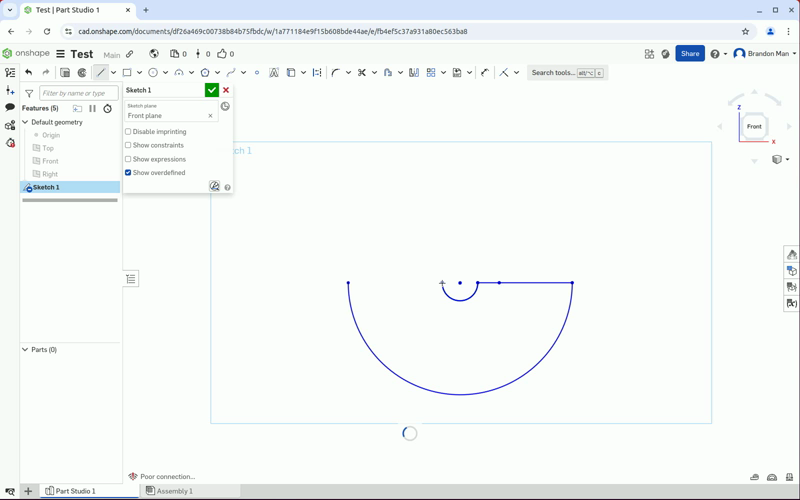
click(442, 282)
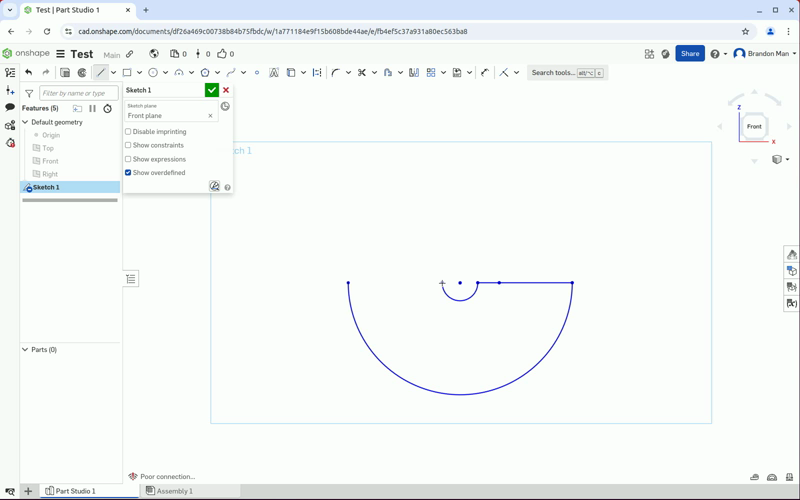
key_down(shift)
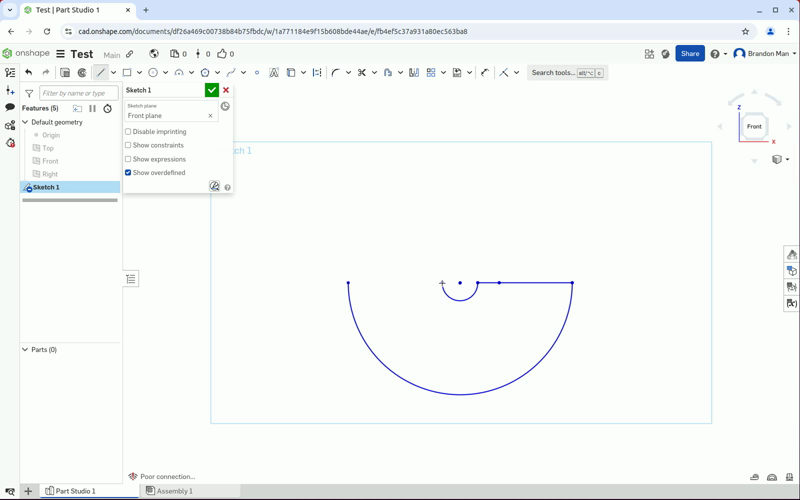
mouse_move(472, 282)
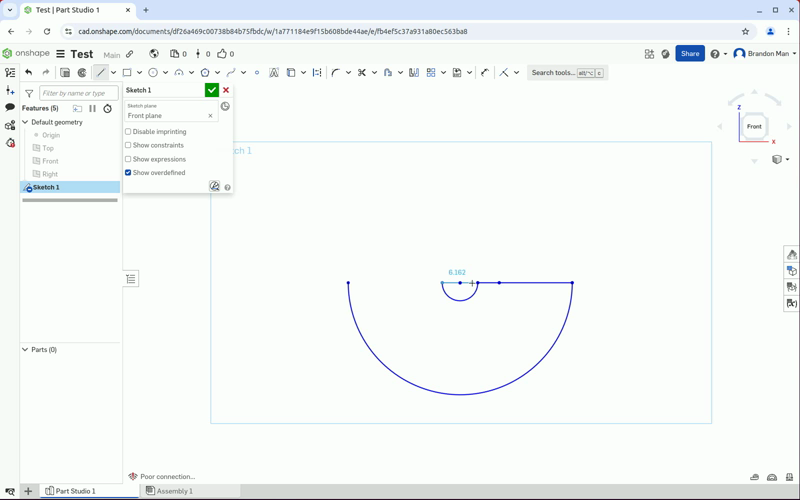
mouse_move(423, 282)
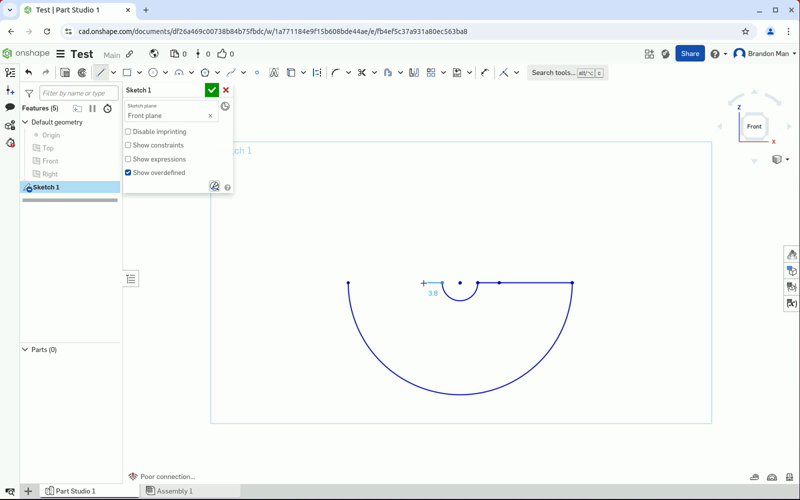
click(423, 282)
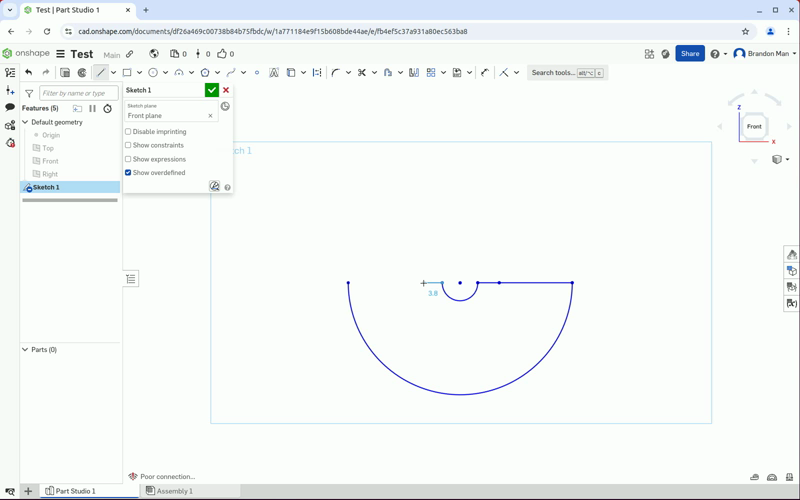
key_up(shift)
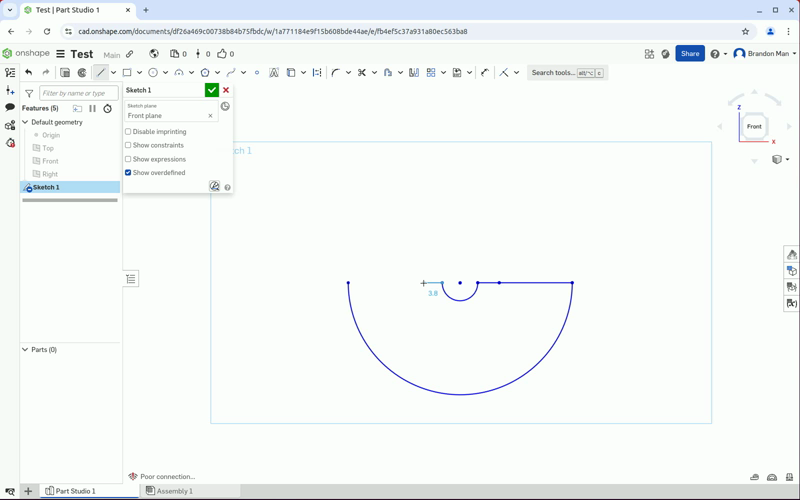
key_down(shift)
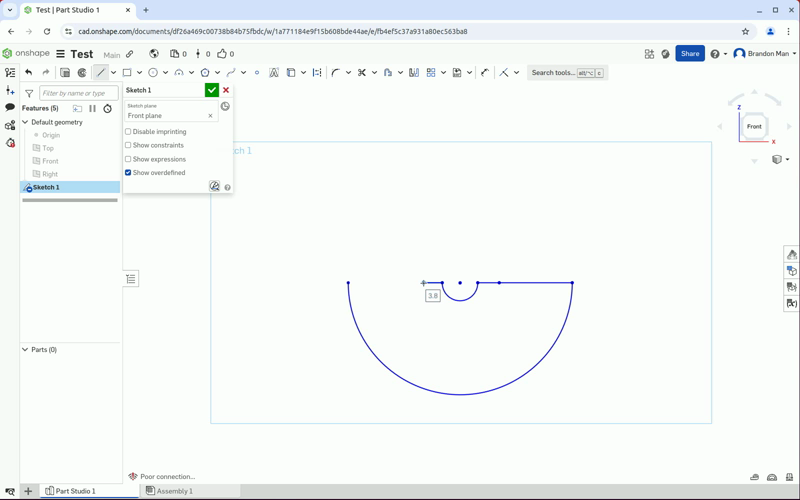
mouse_move(348, 282)
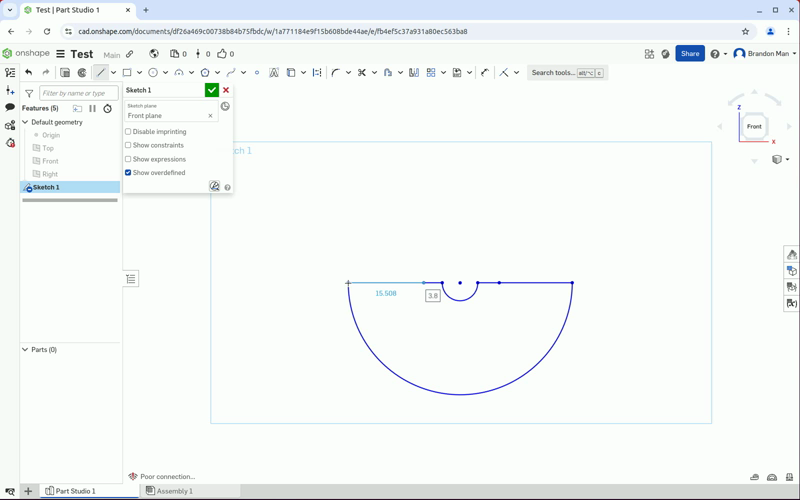
key_up(shift)
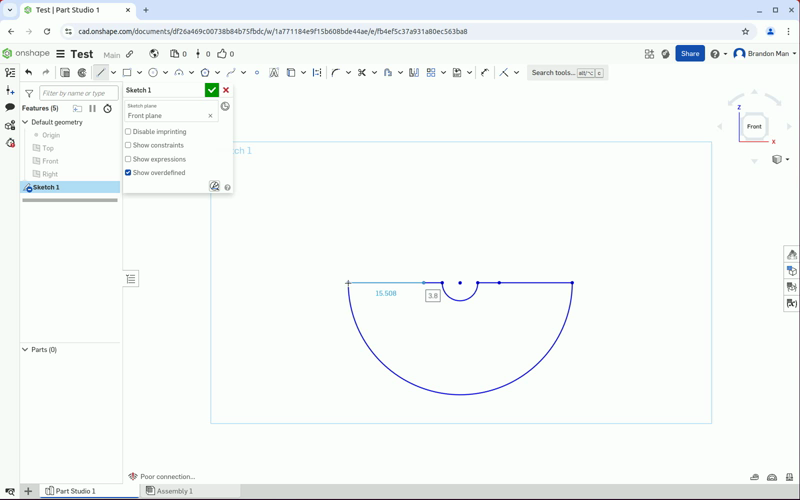
click(348, 282)
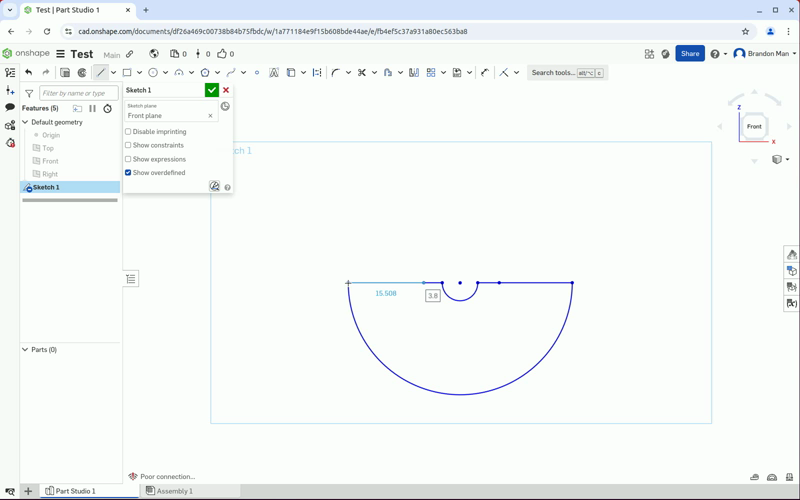
key(esc)
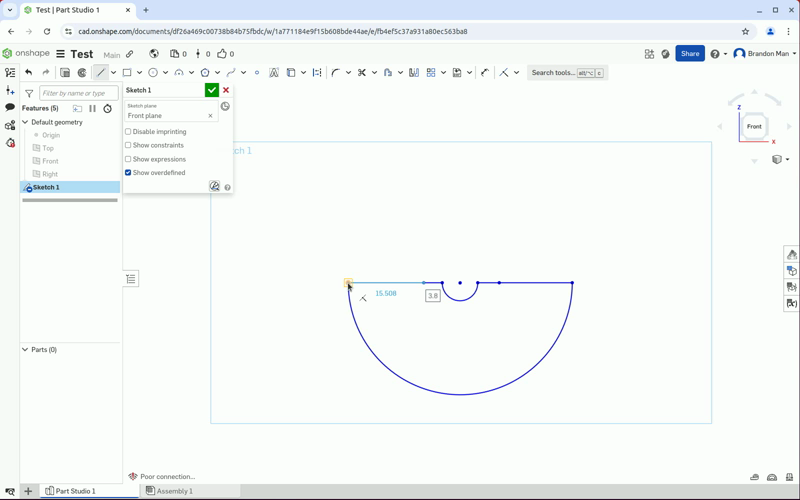
mouse_move(426, 340)
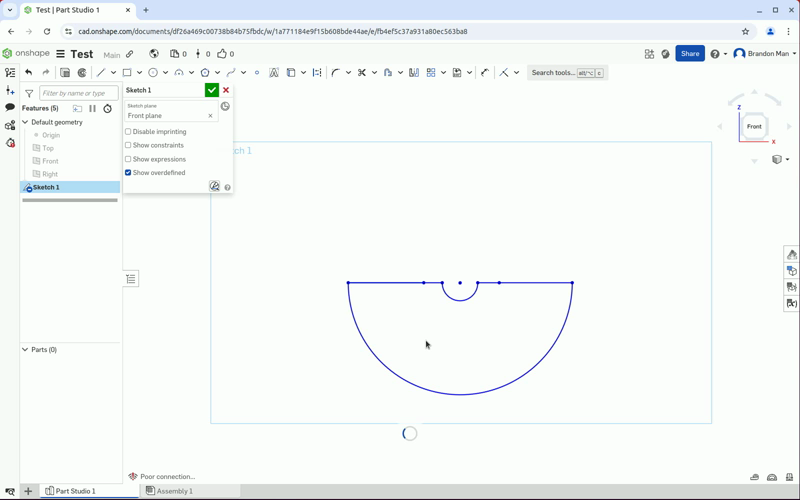
scroll(6)
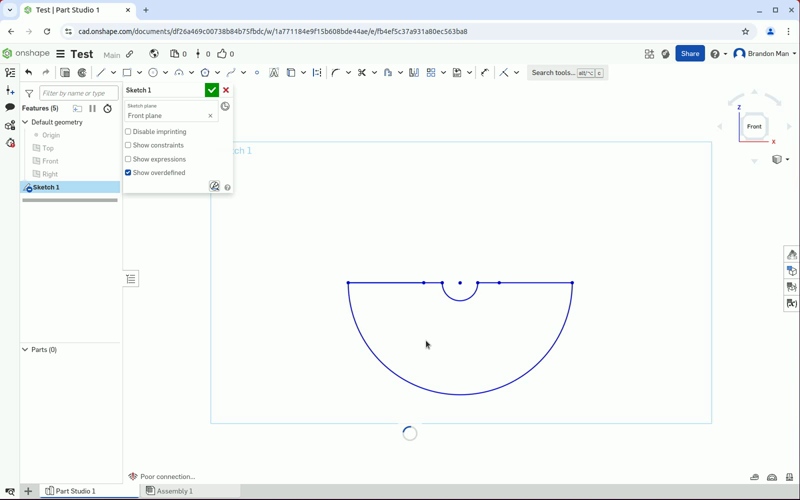
scroll(6)
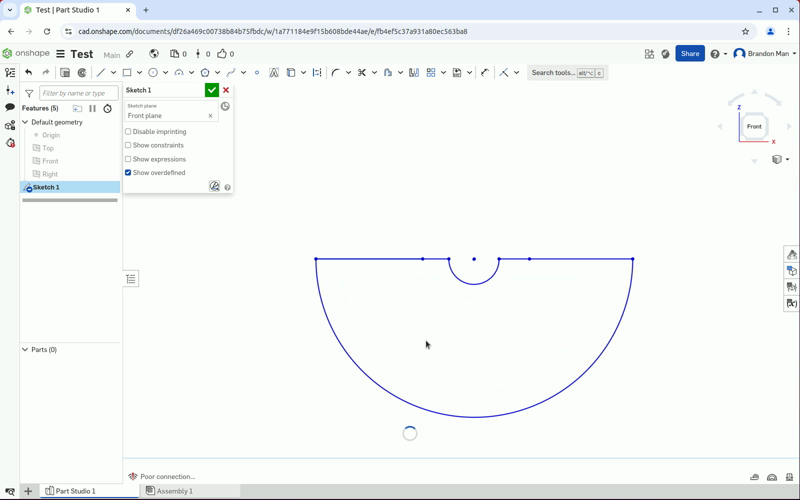
scroll(6)
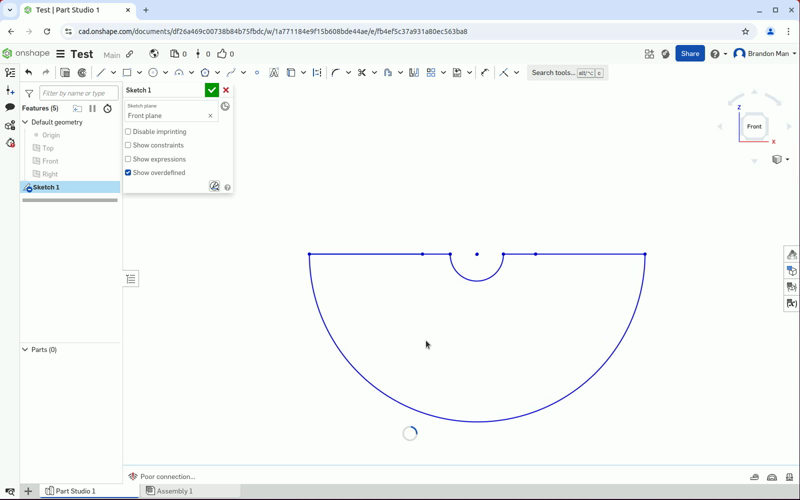
scroll(6)
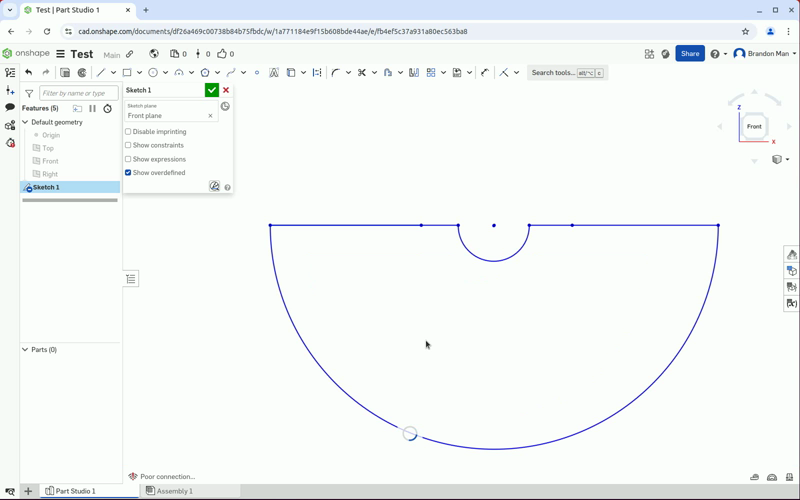
scroll(6)
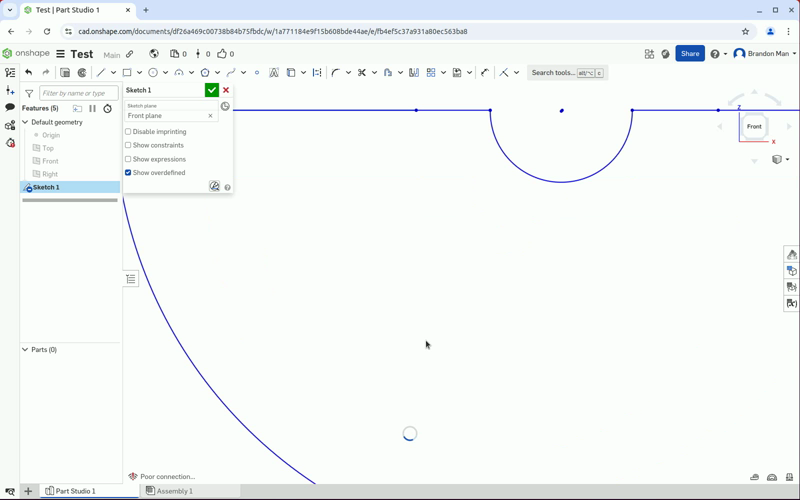
scroll(6)
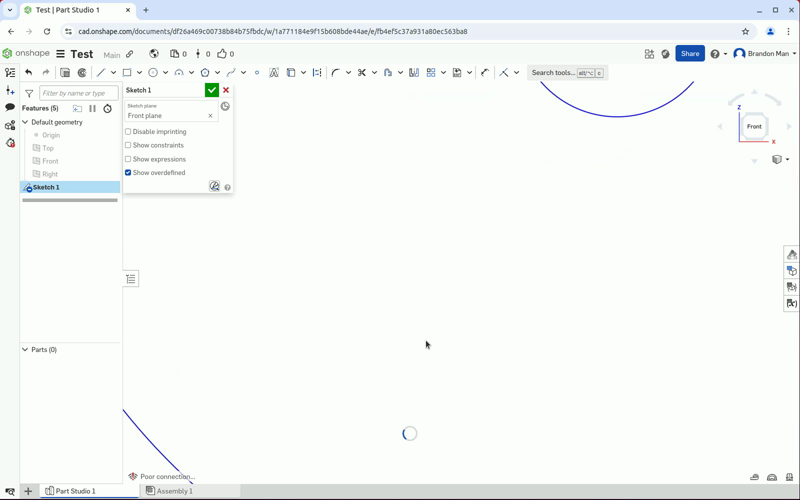
scroll(6)
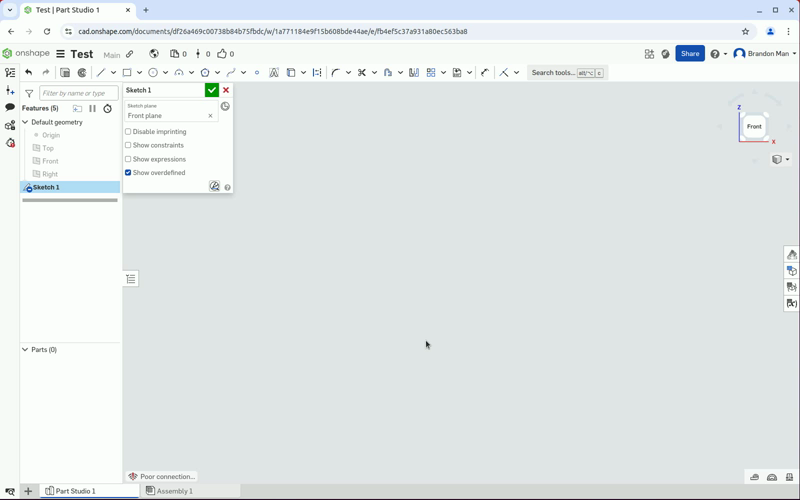
click(426, 340)
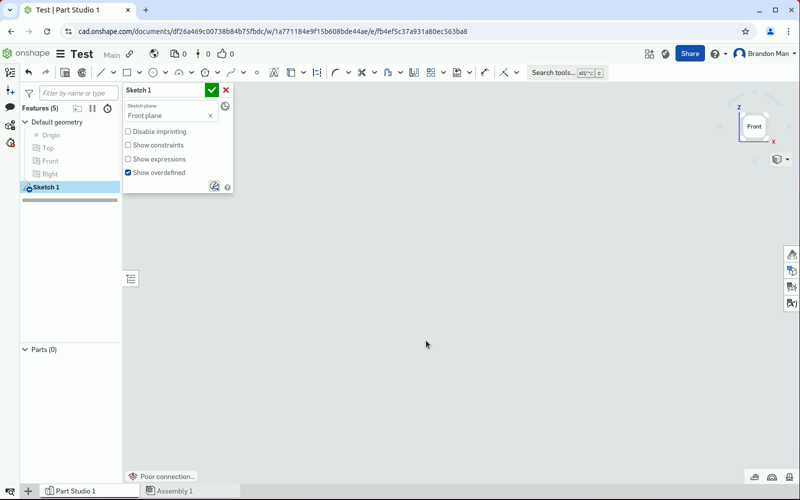
scroll(-6)
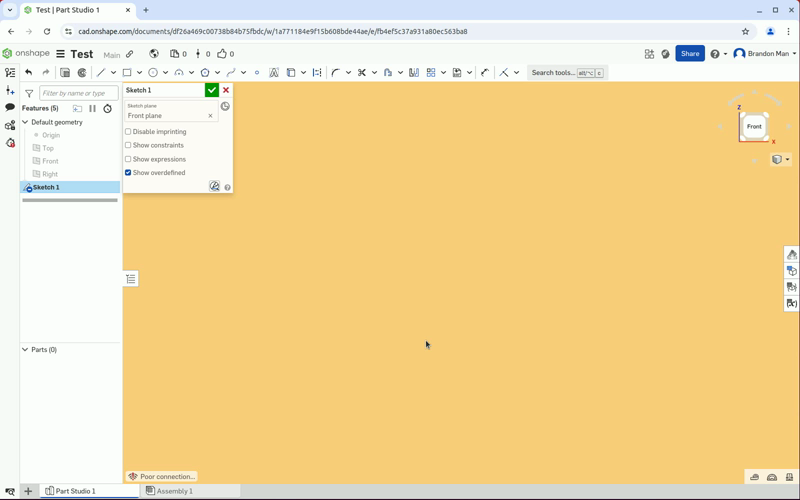
scroll(-6)
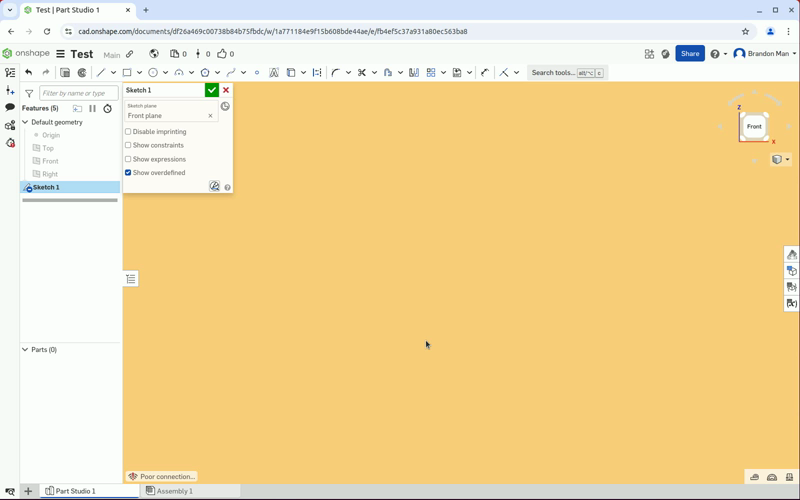
scroll(-6)
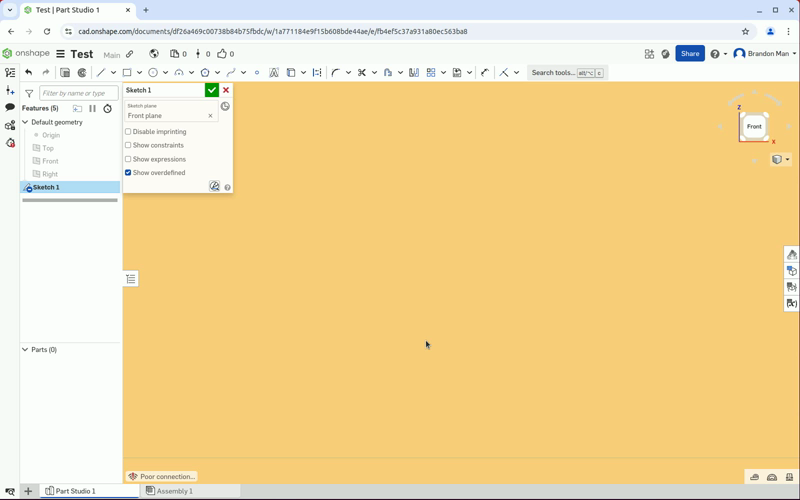
scroll(-6)
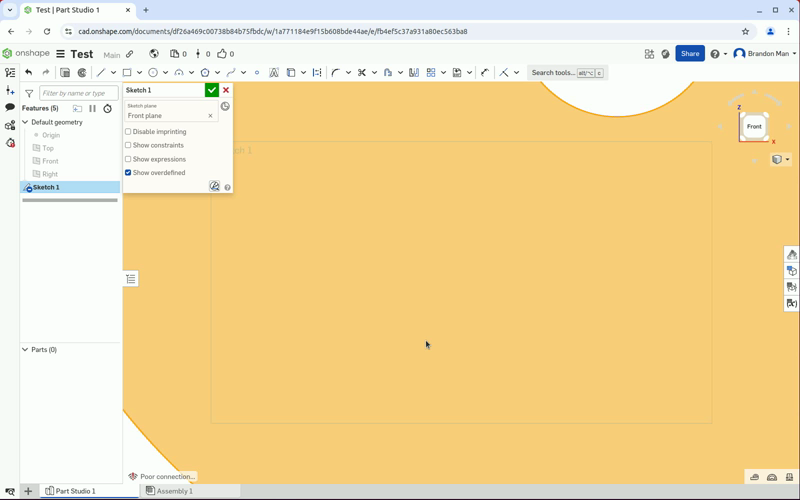
scroll(-6)
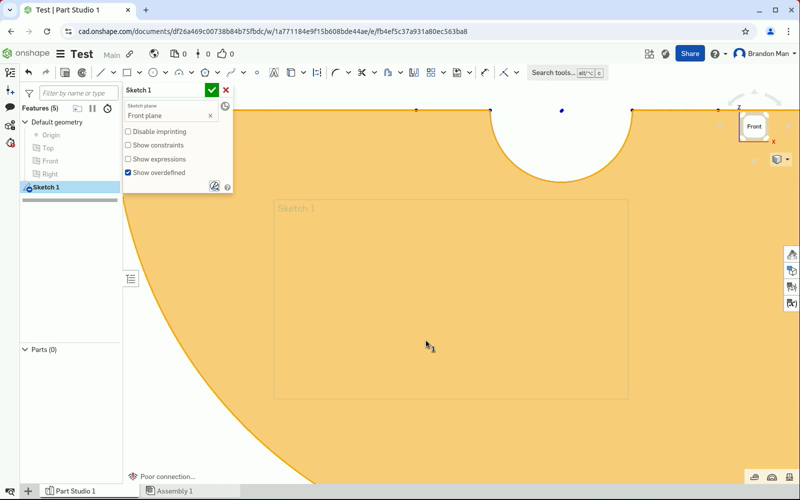
scroll(-6)
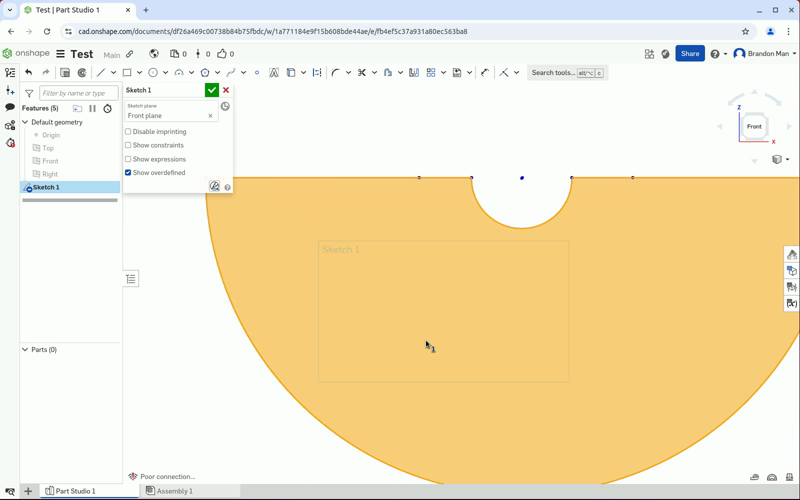
scroll(-6)
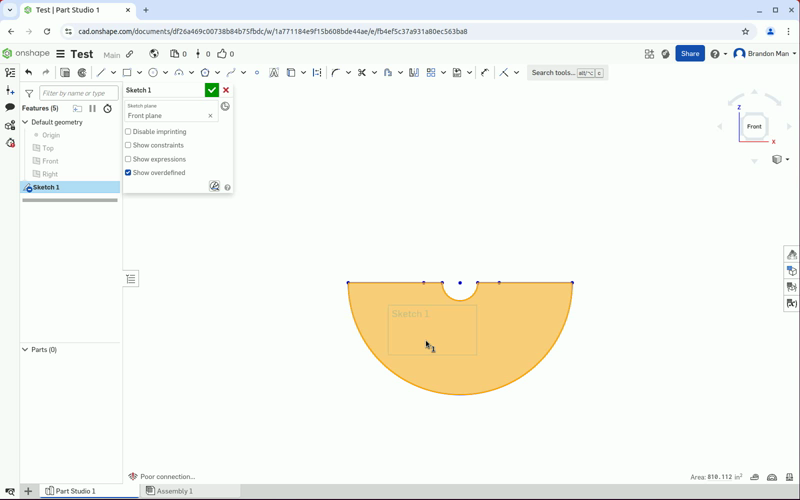
mouse_move(73, 352)
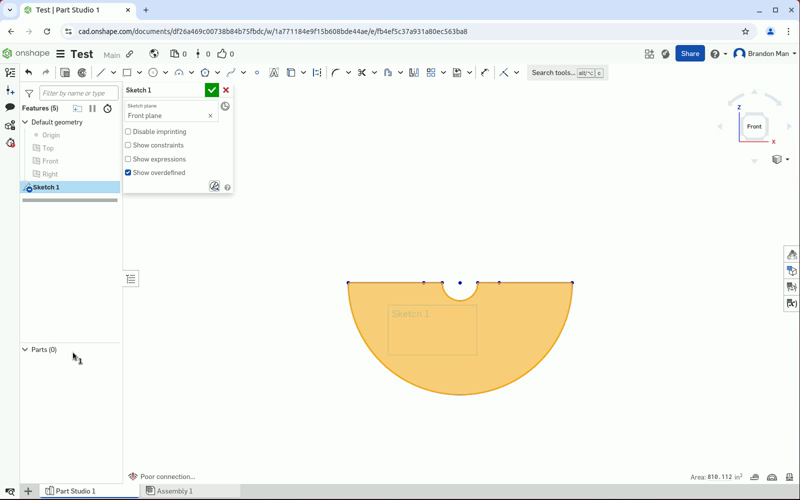
key(shift+y)
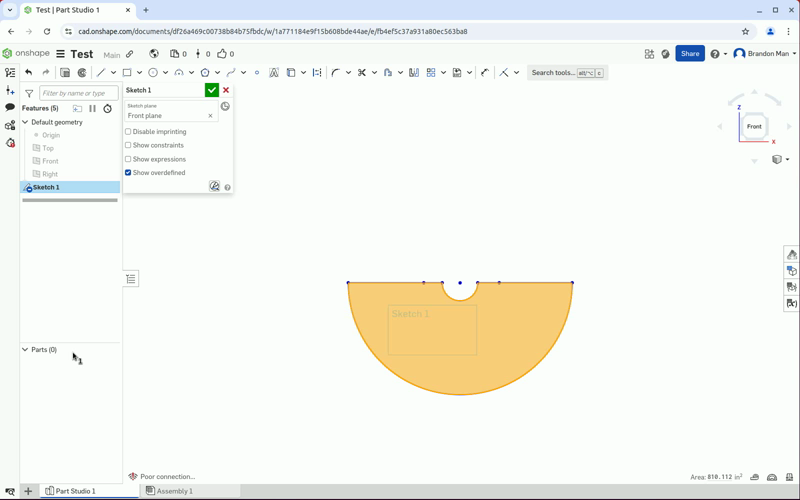
key(shift+e)
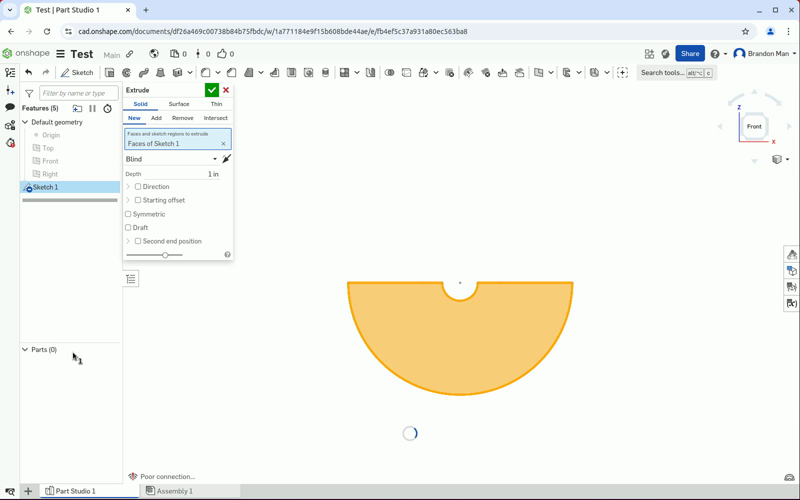
mouse_move(143, 106)
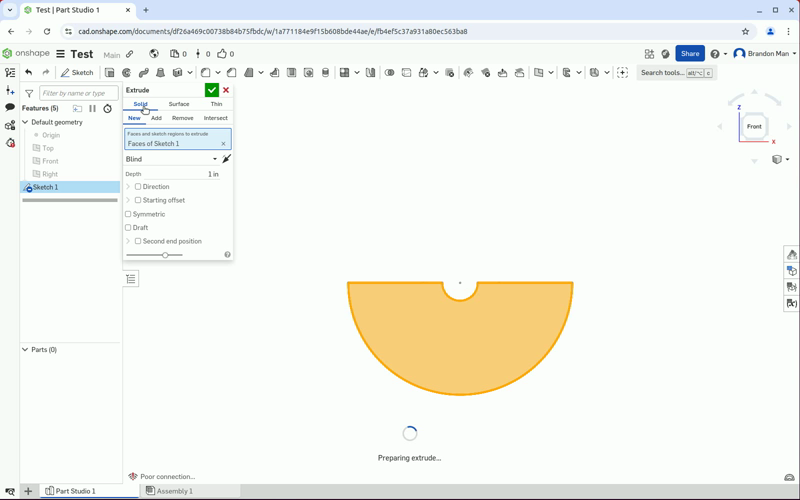
click(143, 106)
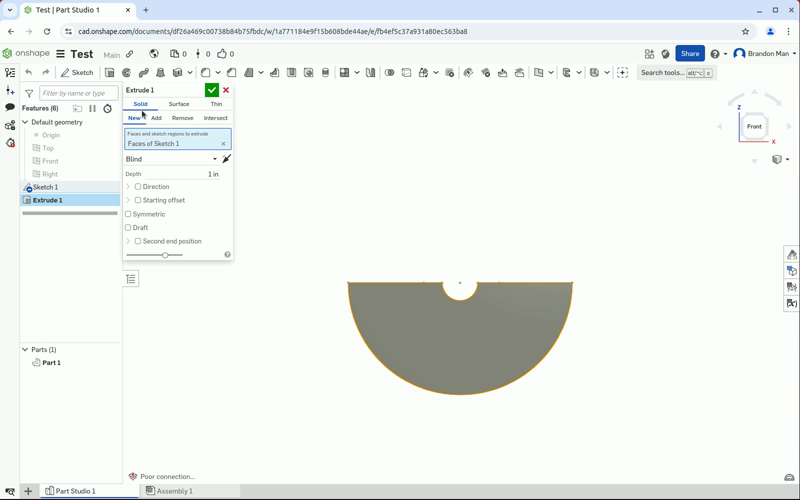
mouse_move(137, 120)
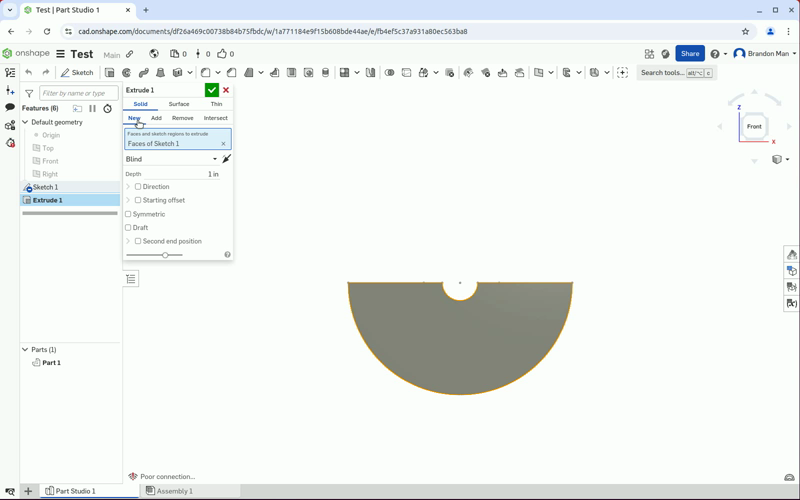
click(137, 120)
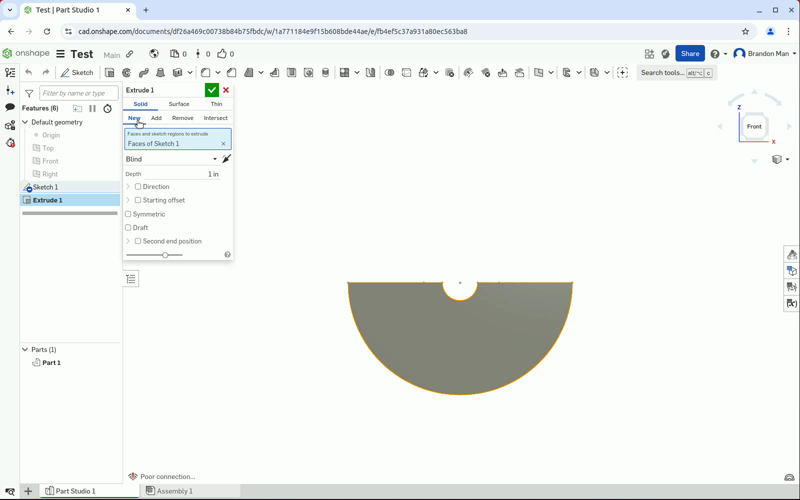
key(tab, 4)
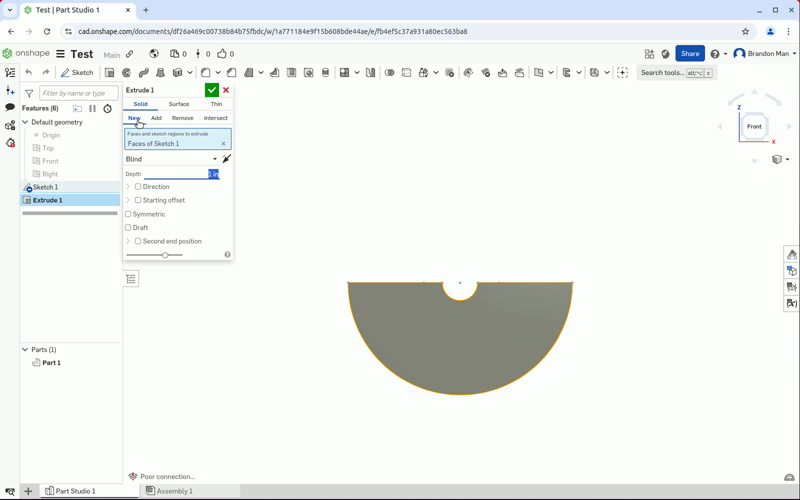
text(5.777)
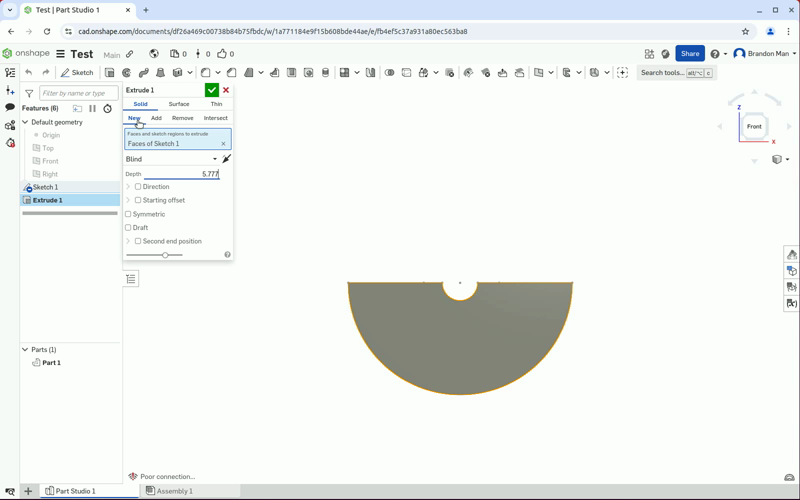
key(enter)
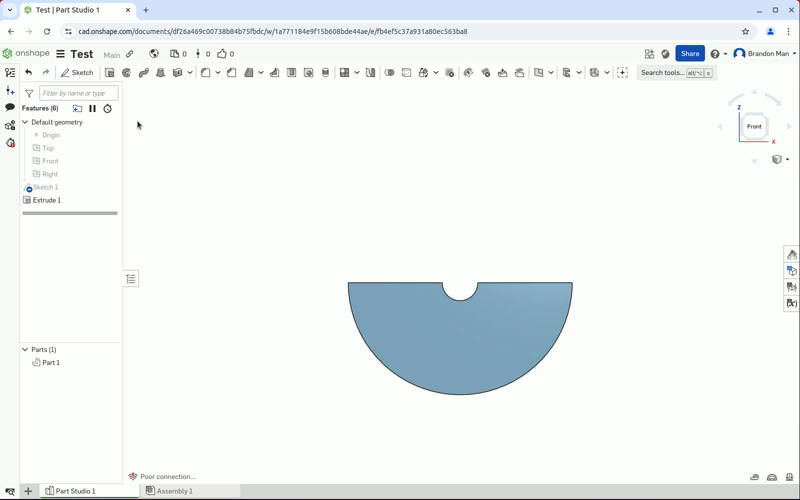
key(shift+h)
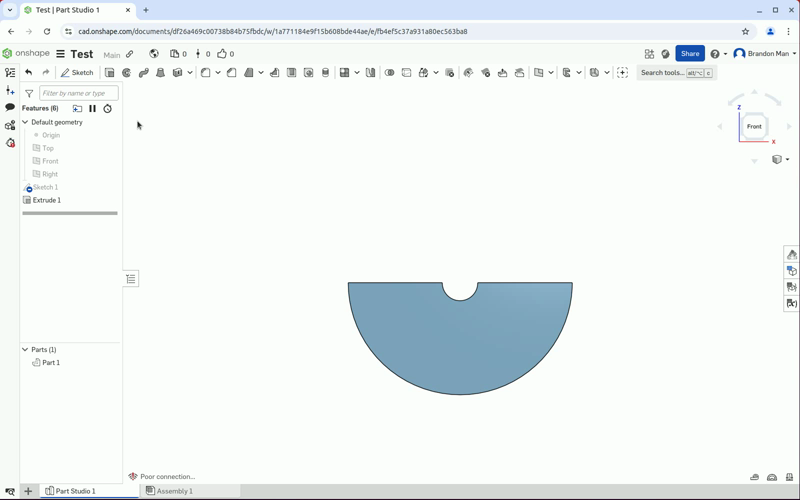
key(shift+h)
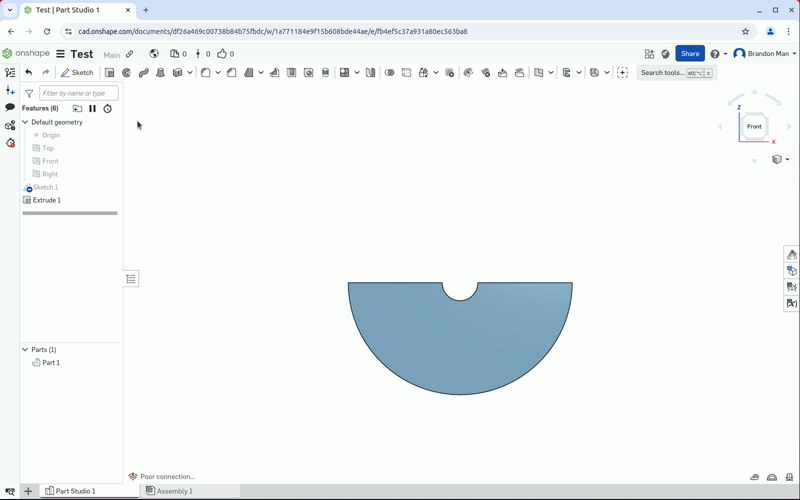
mouse_move(73, 189)
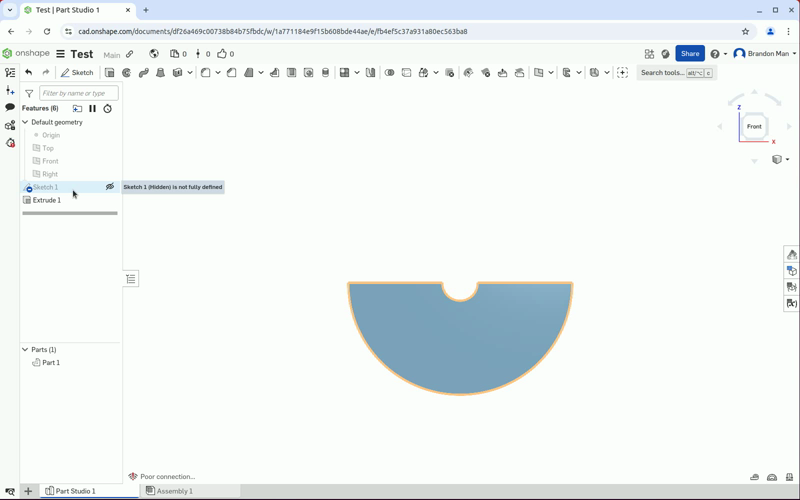
click(73, 189)
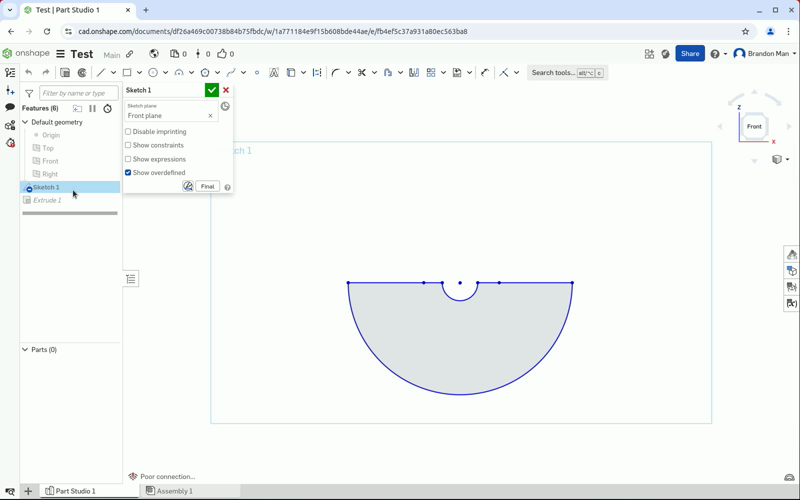
mouse_move(229, 92)
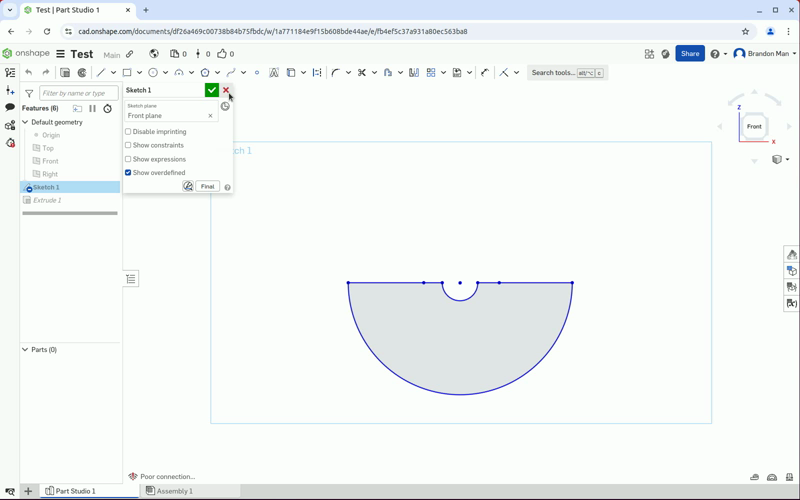
click(229, 92)
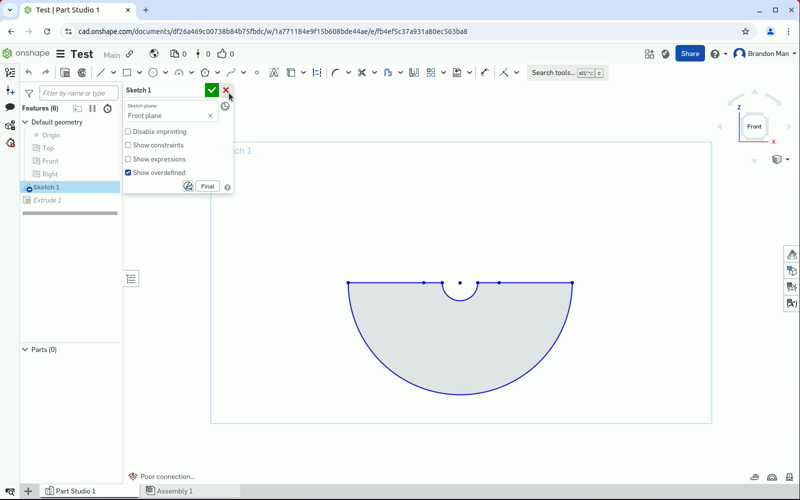
key(shift+s)
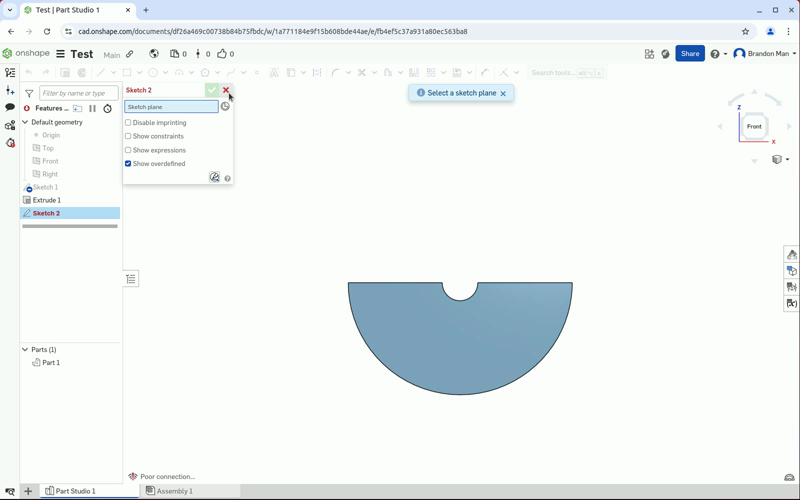
mouse_move(73, 163)
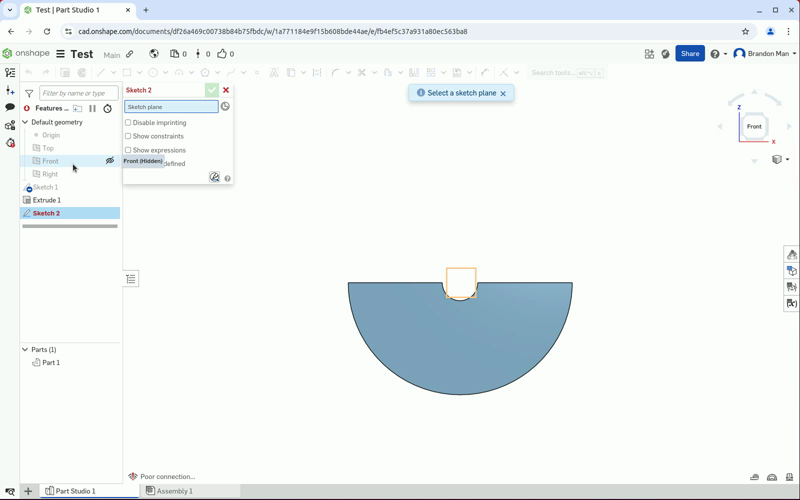
click(73, 163)
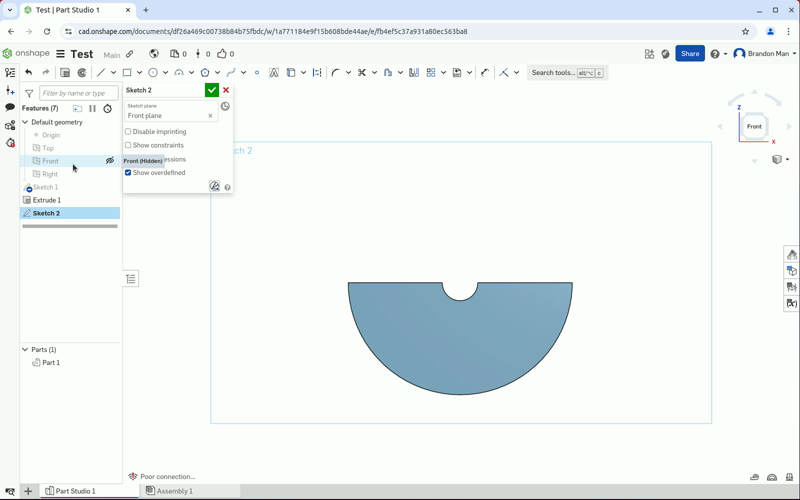
mouse_move(73, 352)
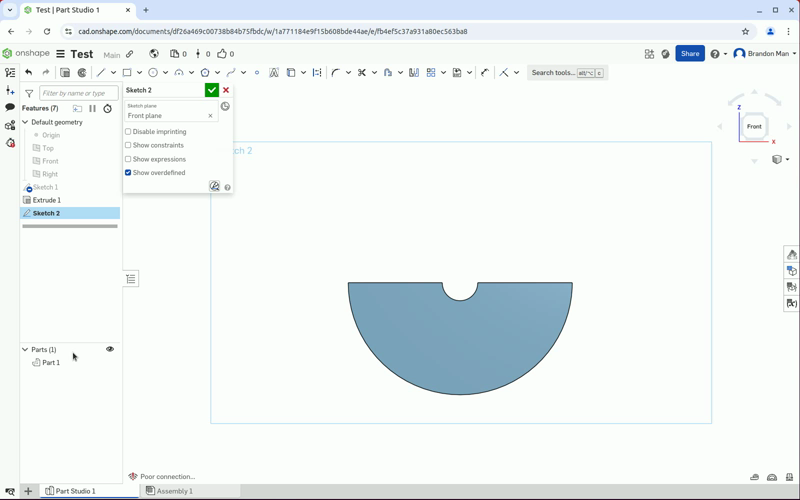
key(y)
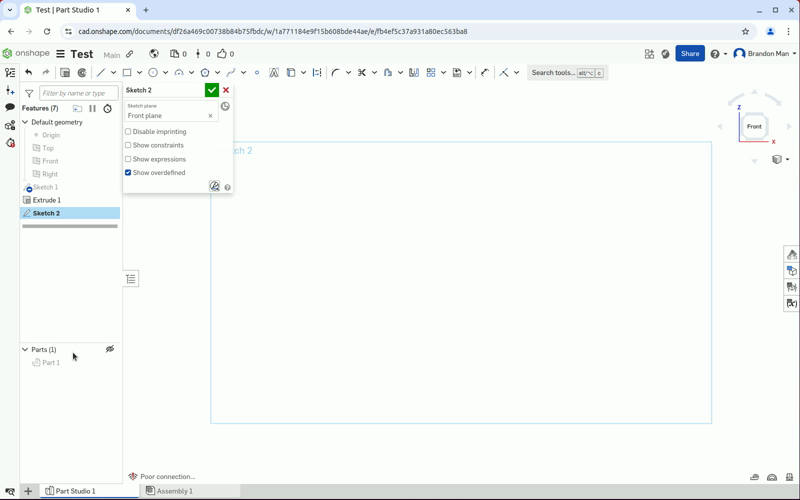
key(l)
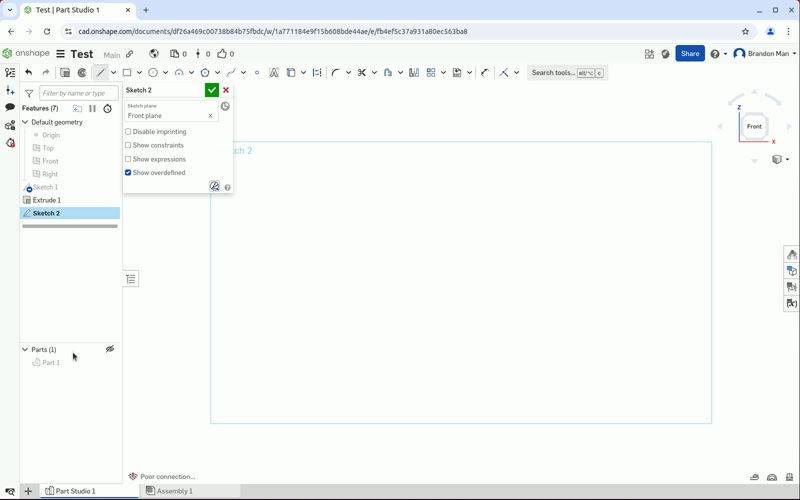
key_down(shift)
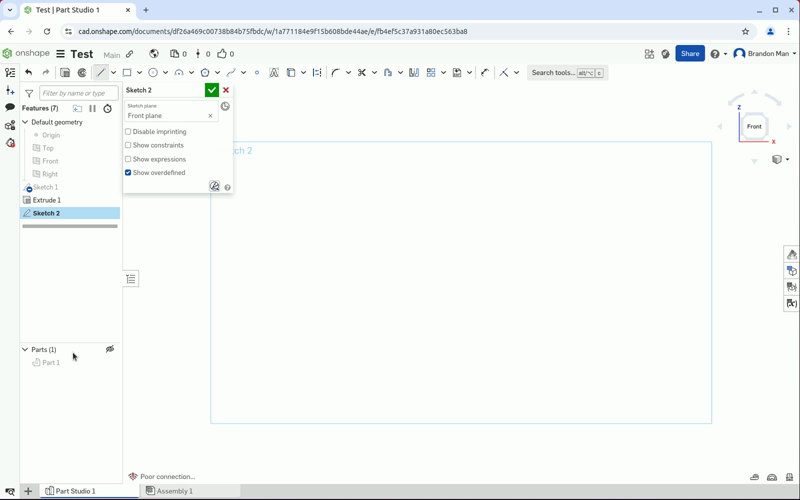
mouse_move(424, 282)
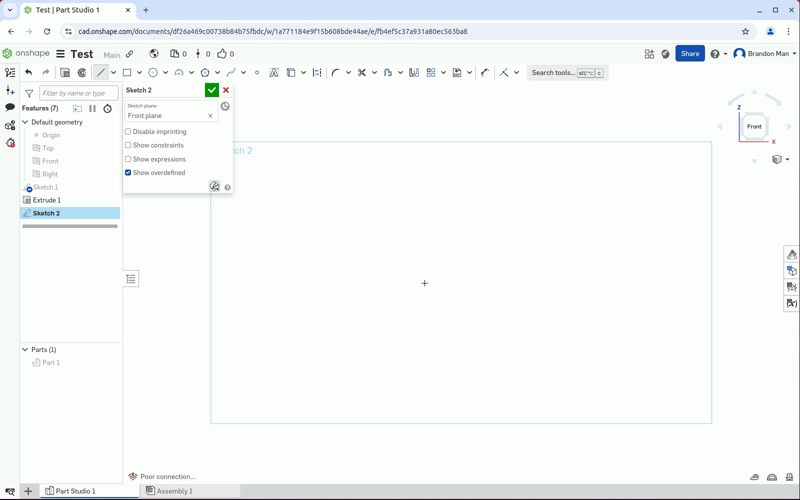
click(424, 282)
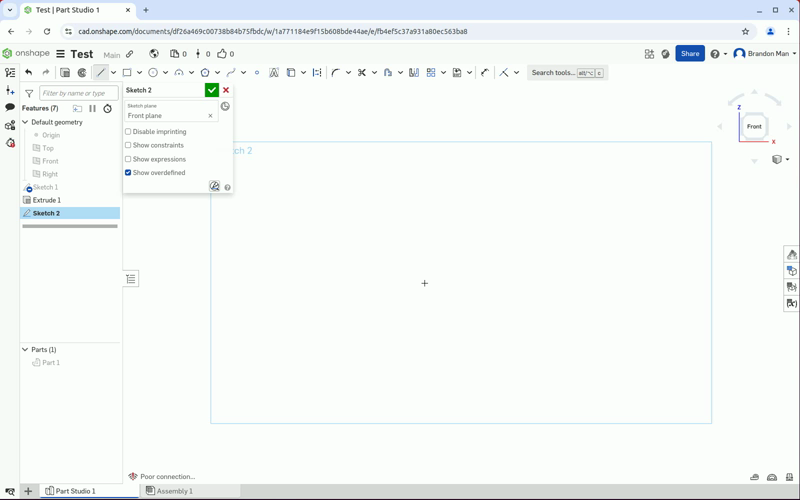
key_up(shift)
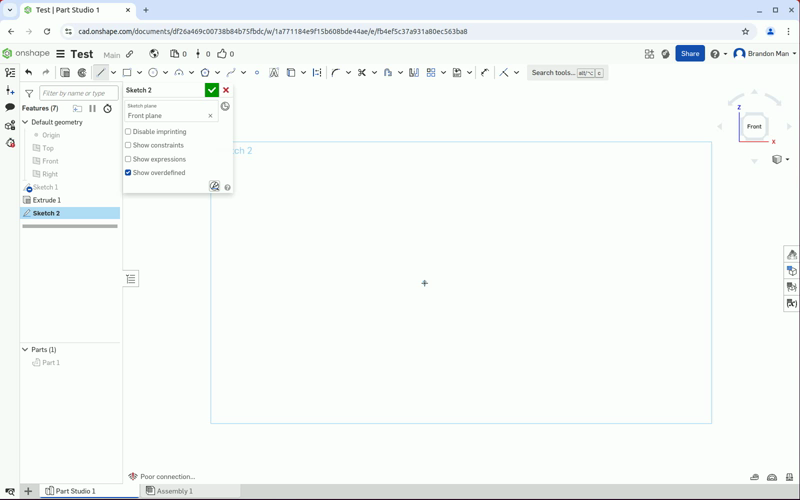
key_down(shift)
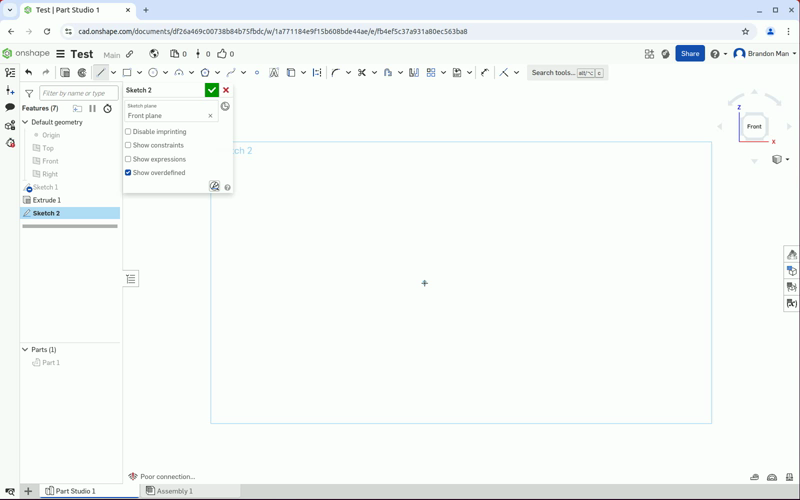
mouse_move(454, 282)
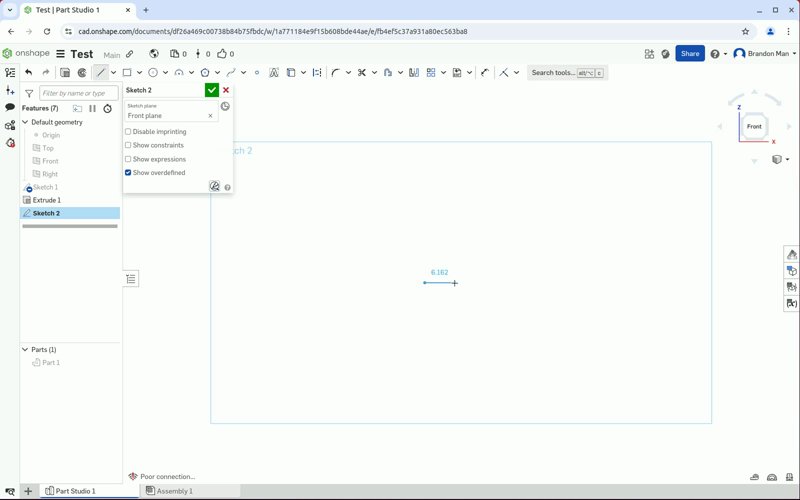
mouse_move(441, 282)
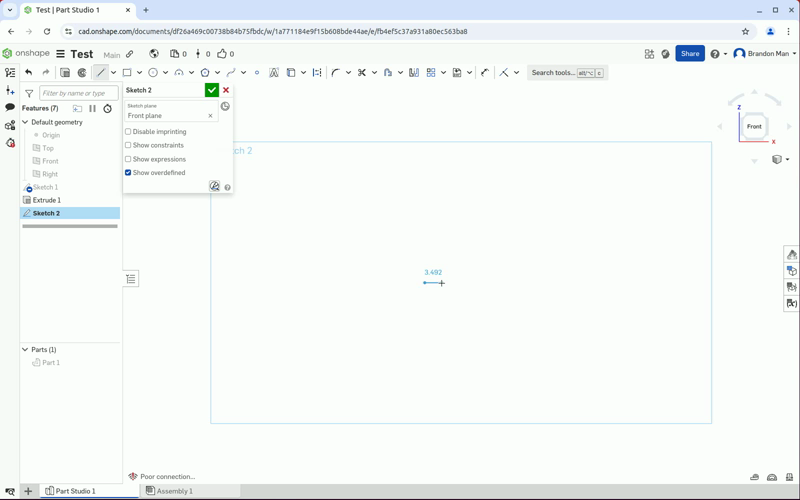
click(441, 282)
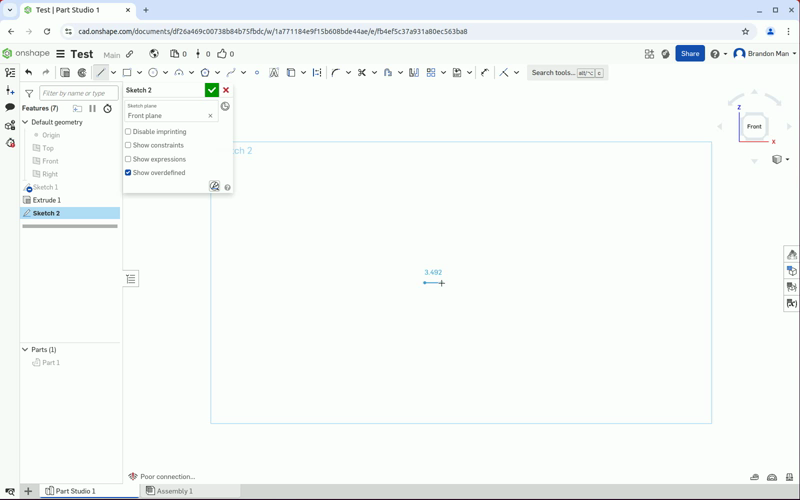
key_up(shift)
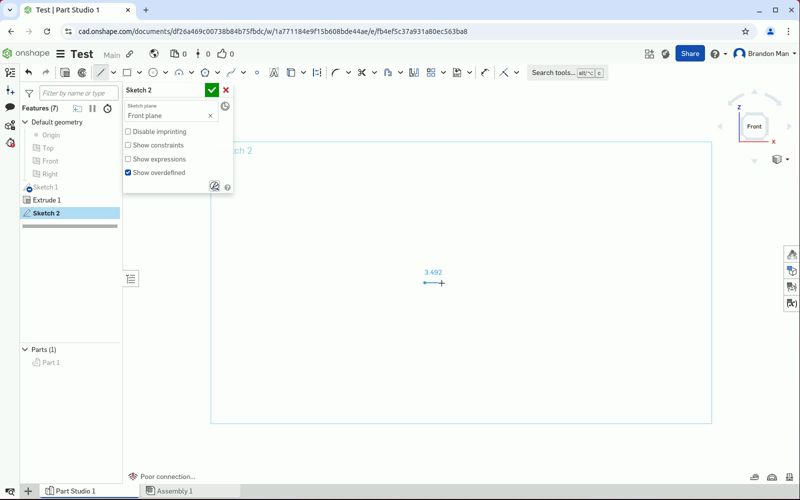
key(esc)
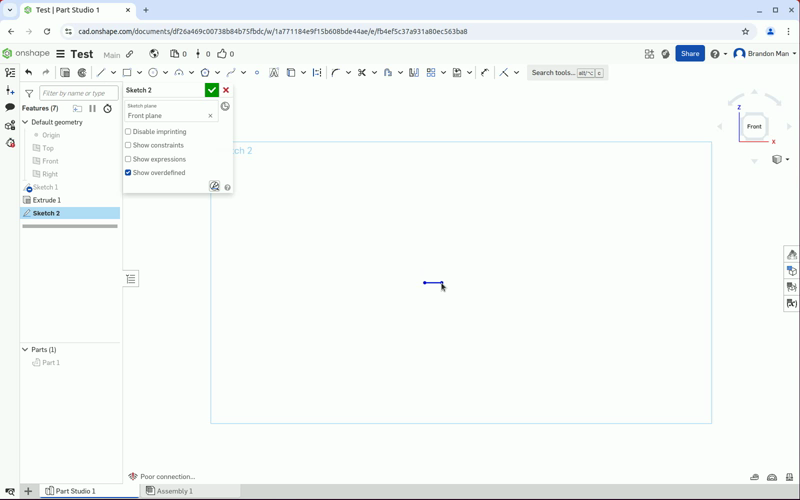
key(a)
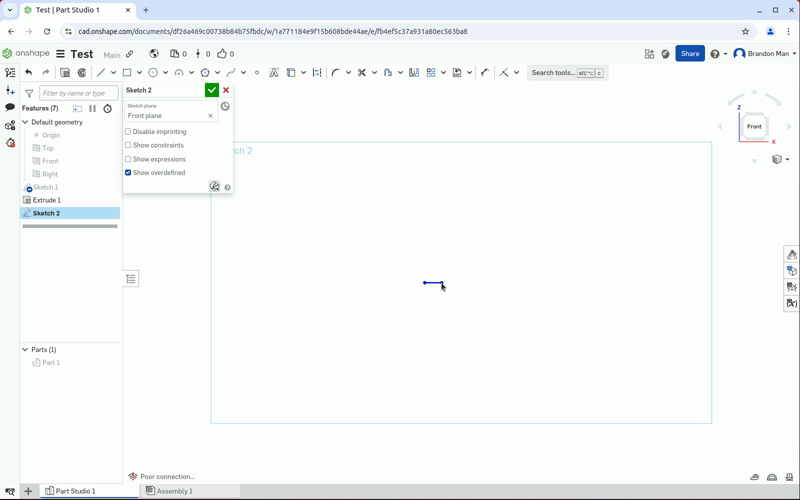
mouse_move(441, 282)
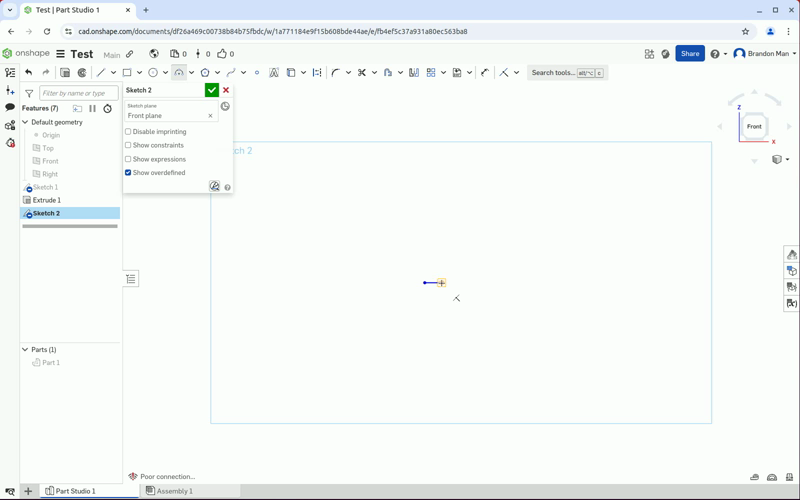
click(441, 282)
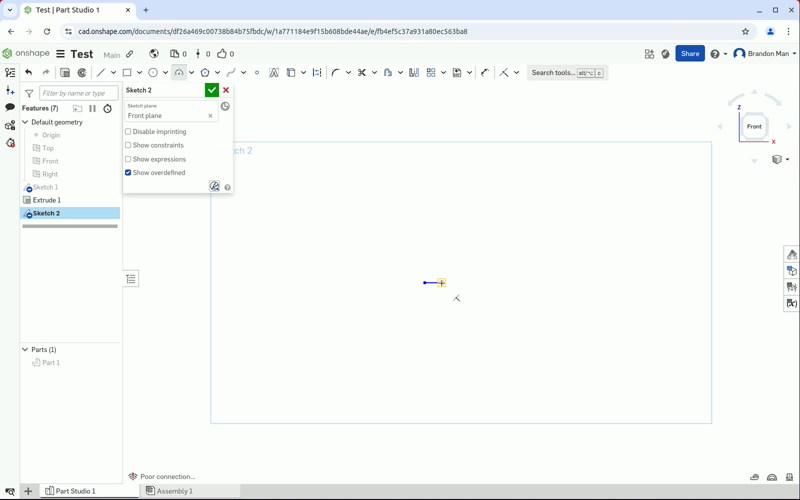
key_down(shift)
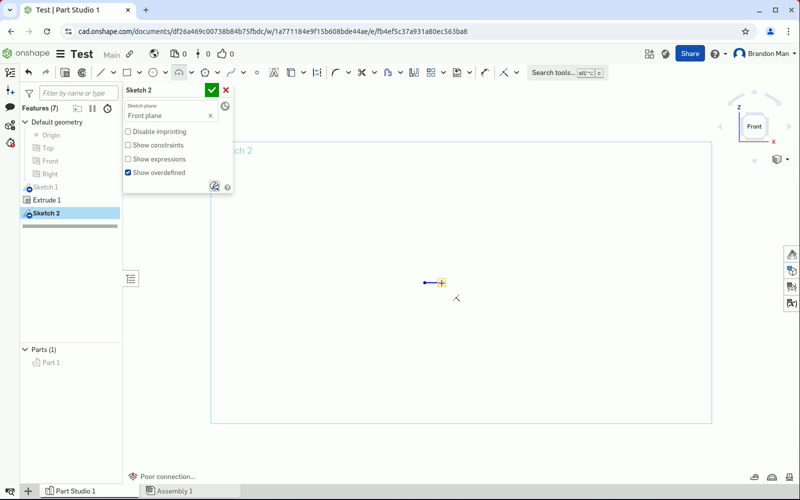
mouse_move(480, 282)
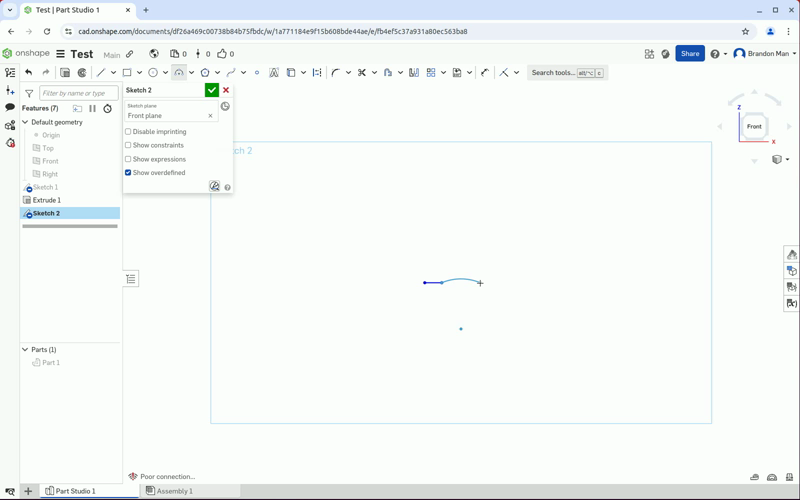
click(480, 282)
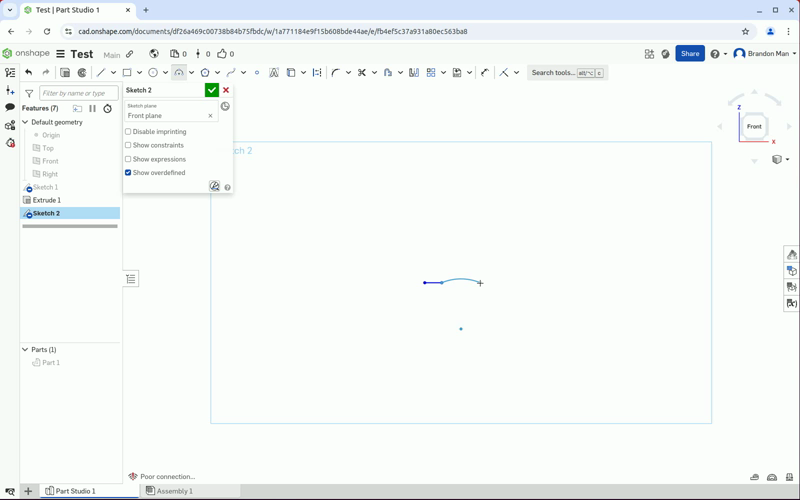
mouse_move(461, 264)
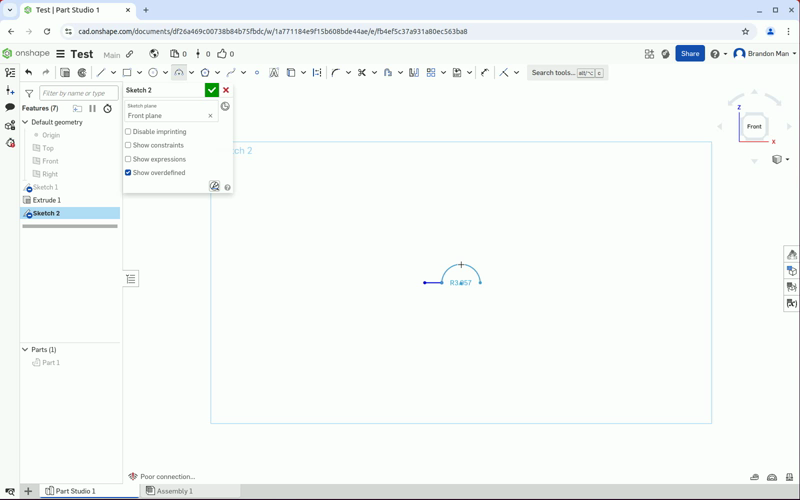
click(461, 264)
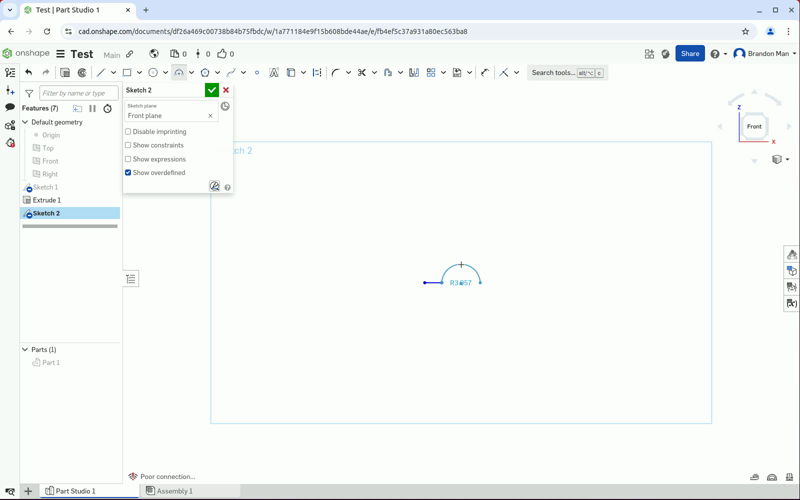
key_up(shift)
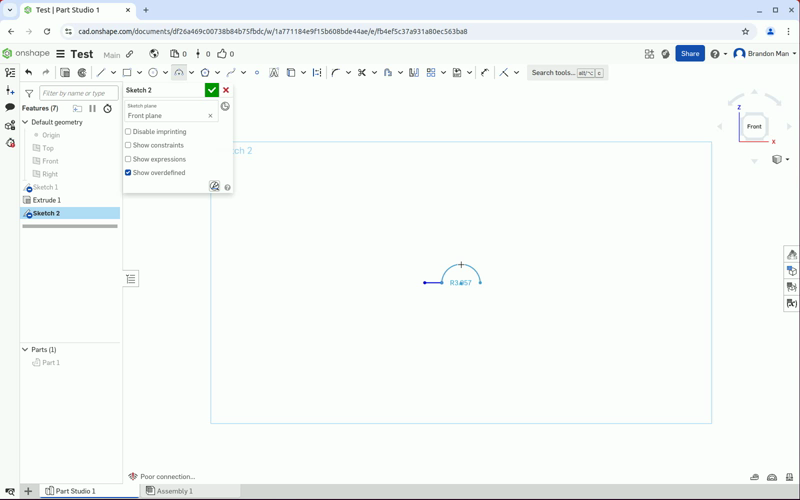
key(esc)
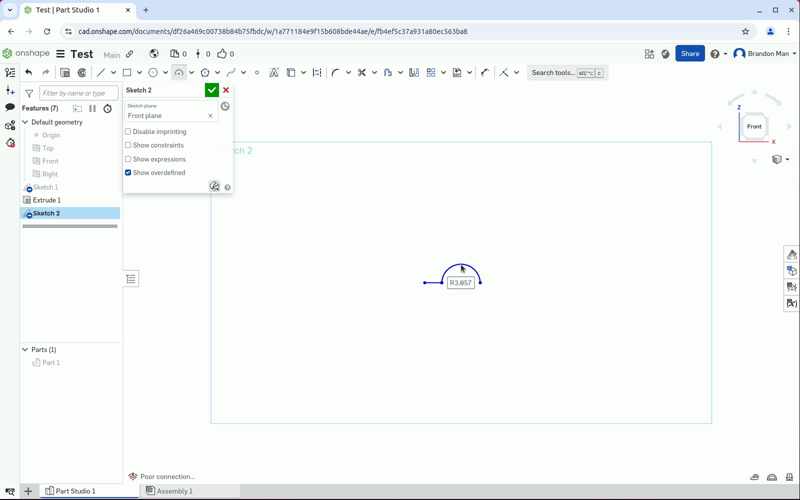
key(l)
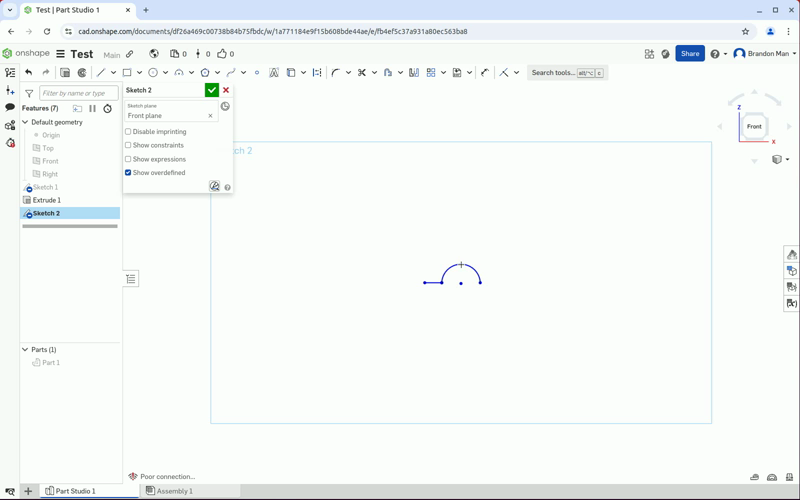
mouse_move(480, 282)
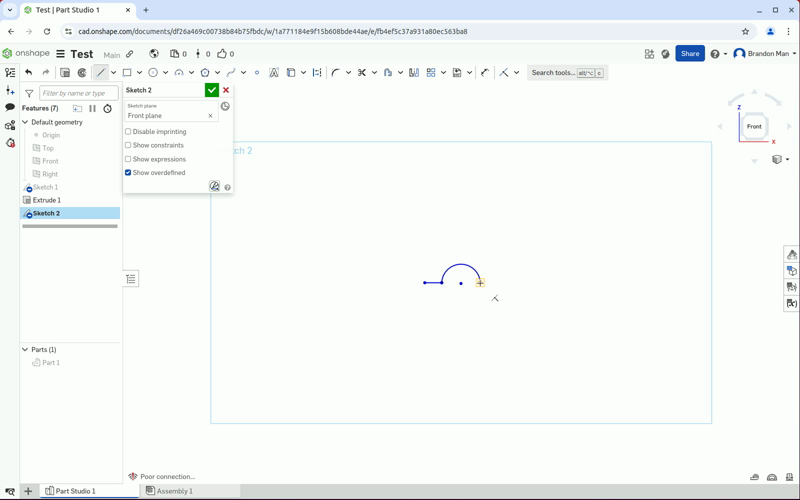
click(480, 282)
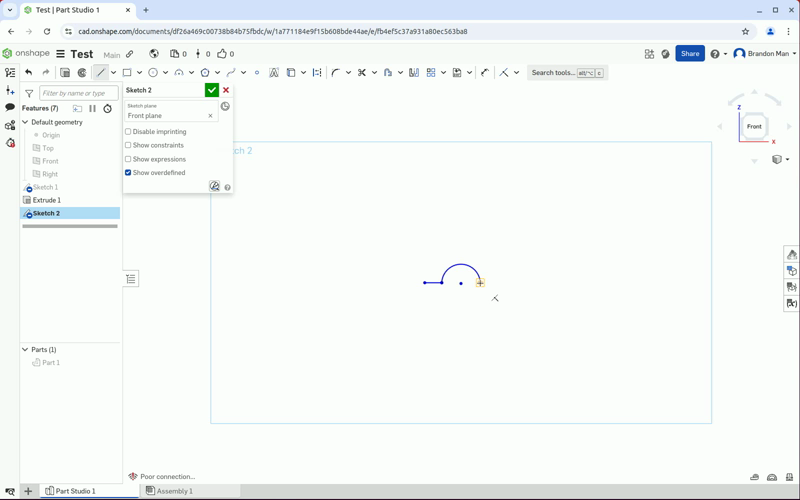
key_down(shift)
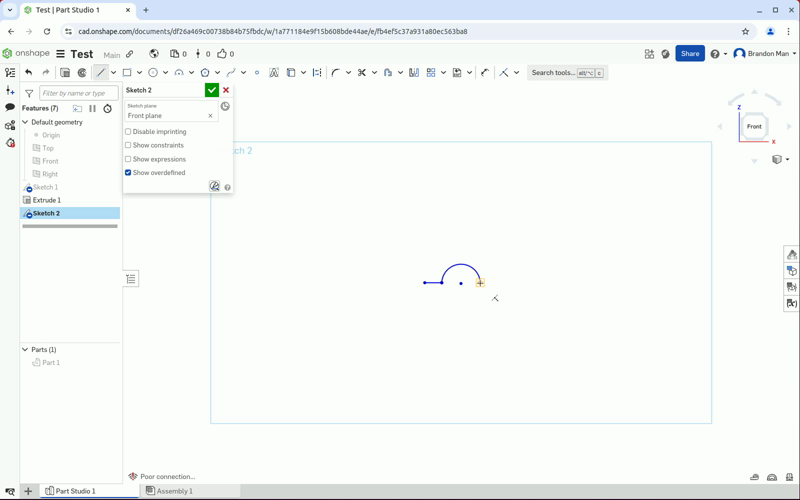
mouse_move(510, 282)
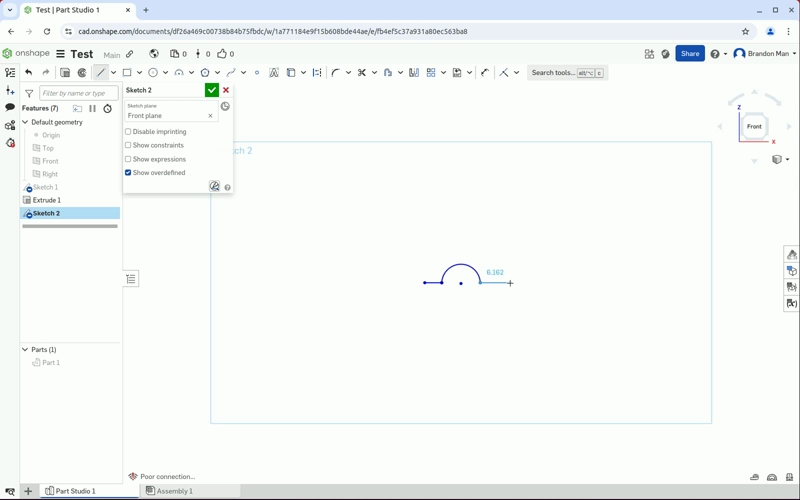
mouse_move(499, 282)
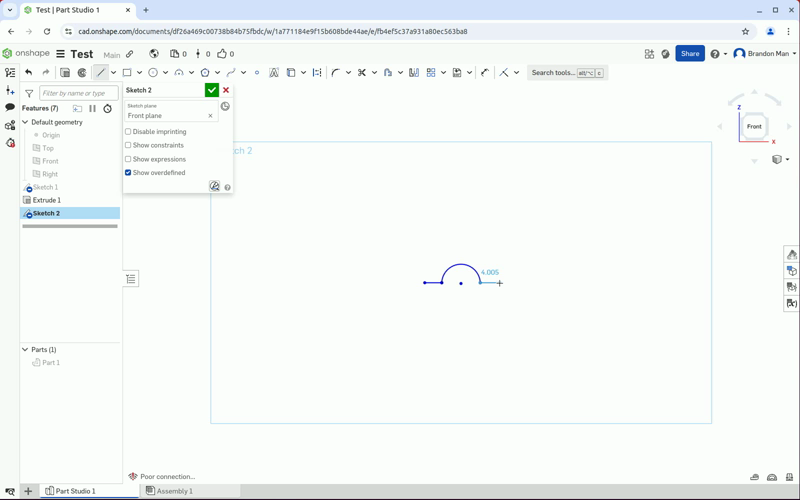
click(499, 282)
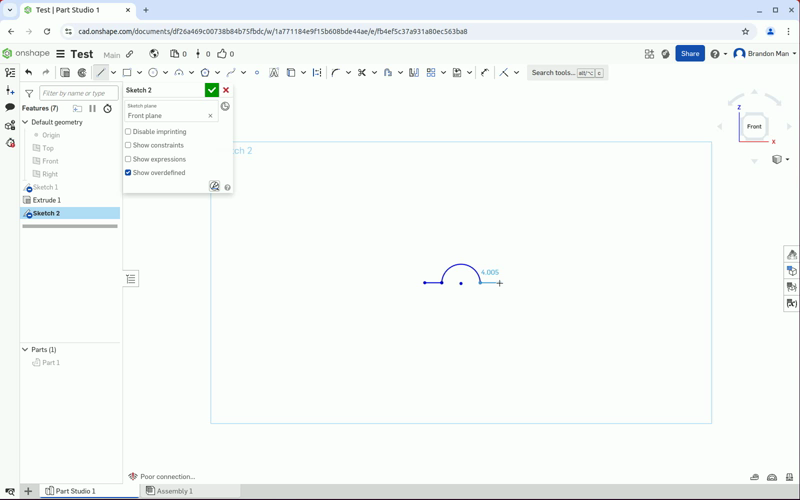
key_up(shift)
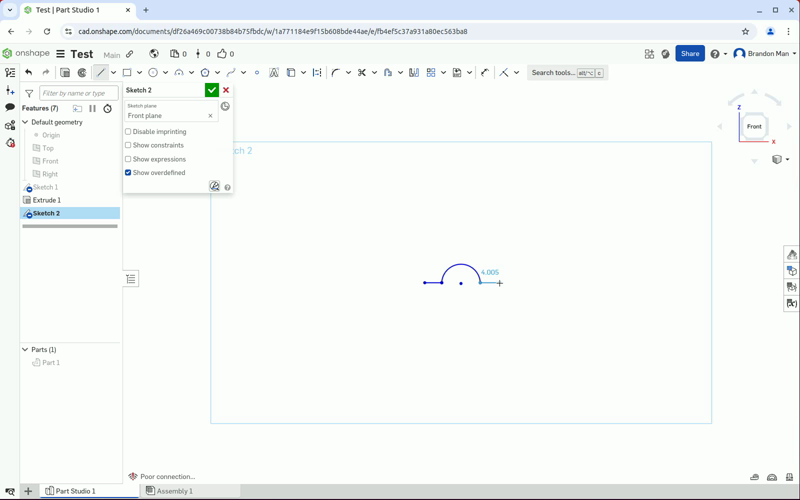
key_down(shift)
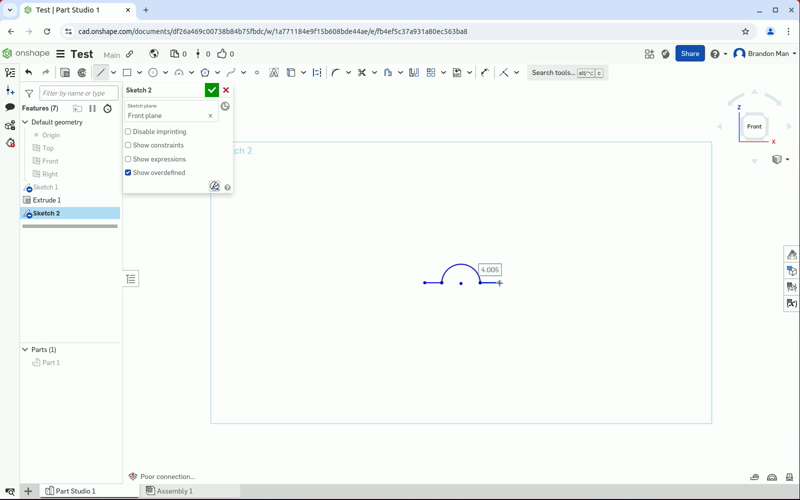
mouse_move(529, 282)
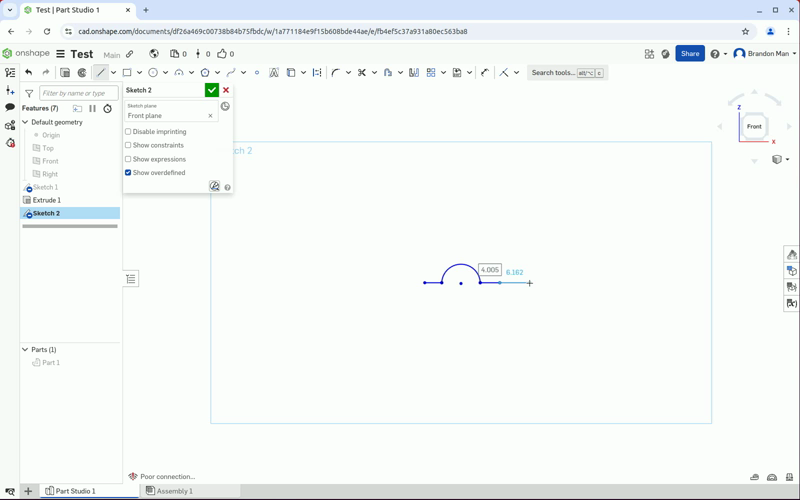
mouse_move(499, 226)
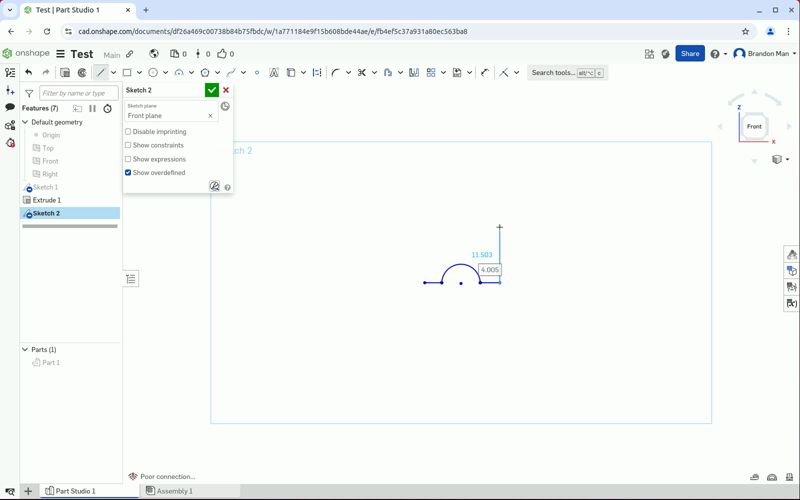
click(499, 226)
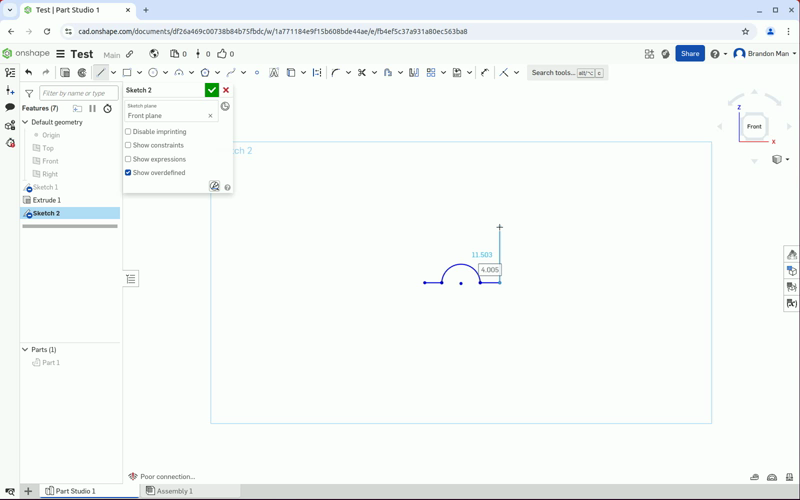
key_up(shift)
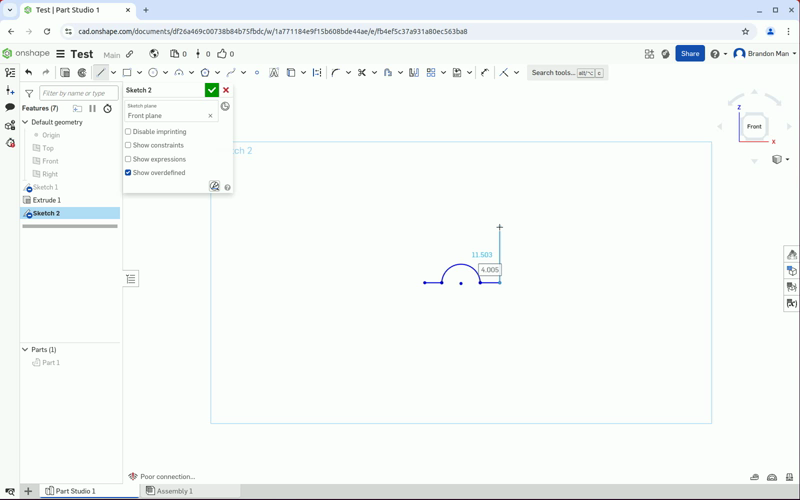
key_down(shift)
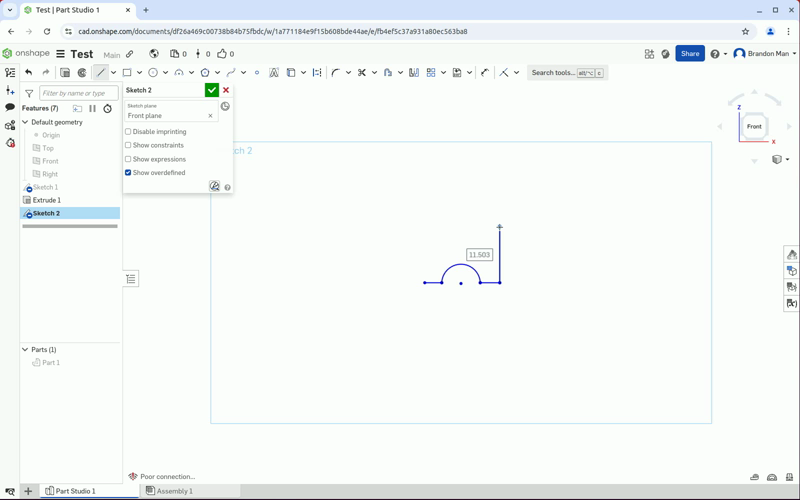
mouse_move(529, 226)
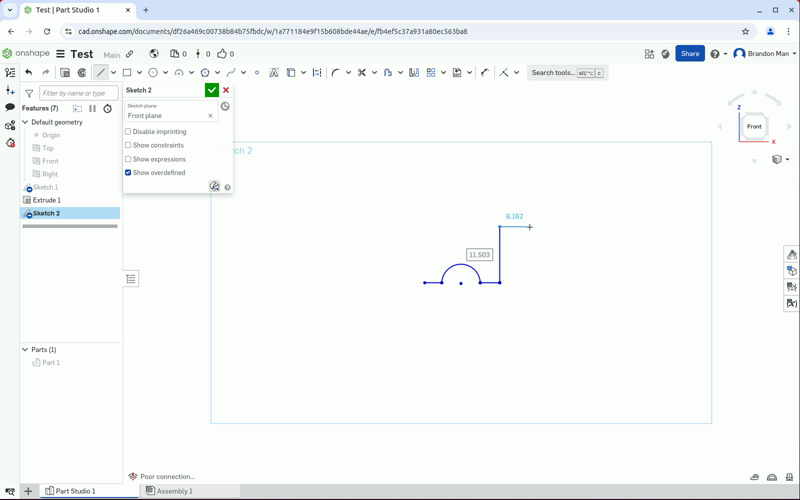
mouse_move(480, 226)
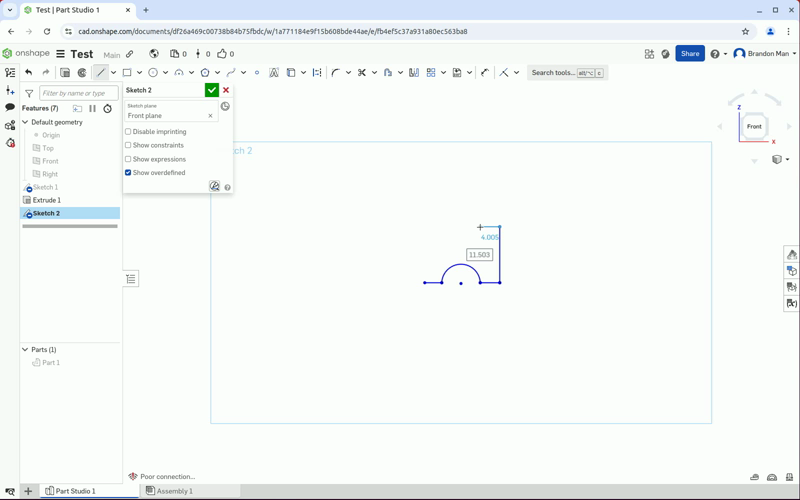
click(480, 226)
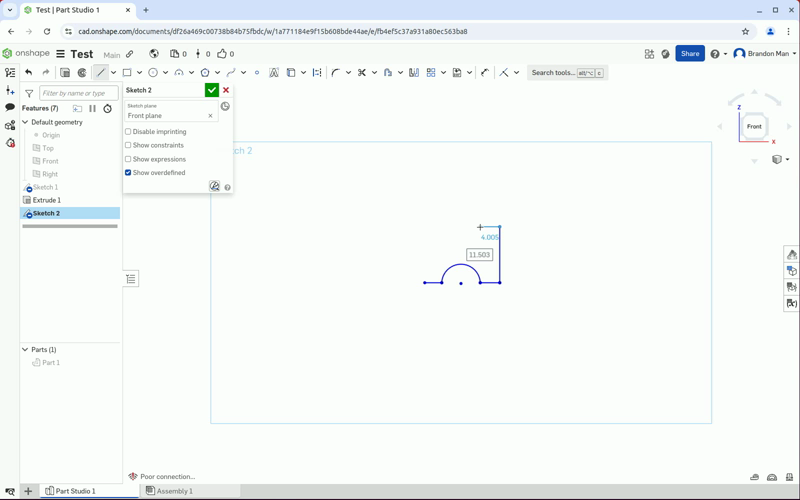
key_up(shift)
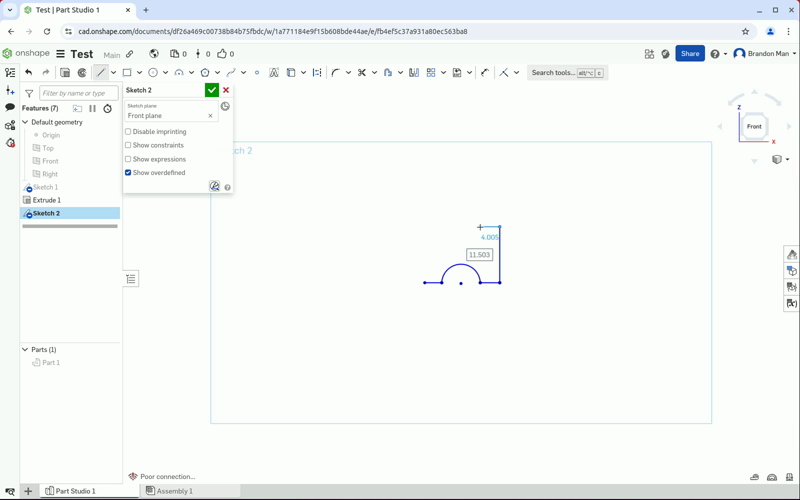
key(esc)
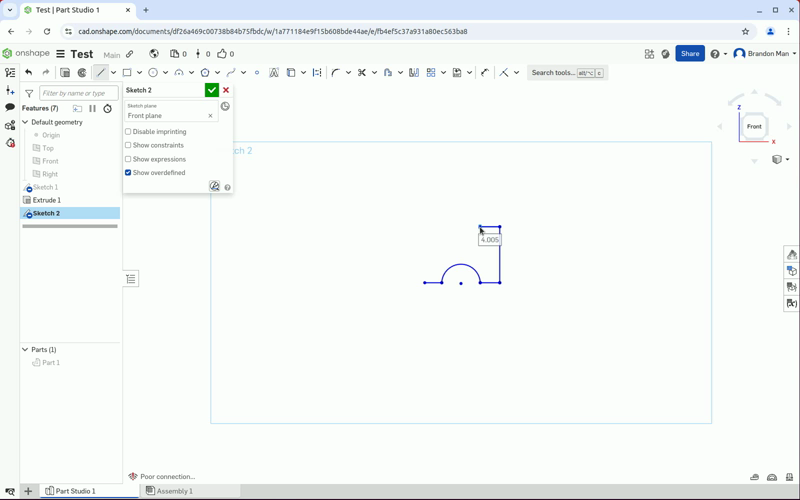
key(a)
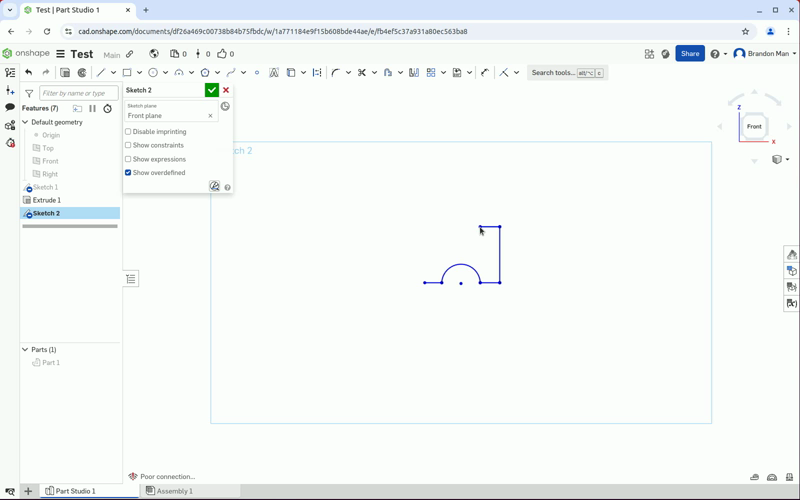
mouse_move(480, 226)
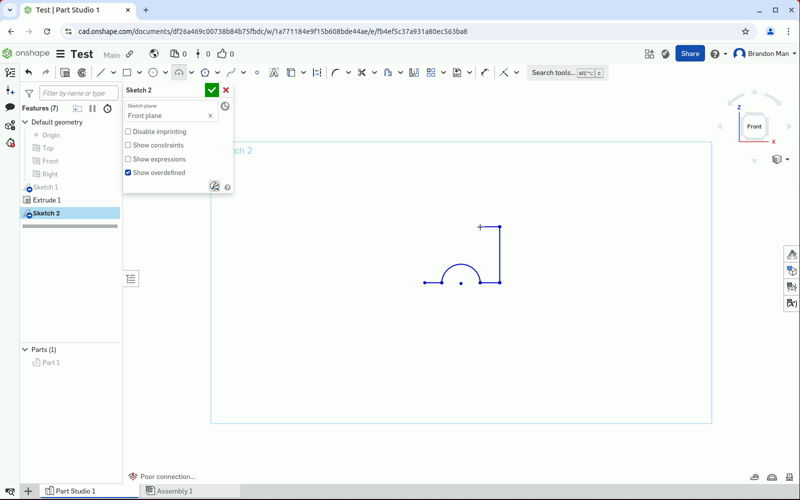
click(480, 226)
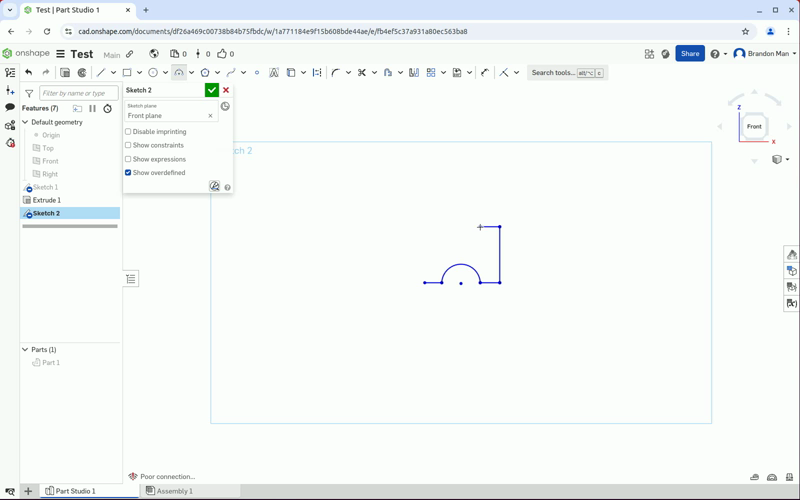
key_down(shift)
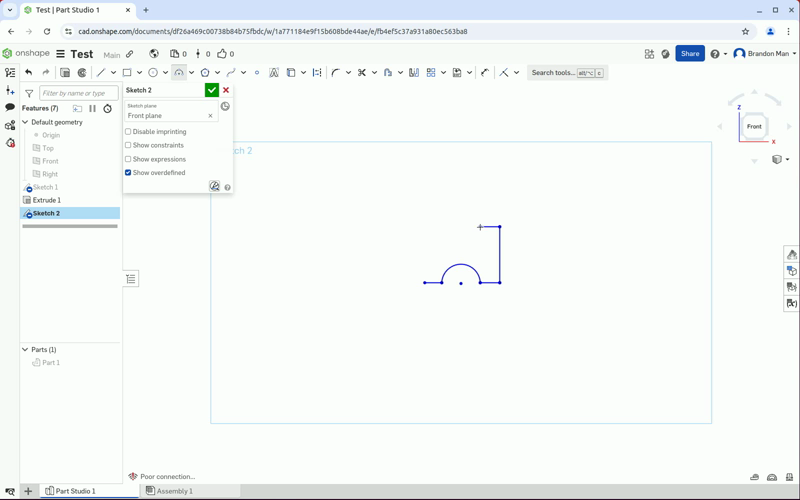
mouse_move(441, 226)
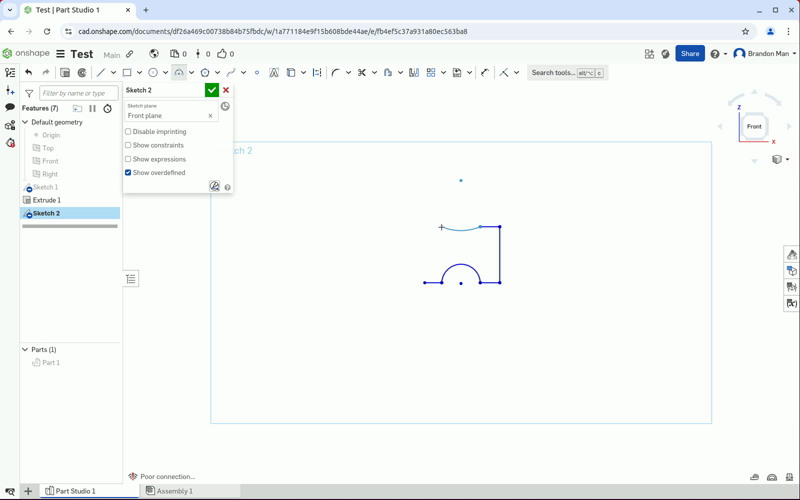
click(441, 226)
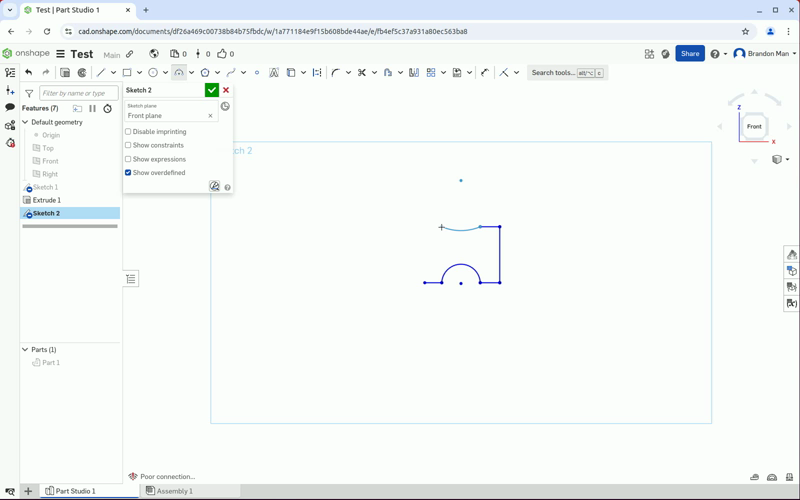
mouse_move(461, 245)
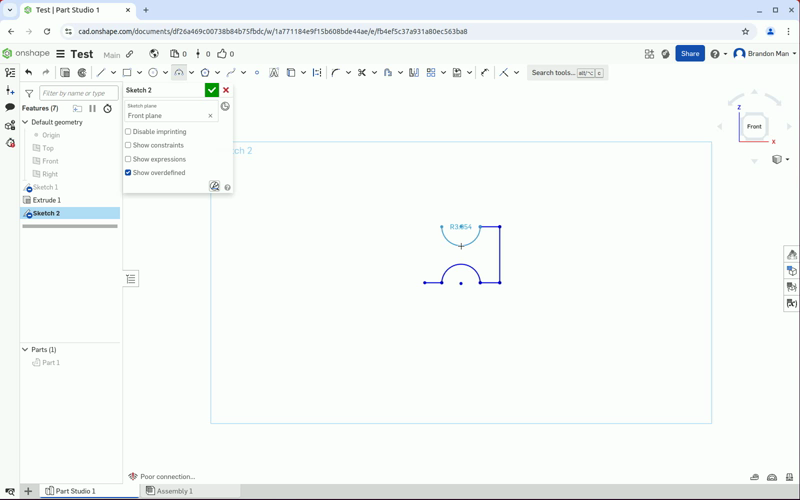
click(461, 245)
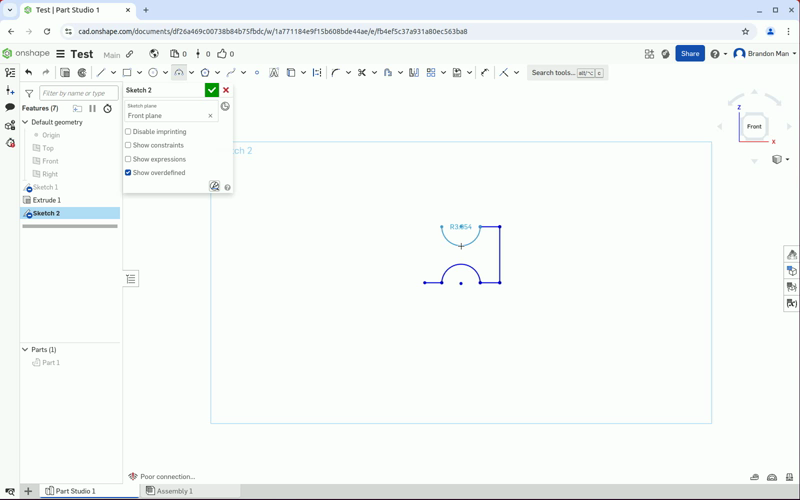
key_up(shift)
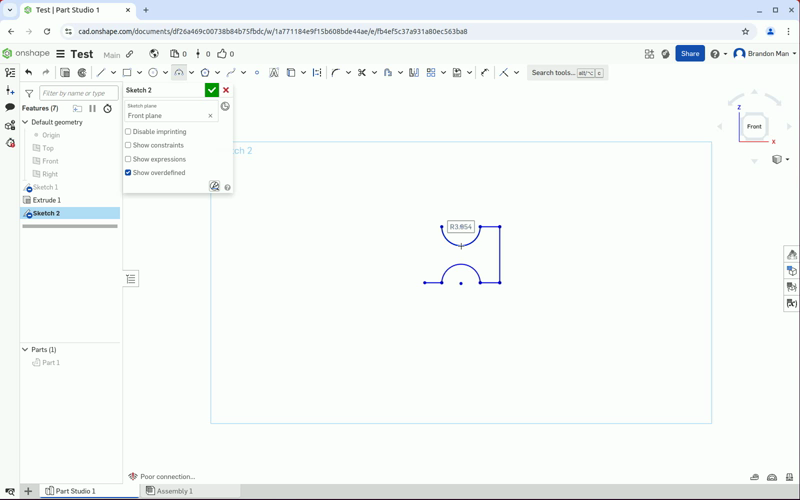
key(esc)
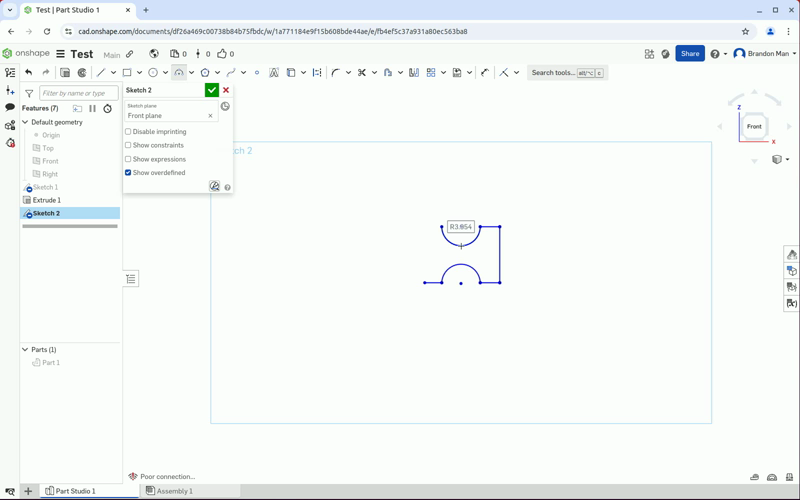
key(l)
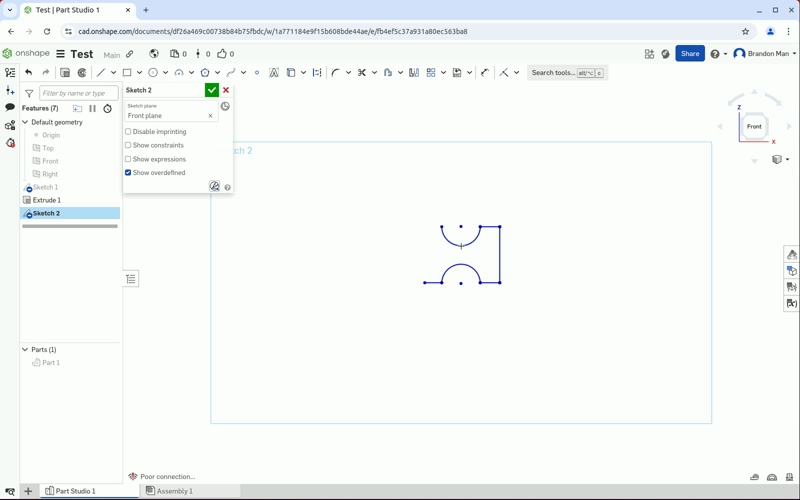
mouse_move(441, 226)
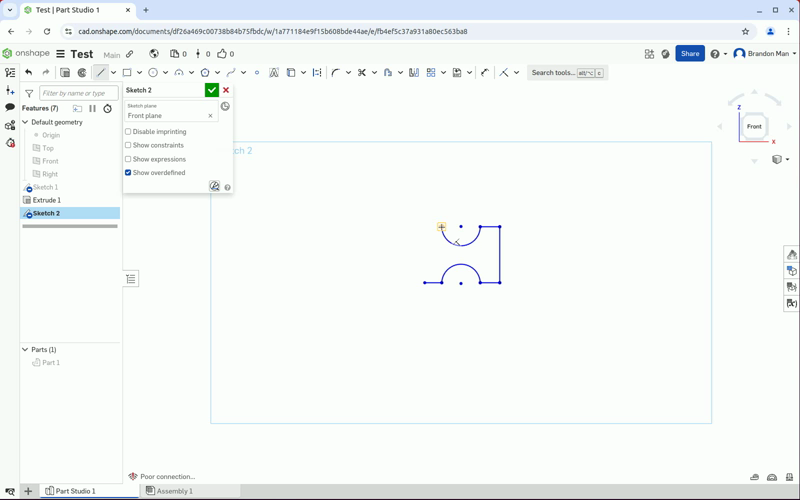
click(441, 226)
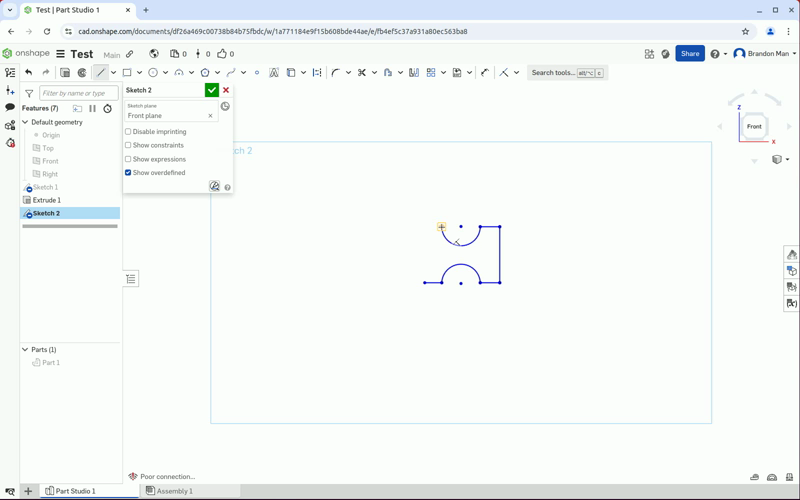
key_down(shift)
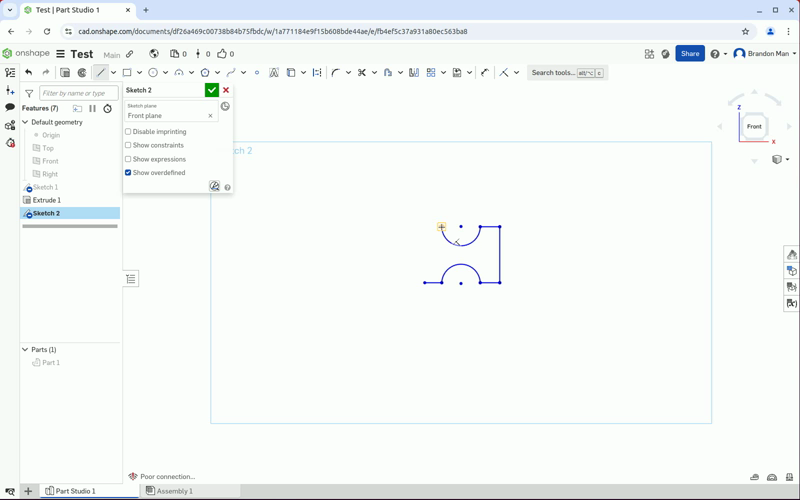
mouse_move(471, 226)
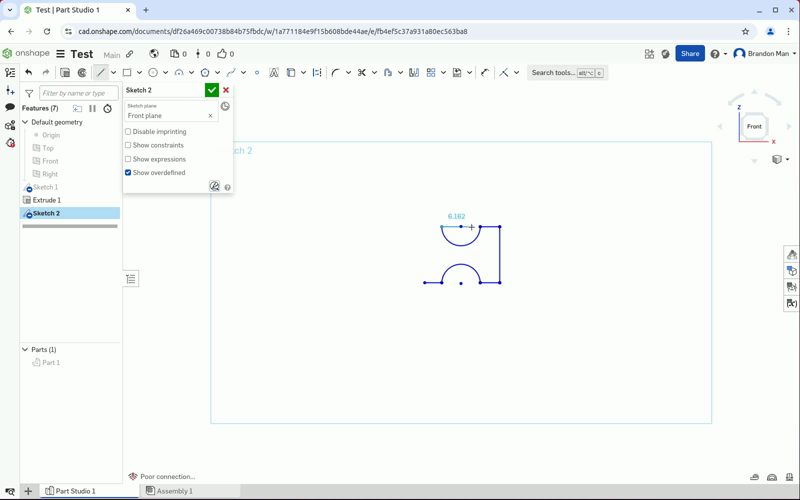
mouse_move(424, 226)
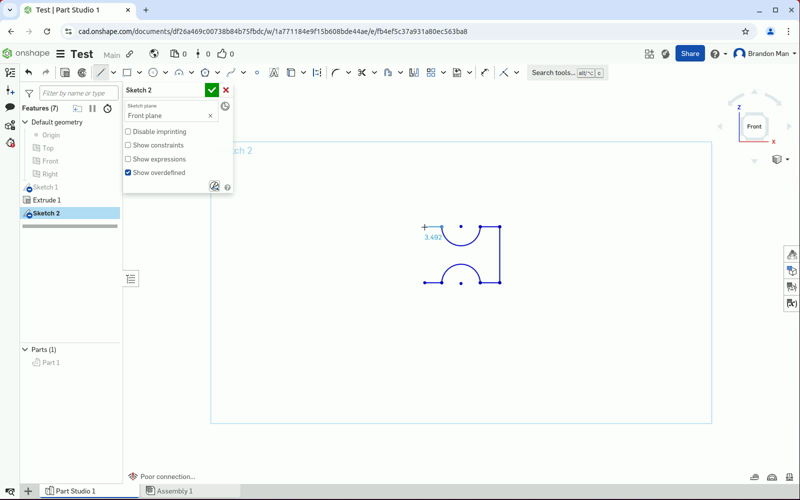
click(424, 226)
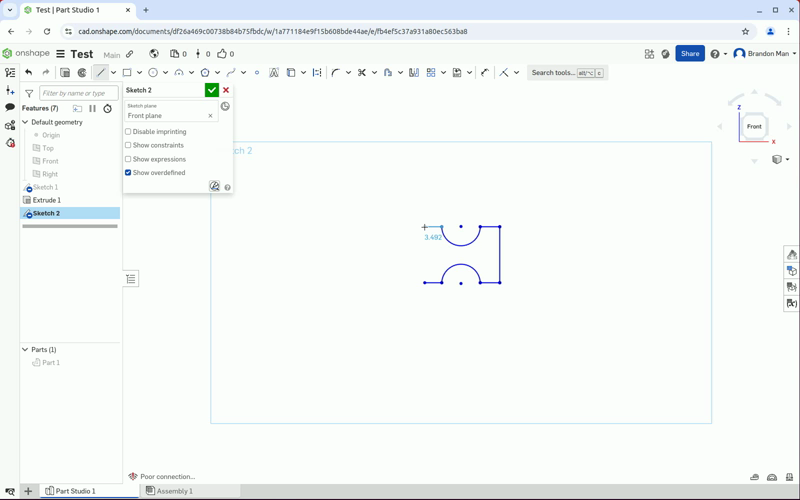
key_up(shift)
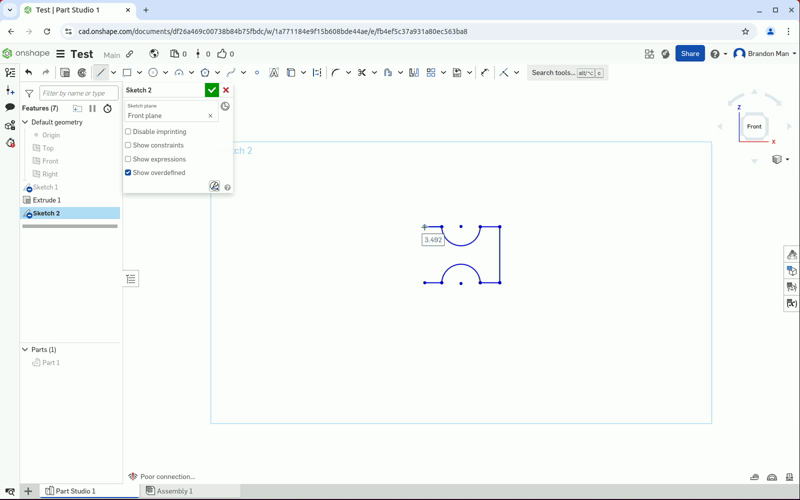
mouse_move(454, 226)
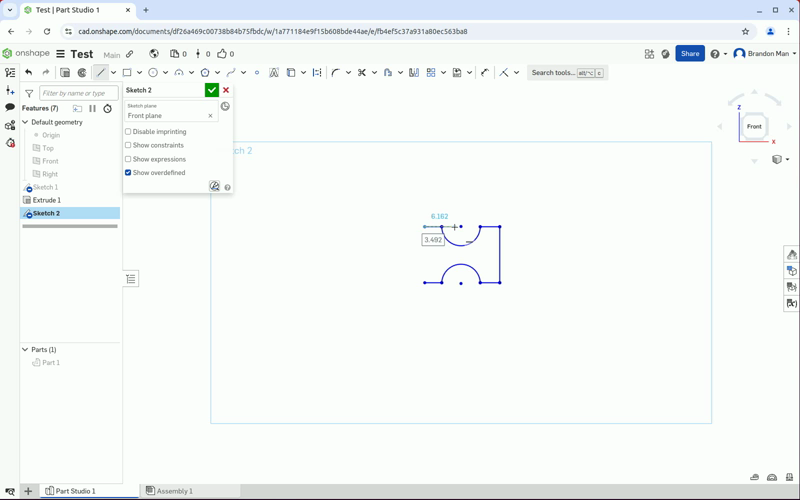
key_down(shift)
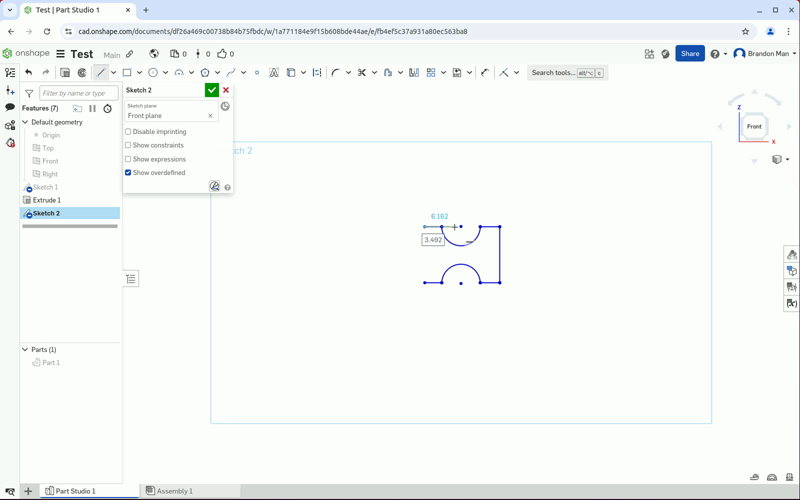
mouse_move(424, 282)
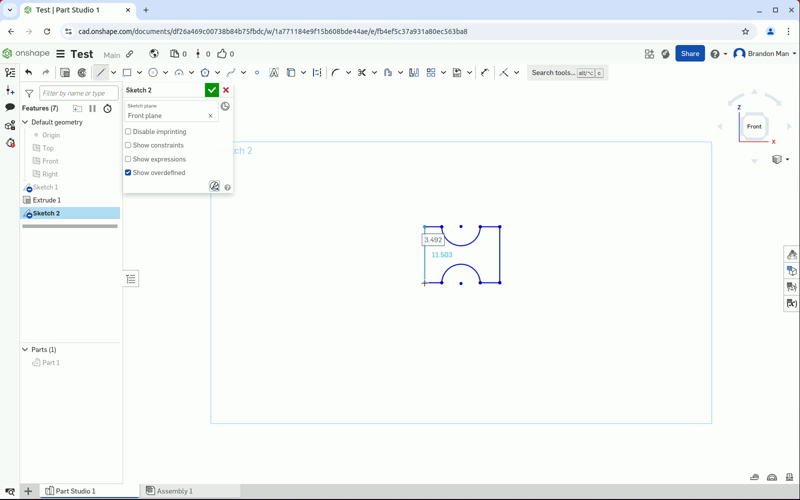
key_up(shift)
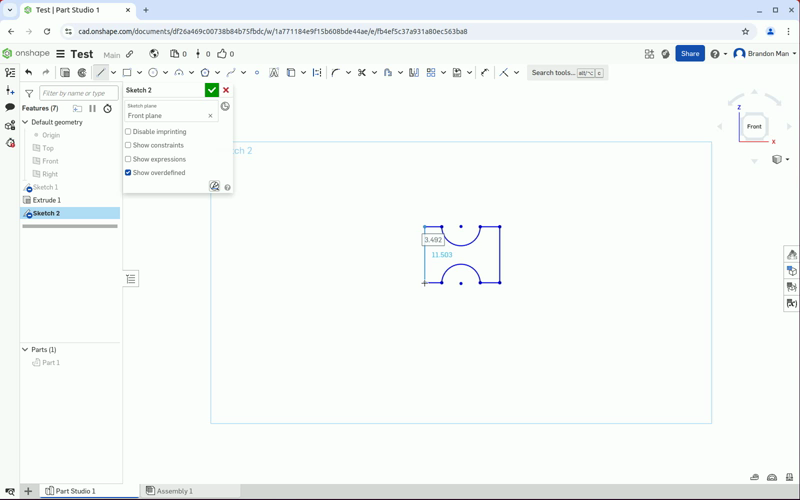
click(424, 282)
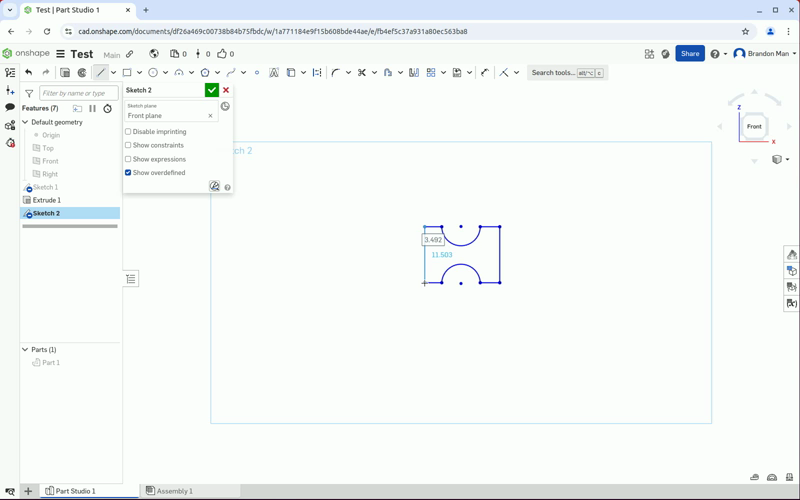
key(esc)
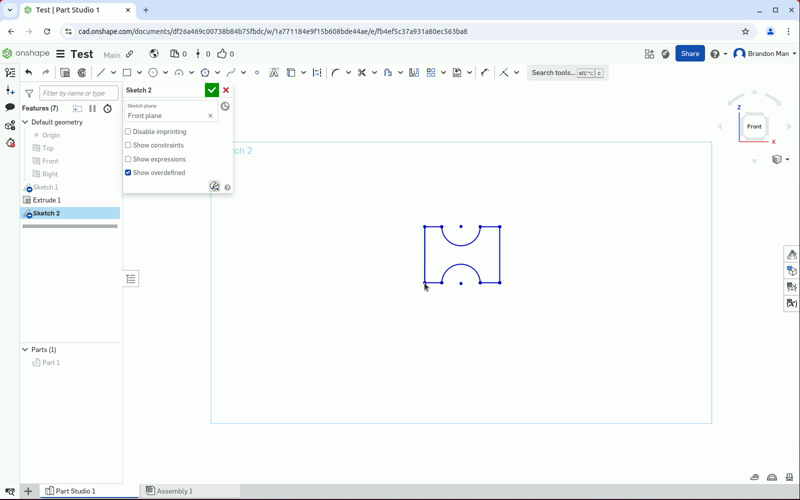
mouse_move(488, 243)
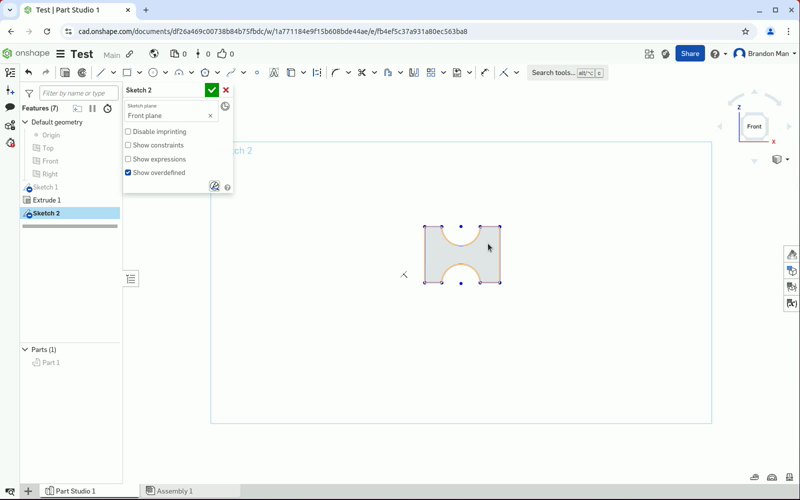
scroll(6)
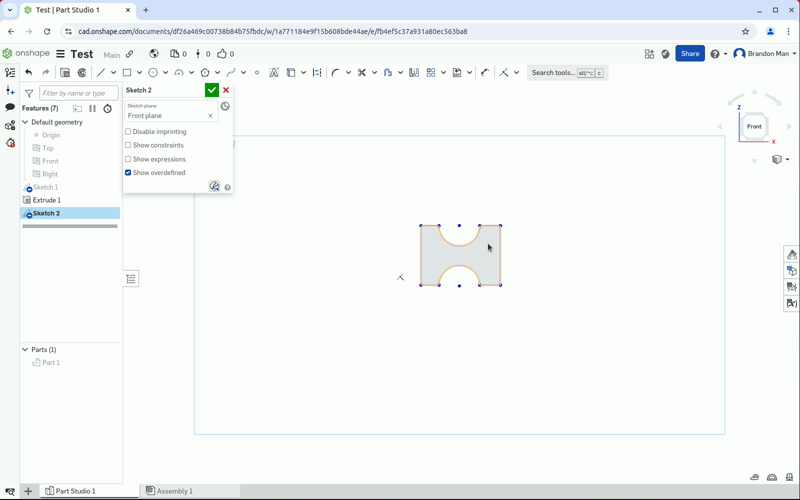
scroll(6)
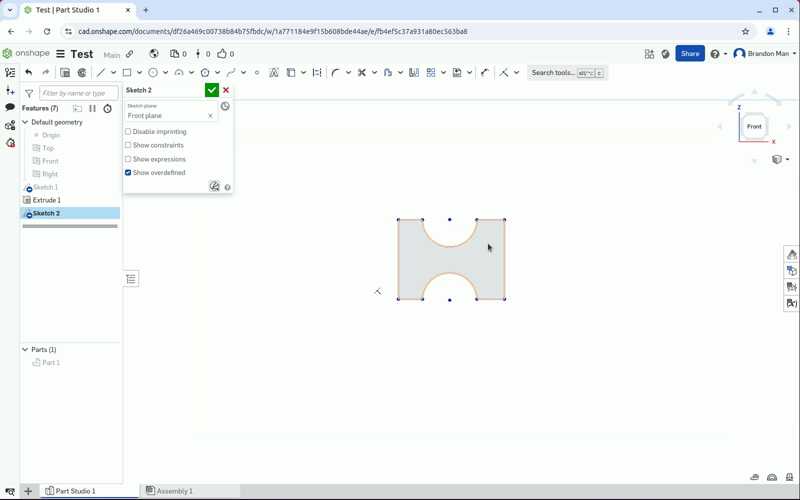
scroll(6)
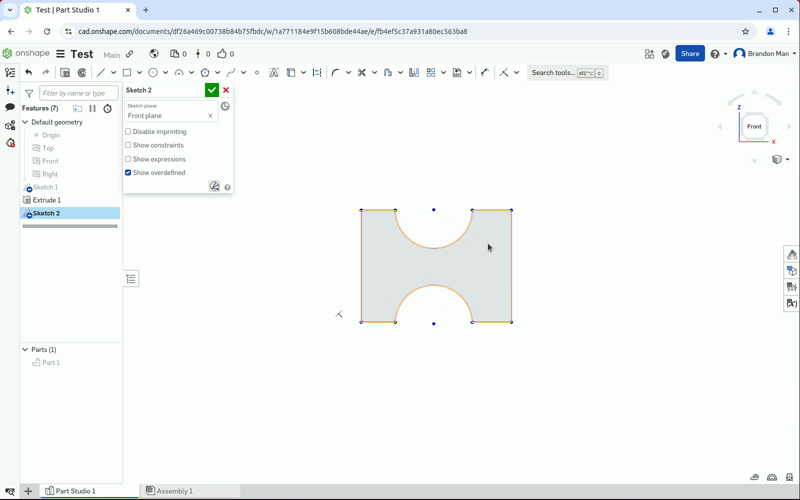
scroll(6)
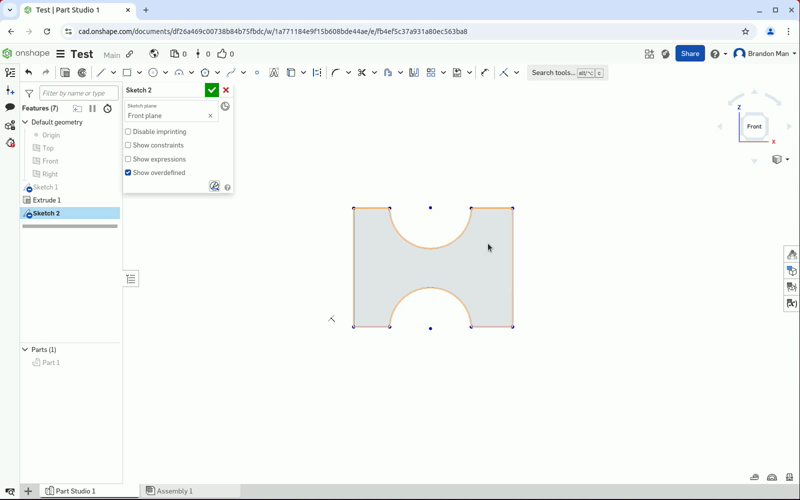
scroll(6)
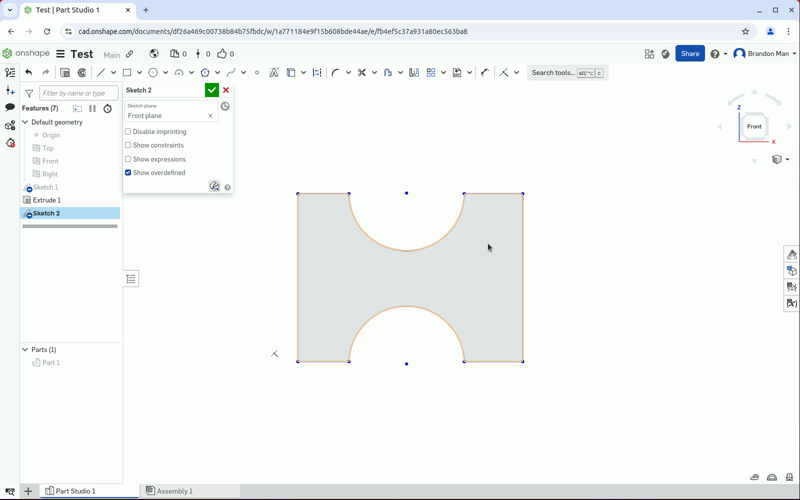
scroll(6)
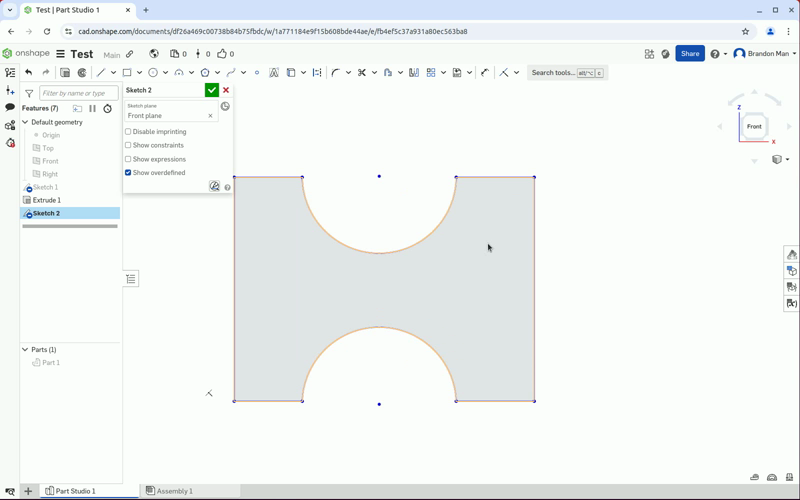
scroll(6)
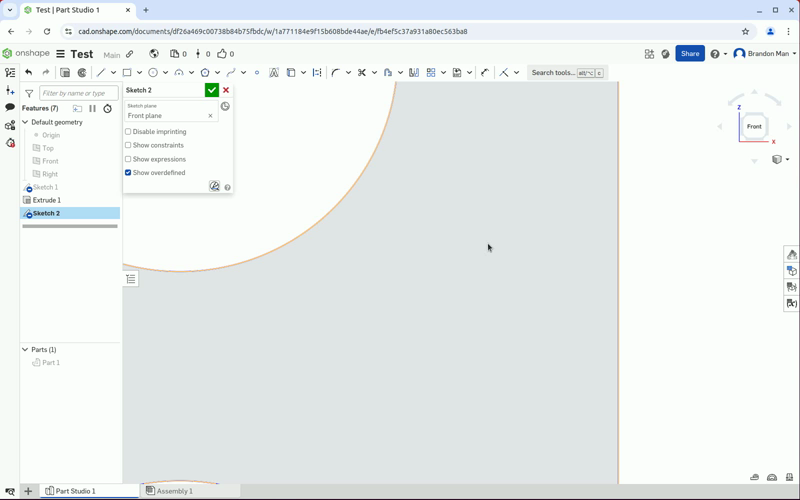
click(488, 243)
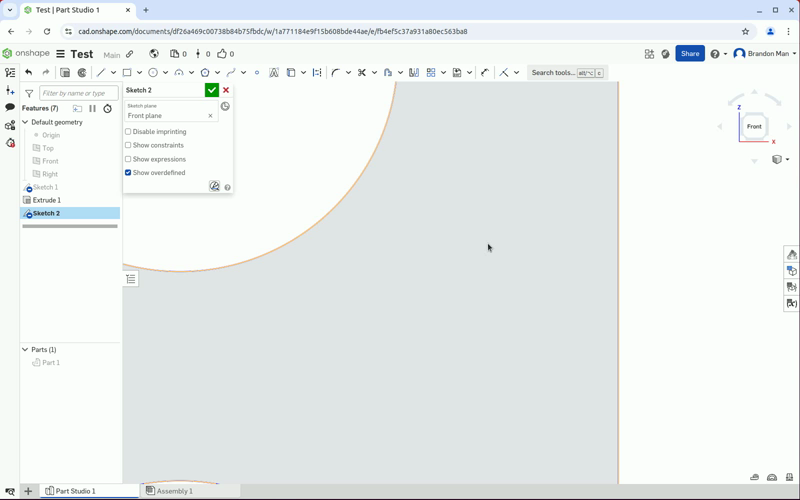
scroll(-6)
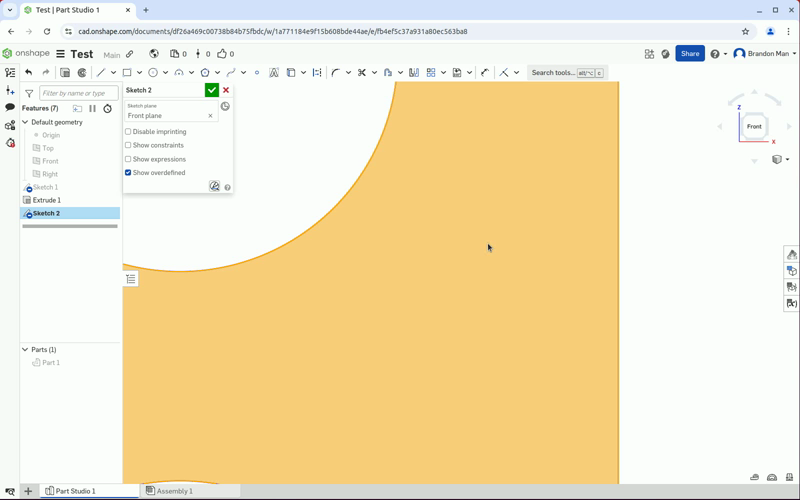
scroll(-6)
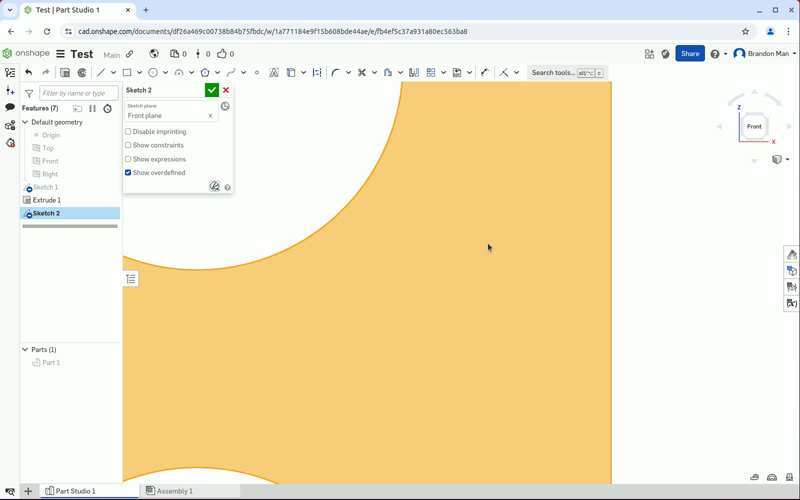
scroll(-6)
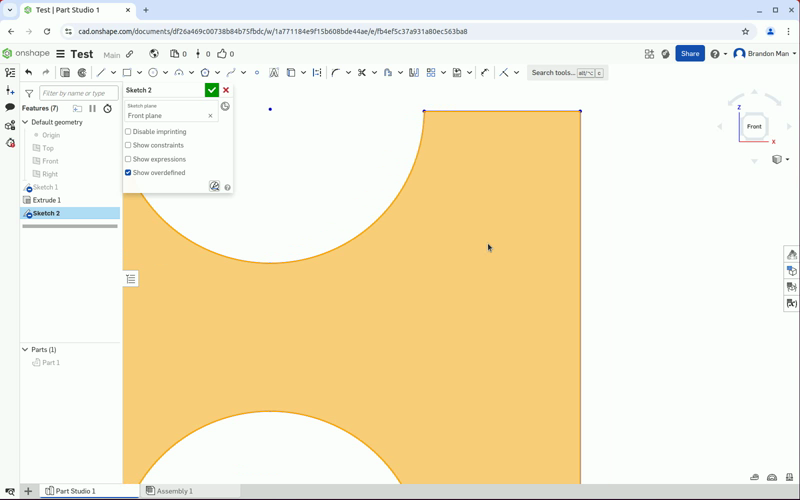
scroll(-6)
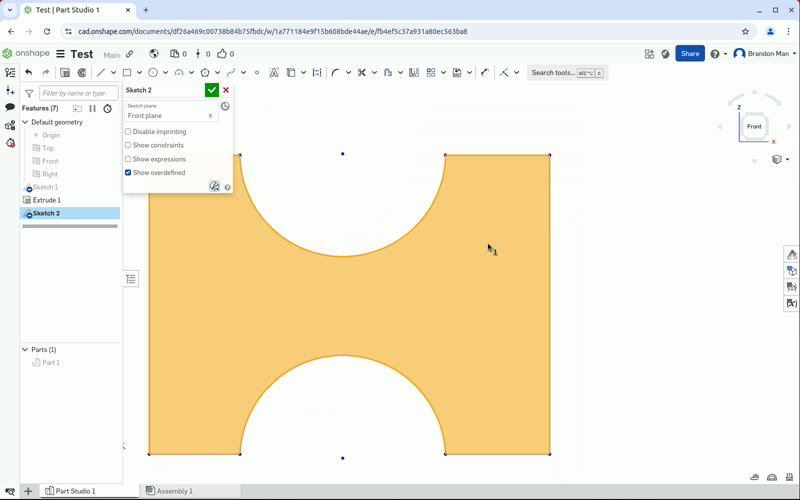
scroll(-6)
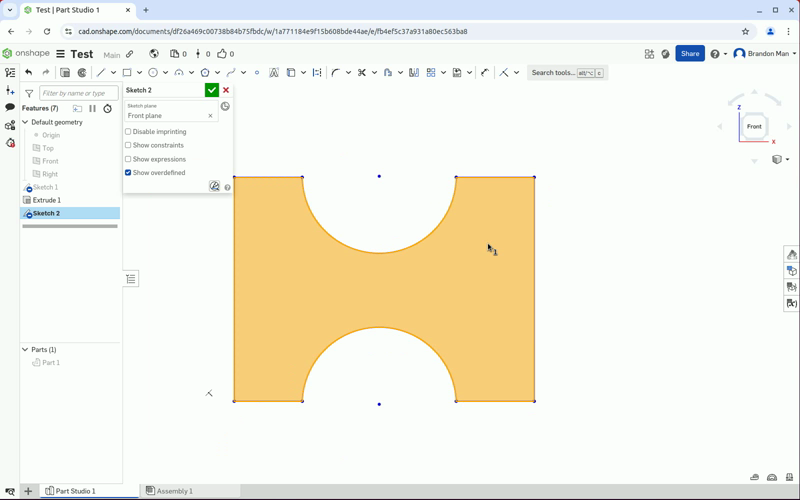
scroll(-6)
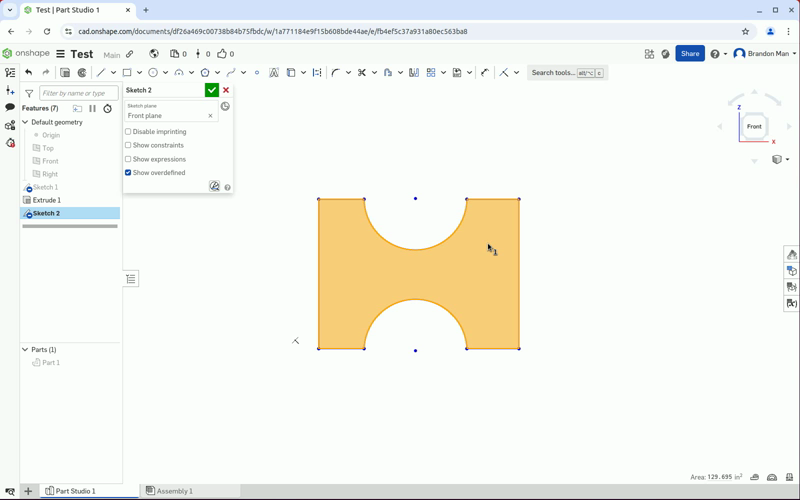
scroll(-6)
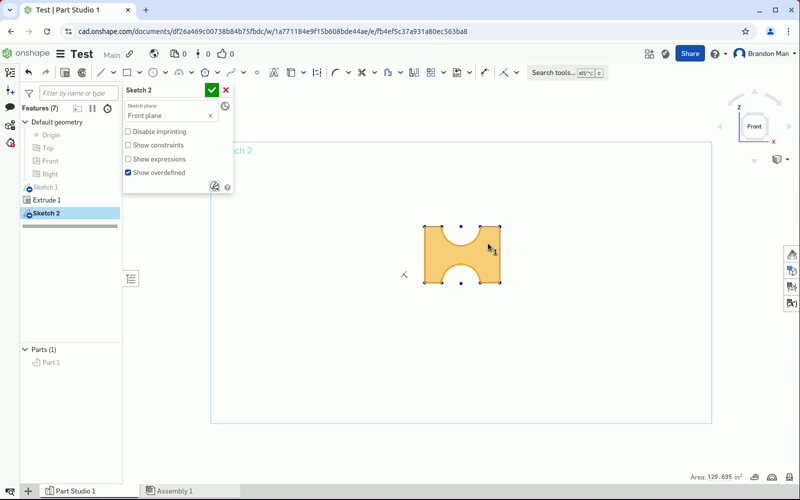
mouse_move(73, 352)
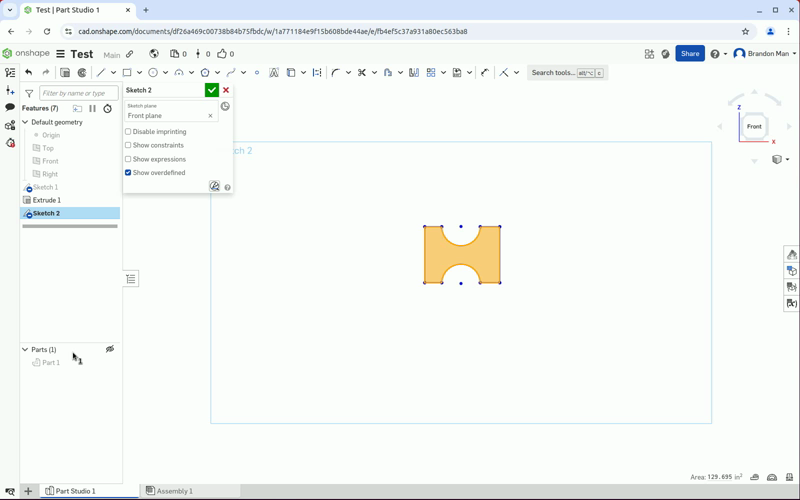
key(shift+y)
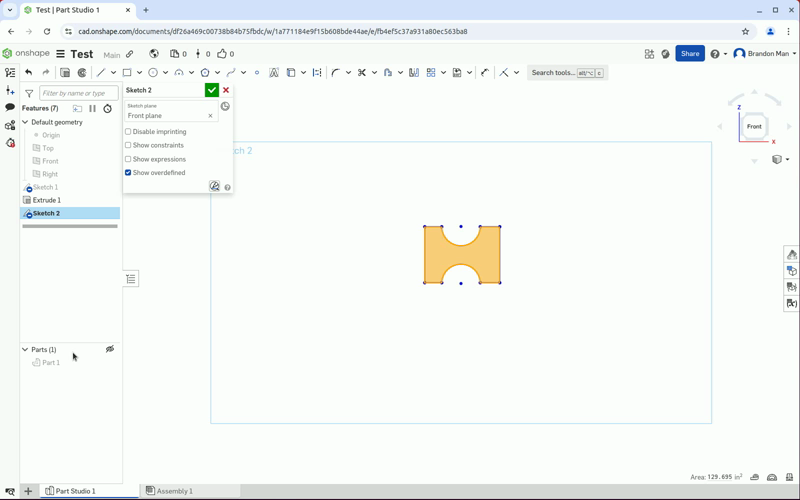
key(shift+e)
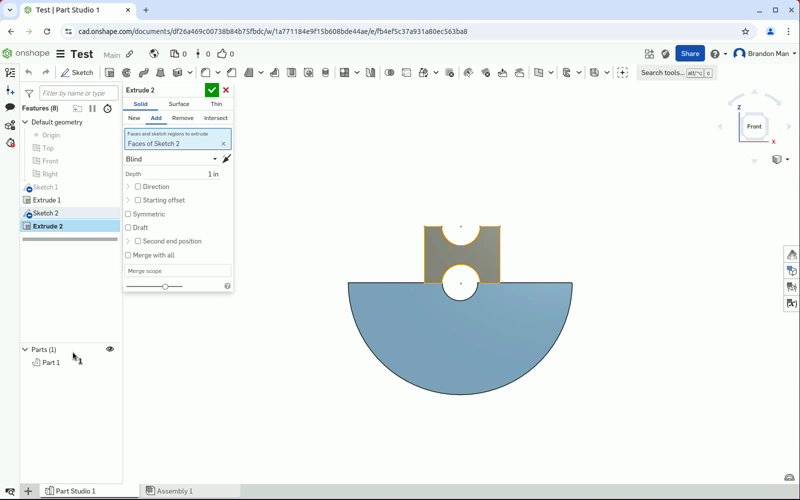
mouse_move(143, 106)
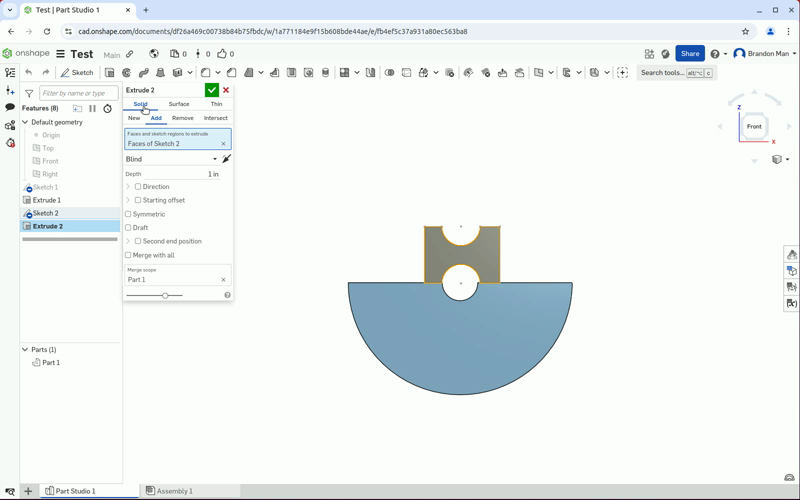
click(143, 106)
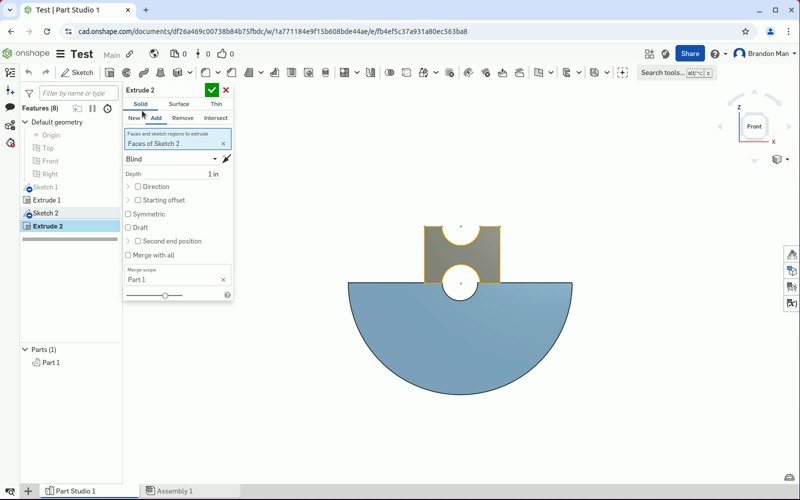
mouse_move(137, 120)
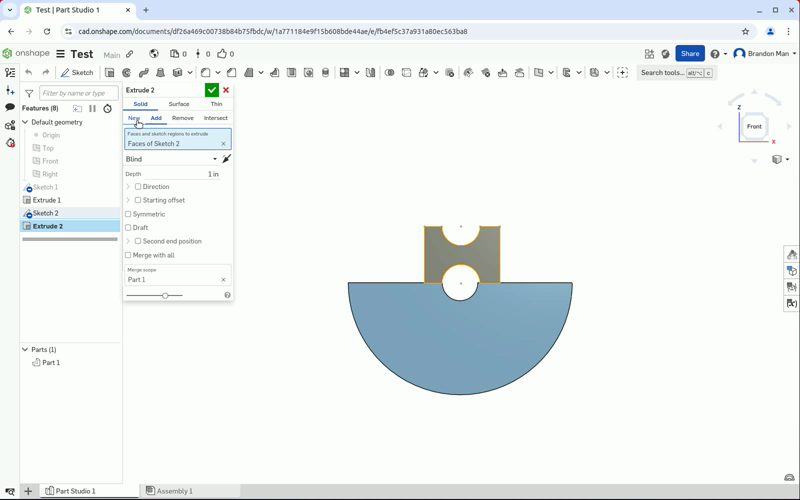
click(137, 120)
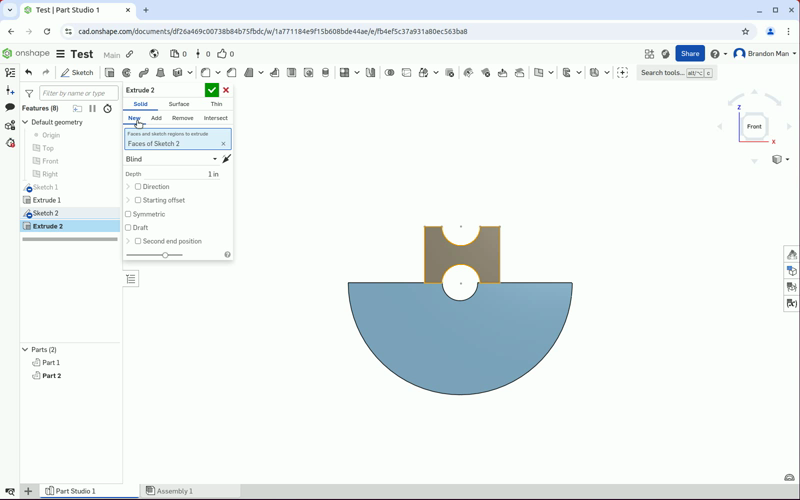
key(tab, 4)
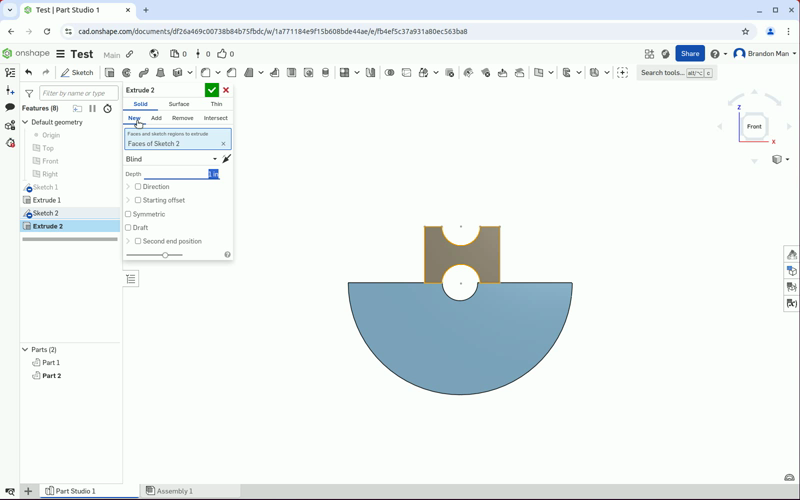
text(5.777)
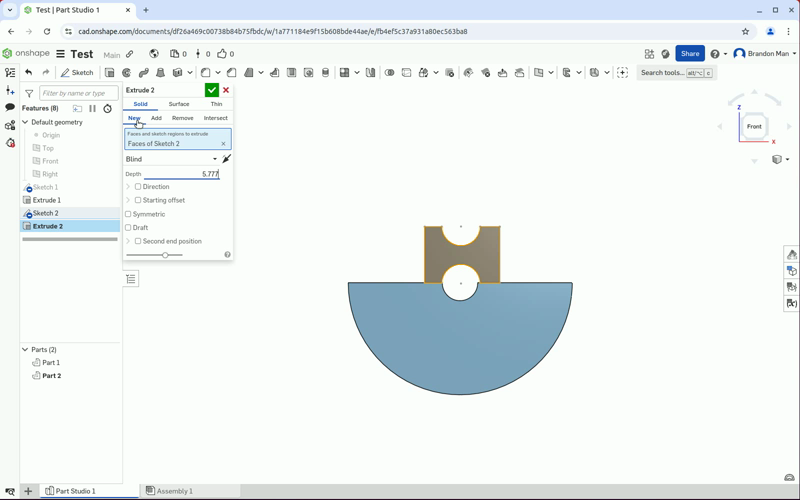
key(enter)
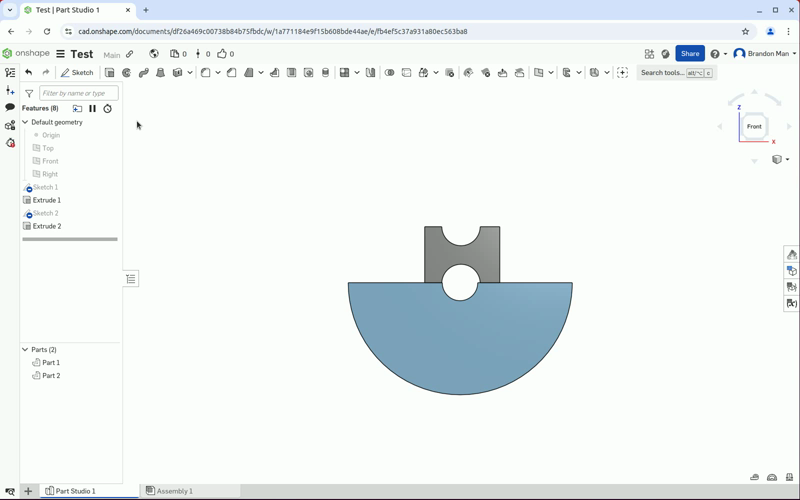
key(shift+h)
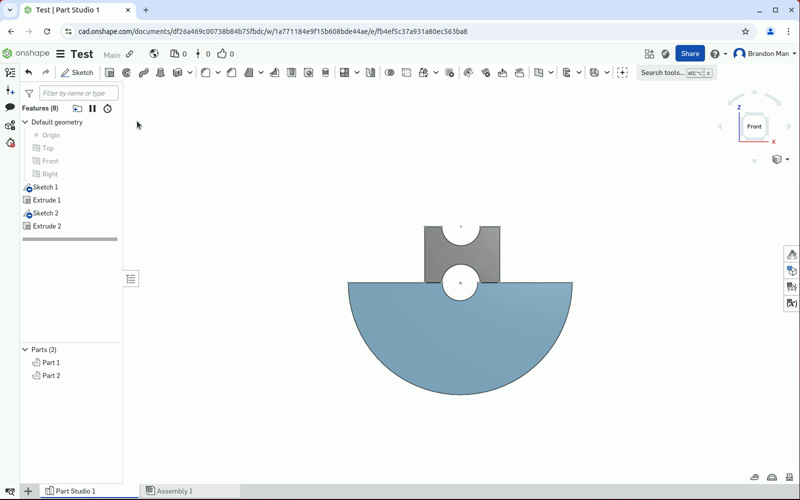
key(shift+h)
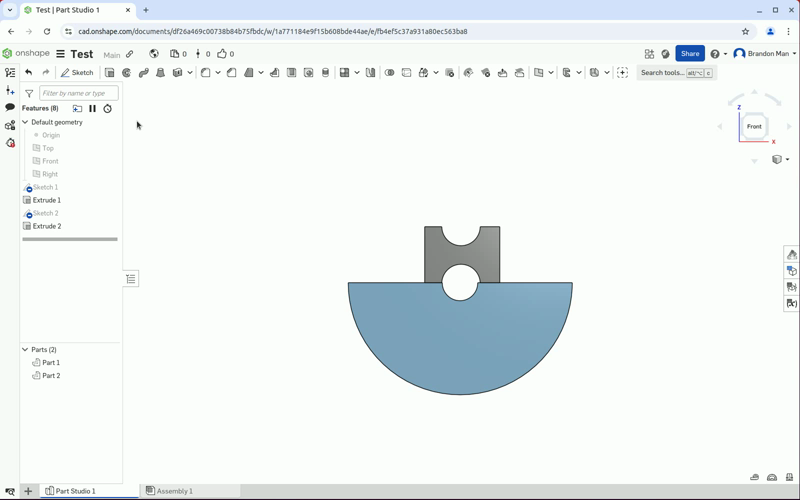
mouse_move(73, 189)
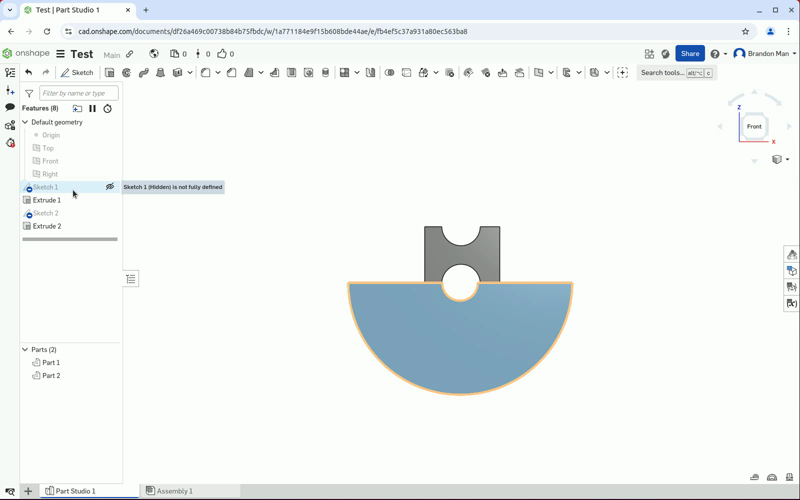
click(73, 189)
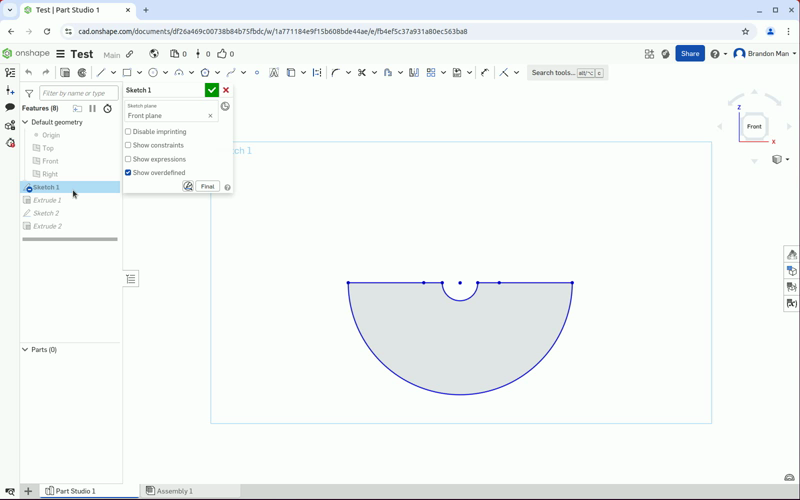
mouse_move(229, 92)
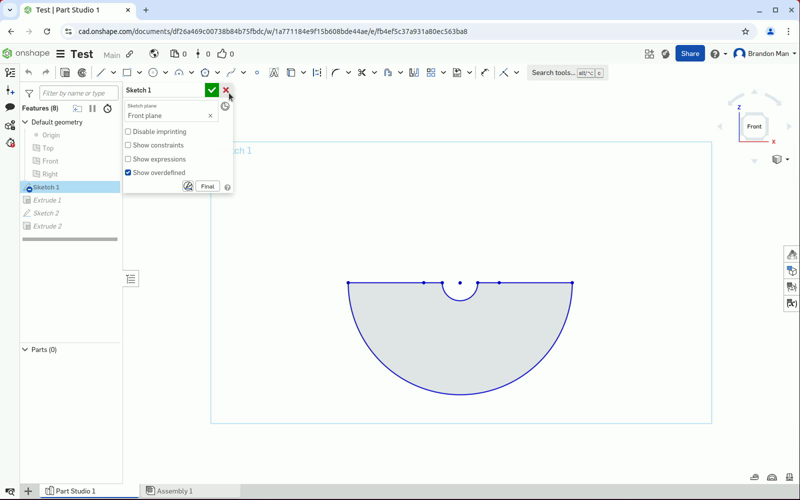
click(229, 92)
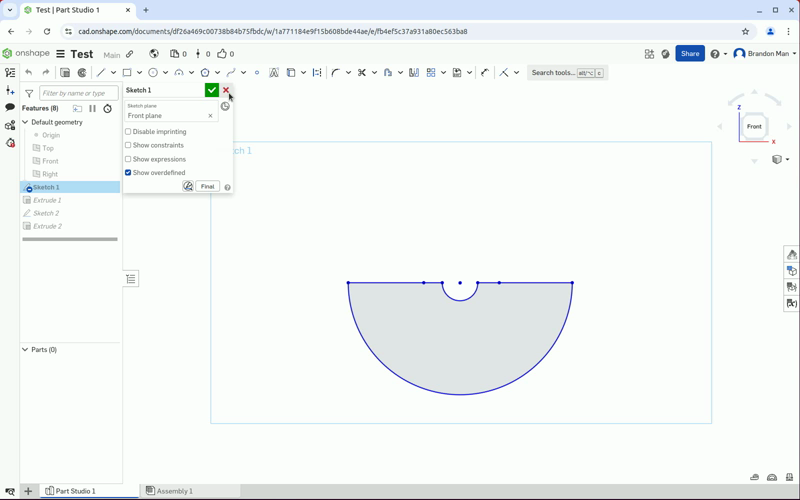
key(shift+s)
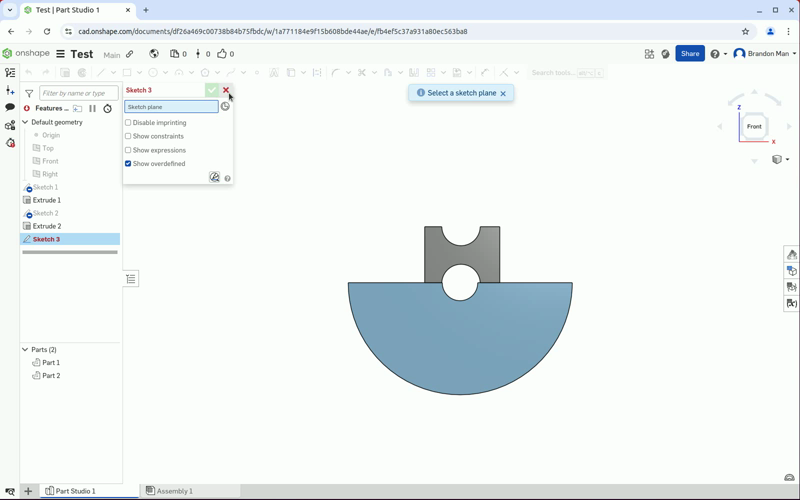
mouse_move(73, 163)
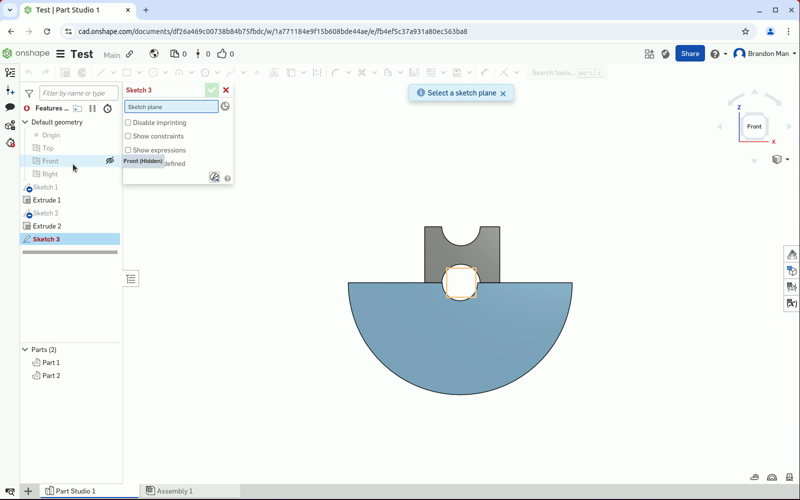
click(73, 163)
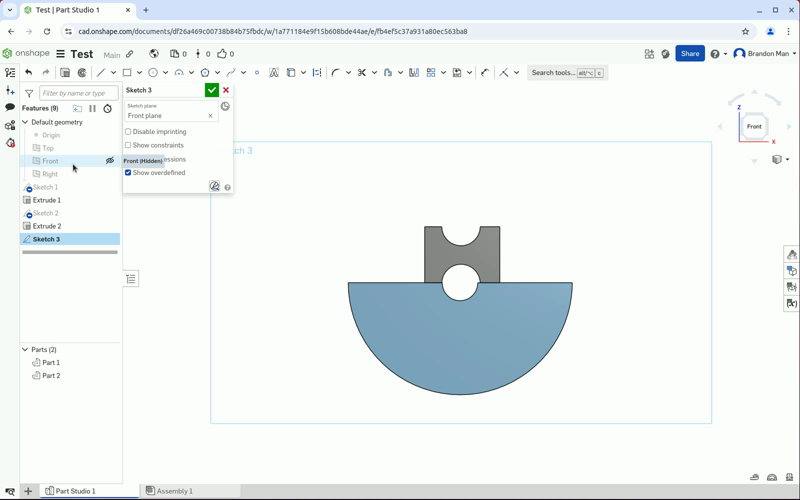
mouse_move(73, 352)
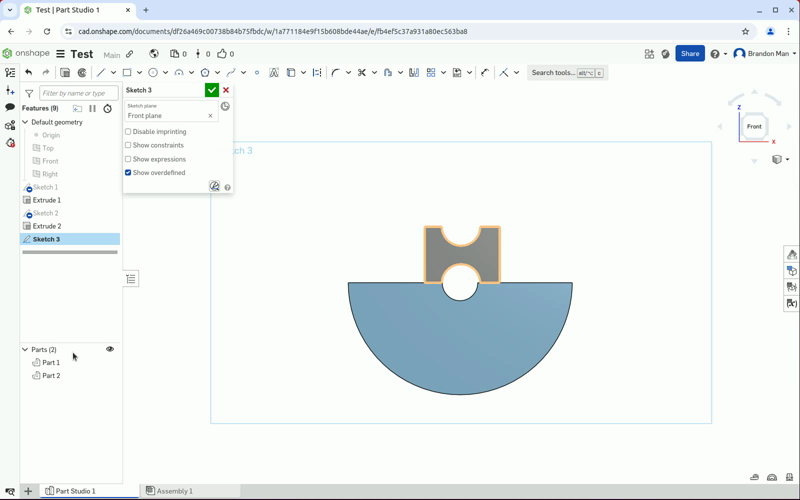
key(y)
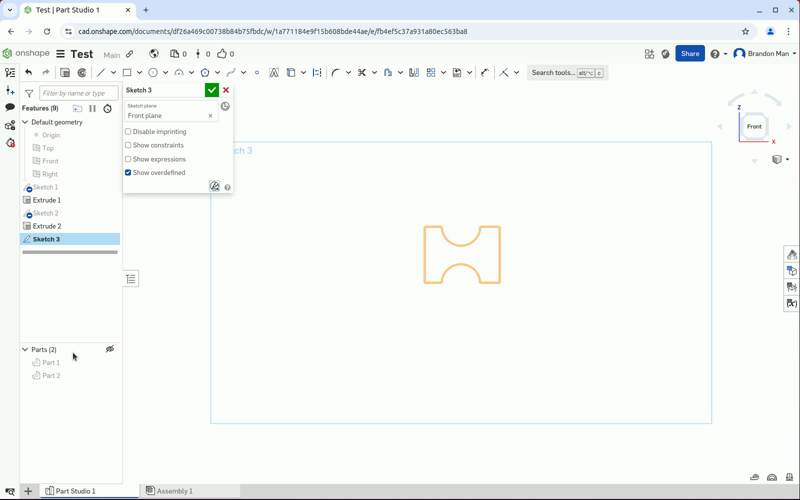
key(a)
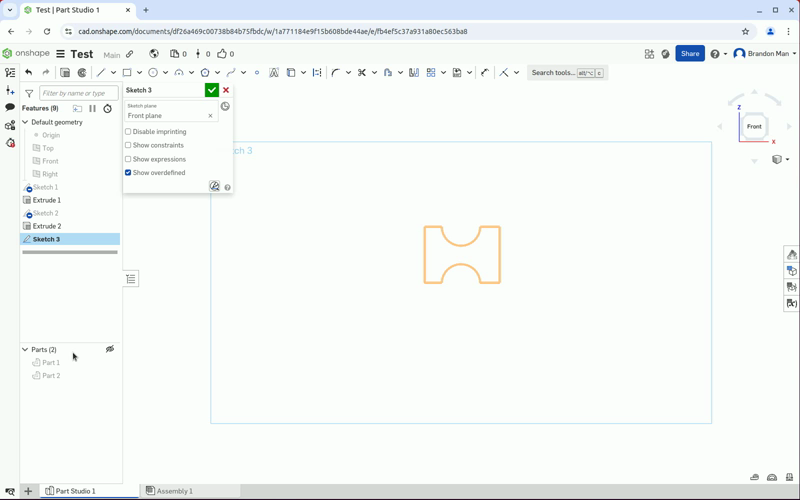
key_down(shift)
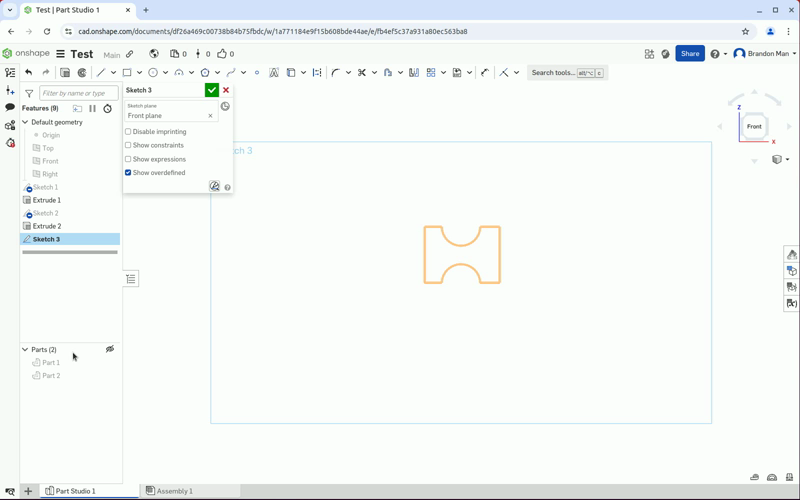
mouse_move(424, 226)
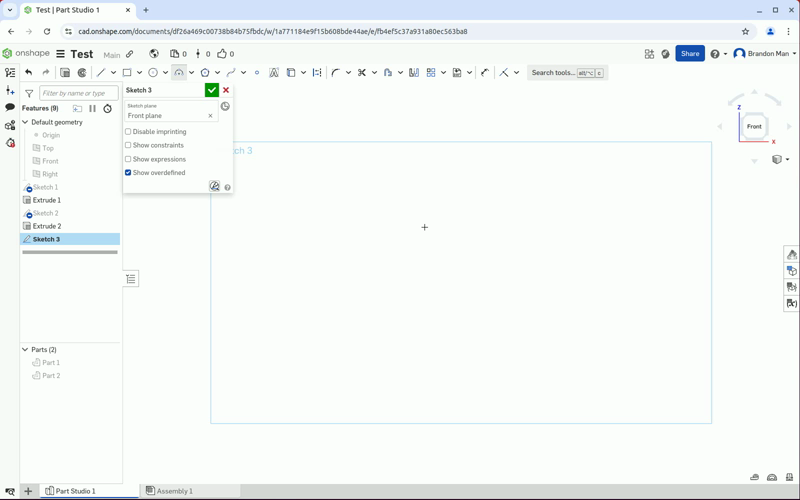
click(424, 226)
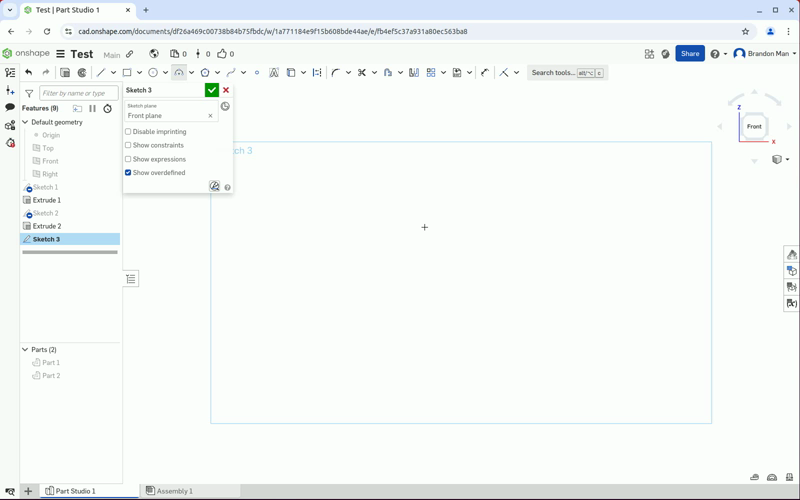
key_up(shift)
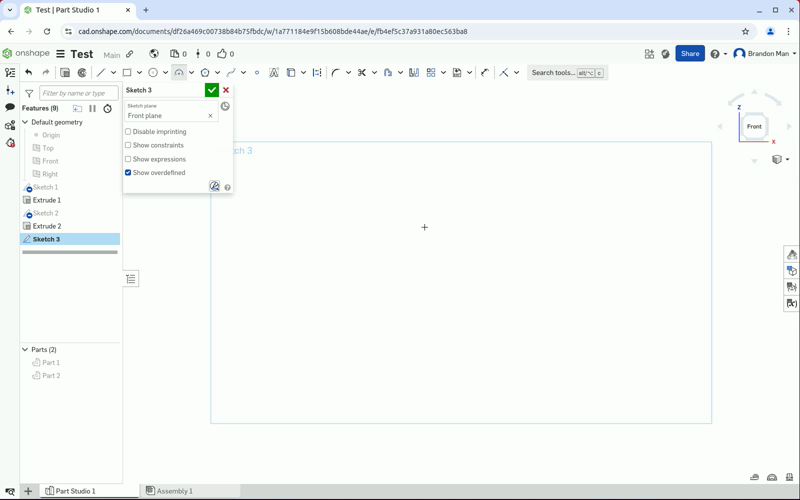
key_down(shift)
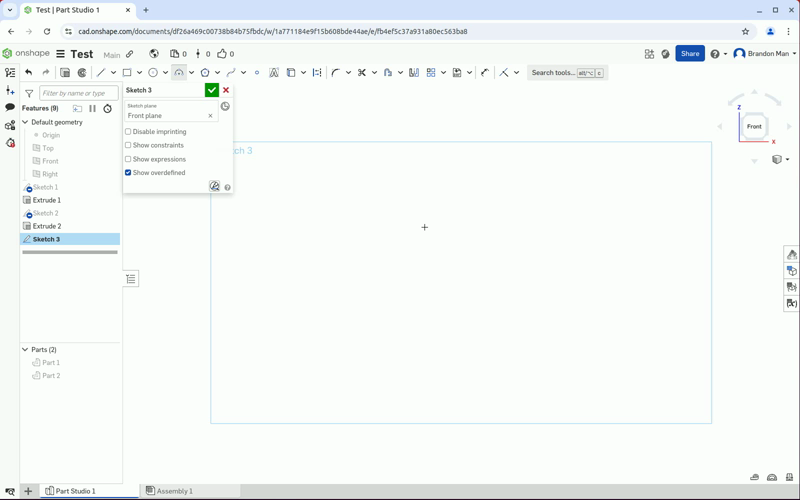
mouse_move(499, 226)
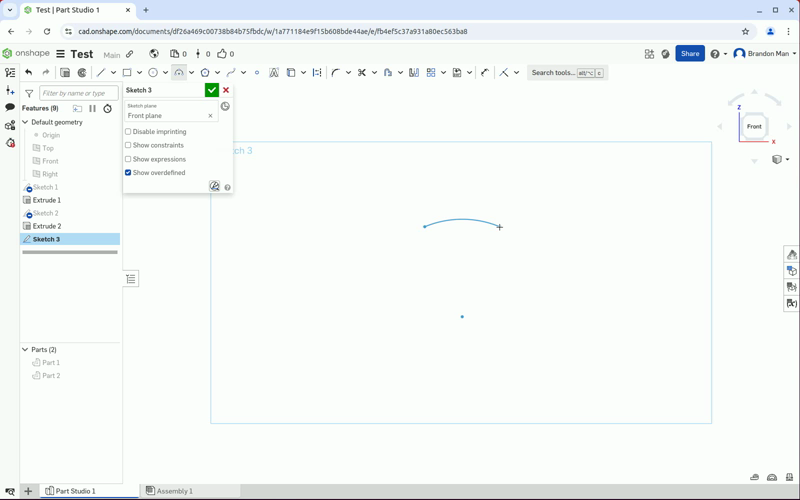
click(499, 226)
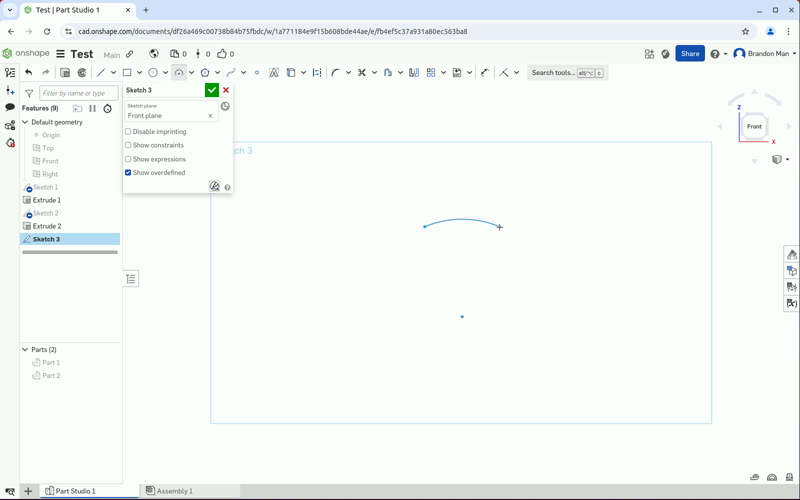
mouse_move(462, 264)
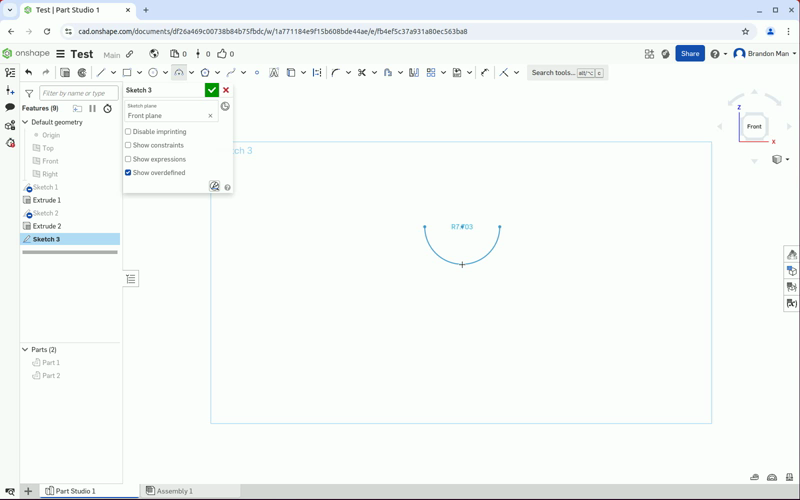
click(462, 264)
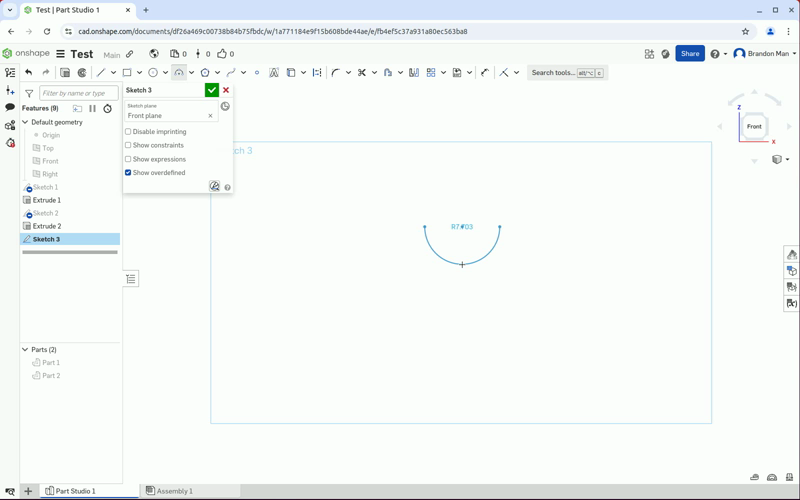
key_up(shift)
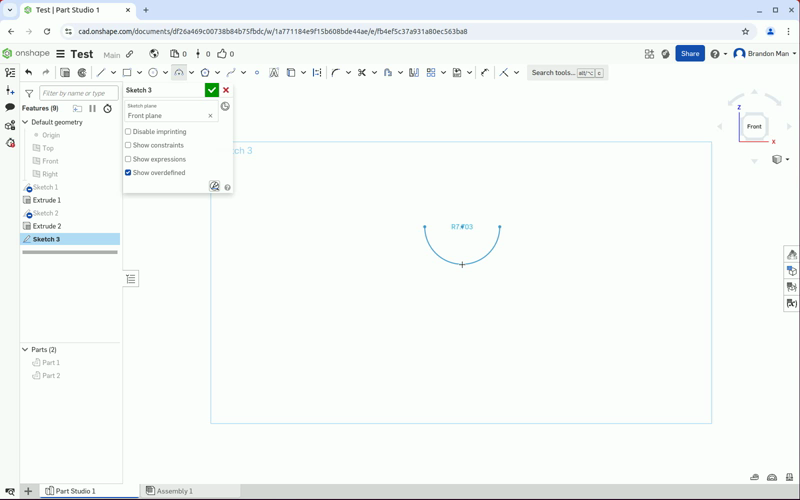
key(esc)
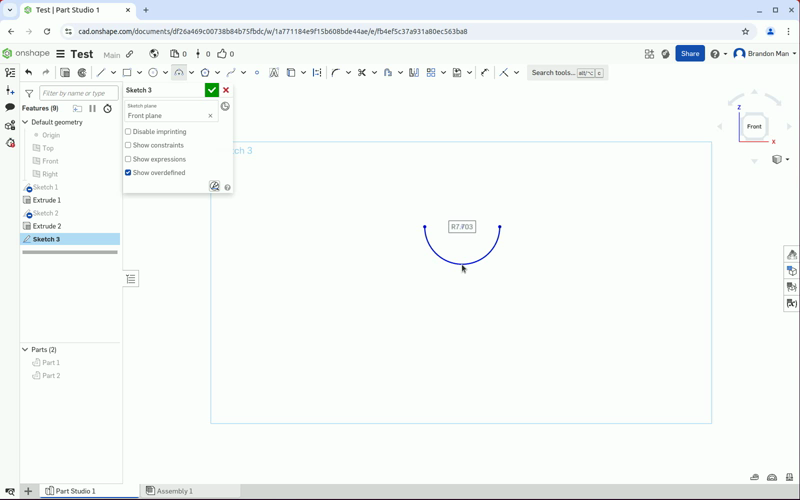
key(l)
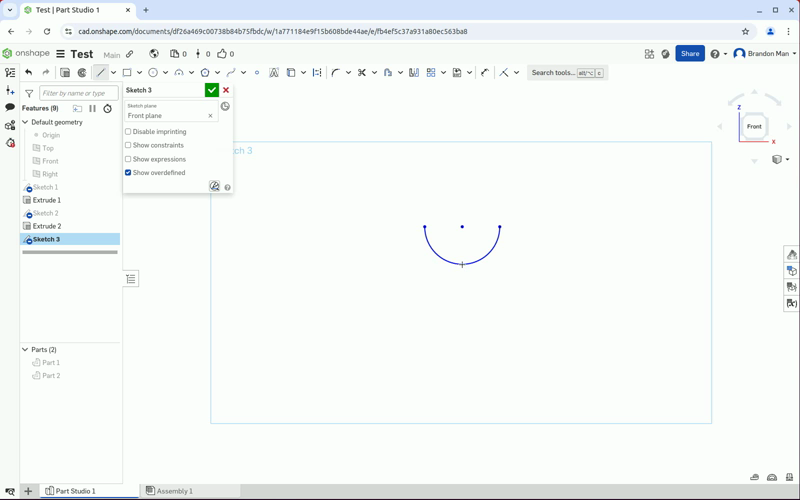
mouse_move(499, 226)
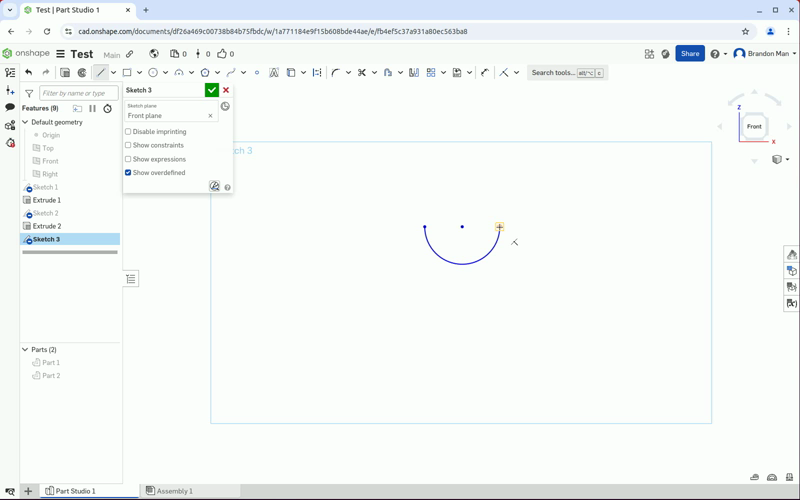
click(499, 226)
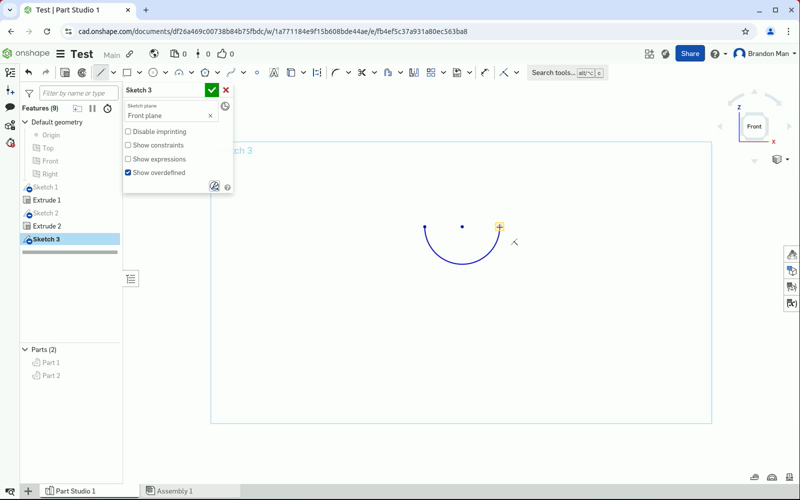
key_down(shift)
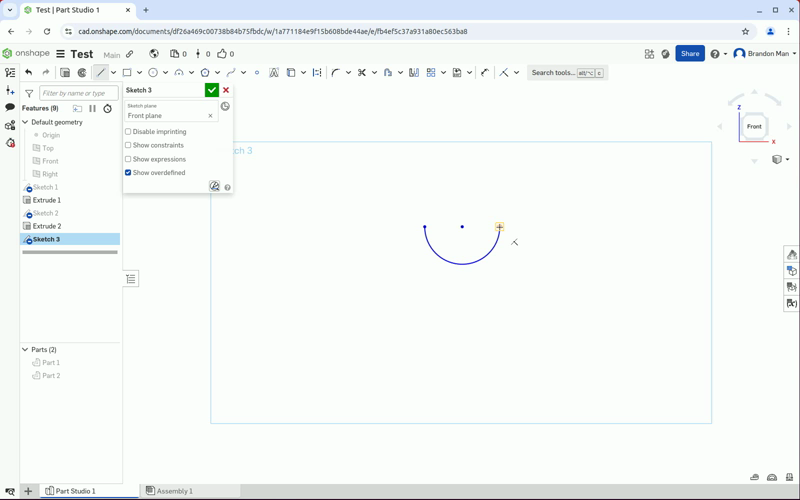
mouse_move(529, 226)
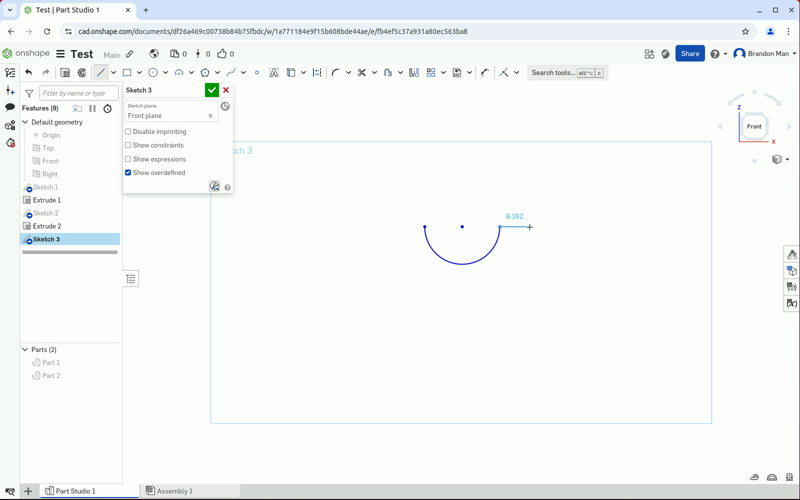
mouse_move(480, 226)
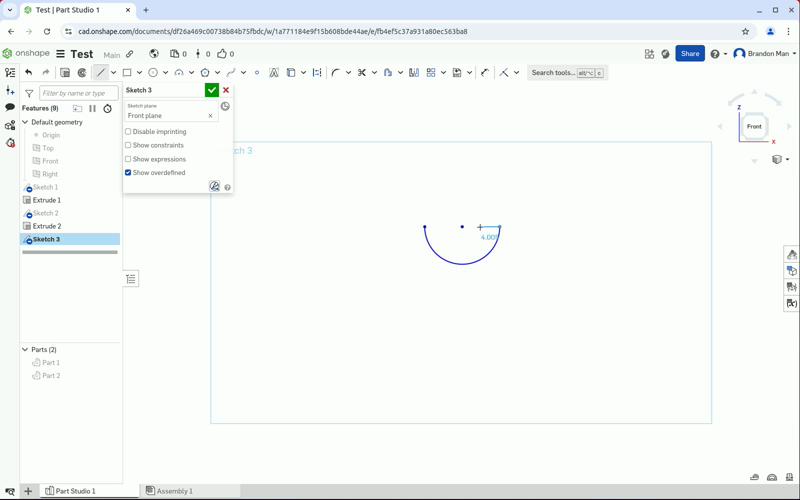
click(480, 226)
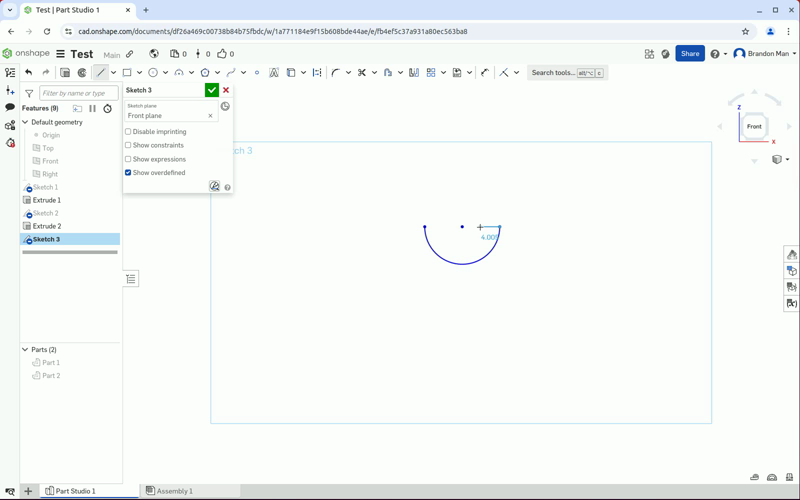
key_up(shift)
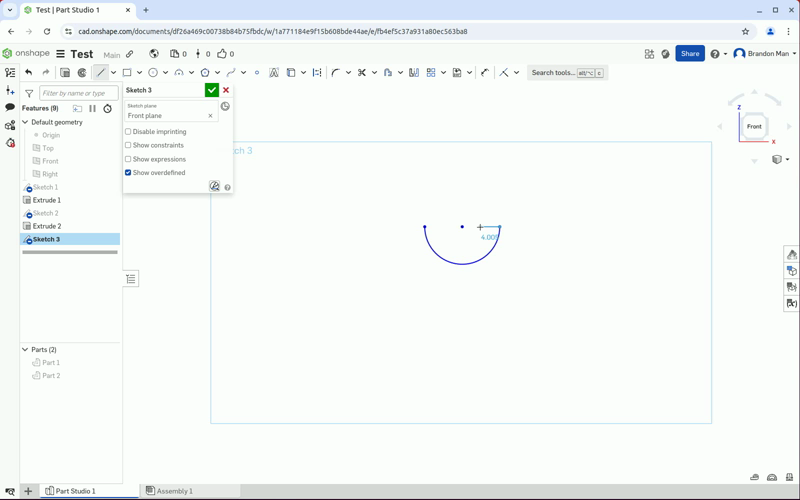
key(esc)
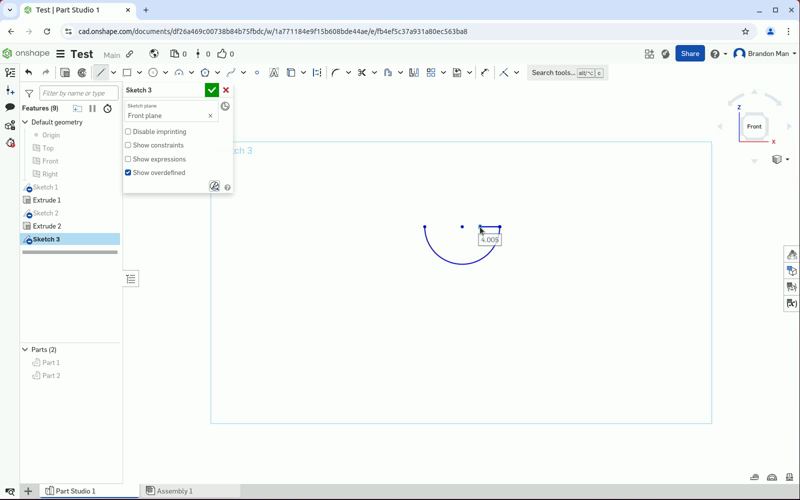
key(a)
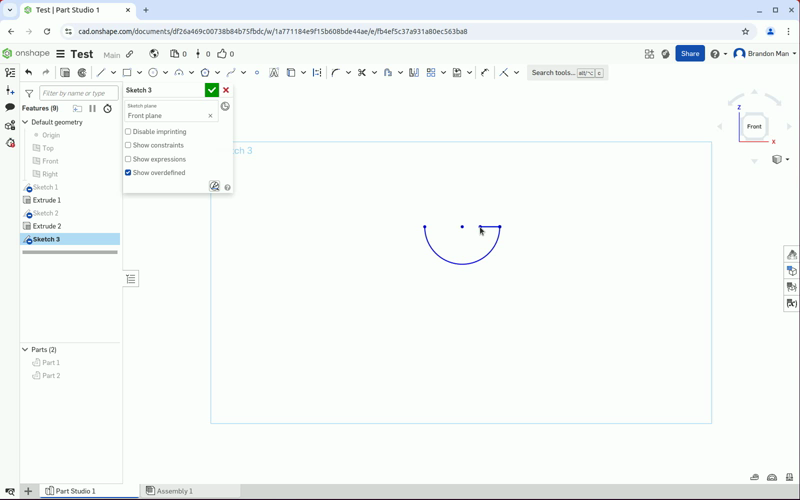
mouse_move(480, 226)
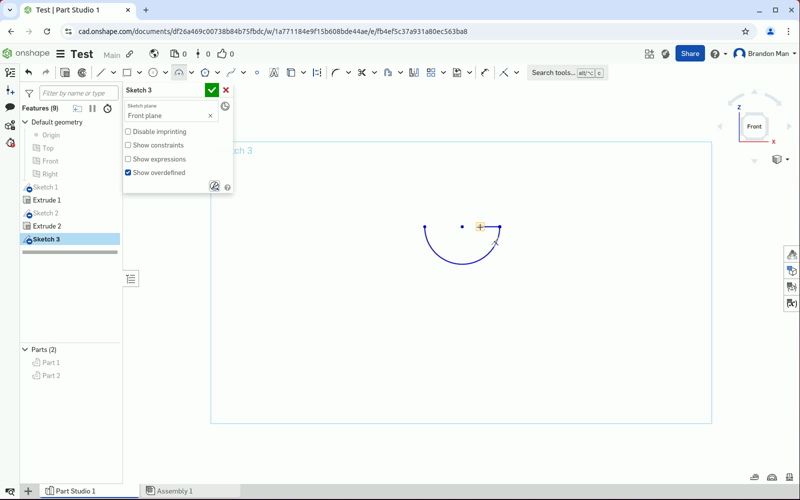
click(480, 226)
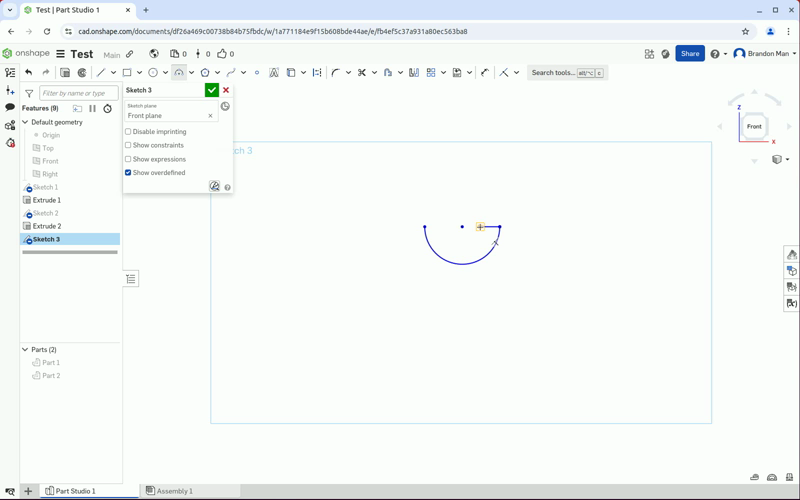
key_down(shift)
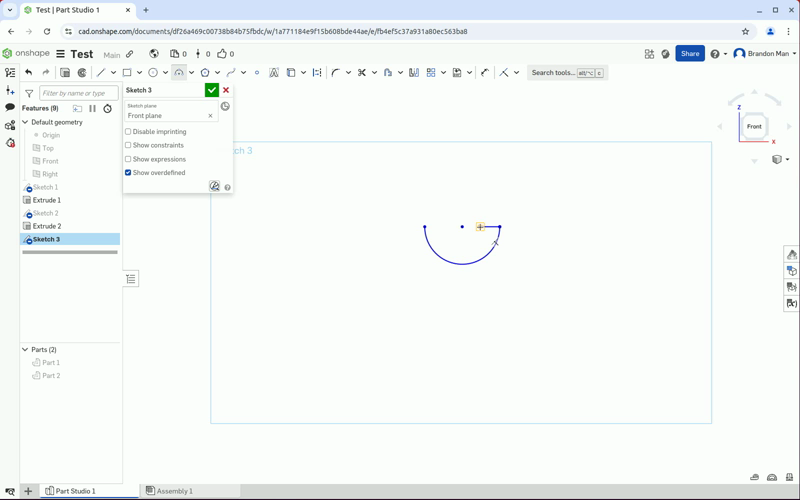
mouse_move(441, 226)
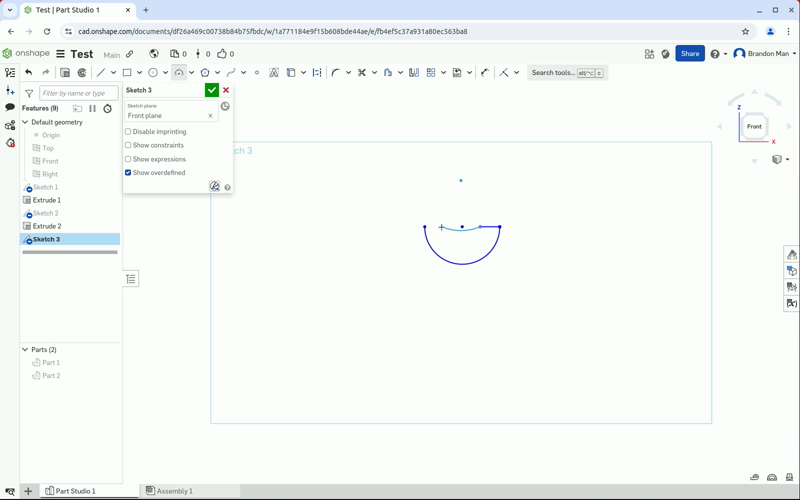
click(441, 226)
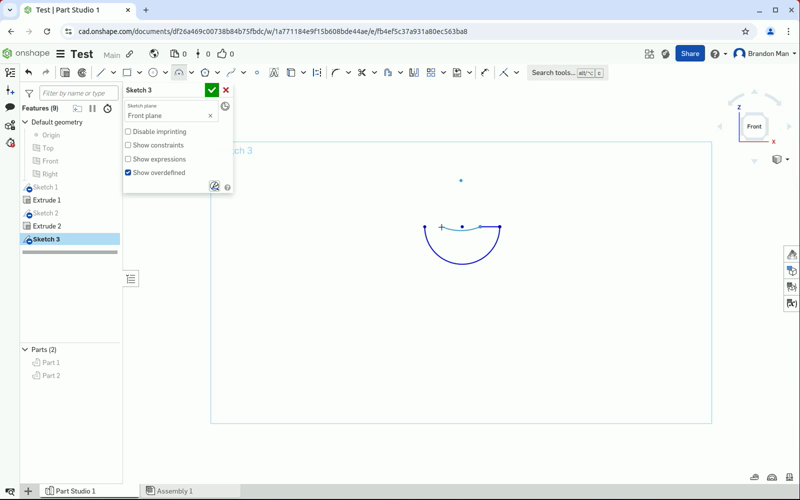
mouse_move(461, 207)
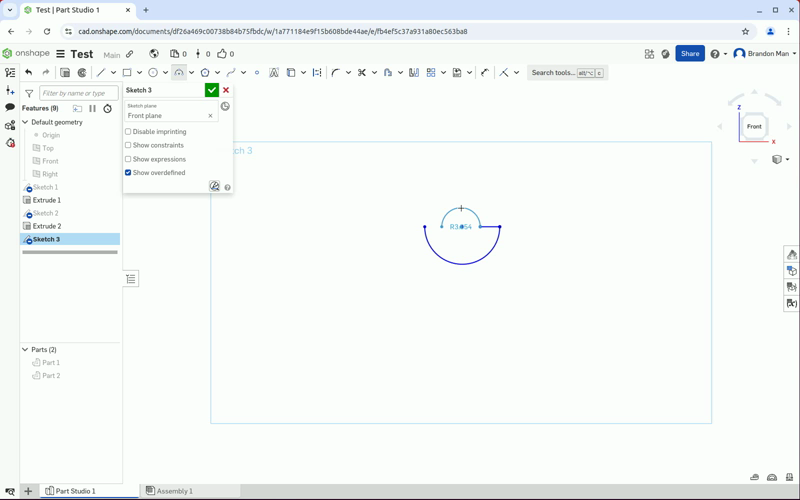
click(461, 207)
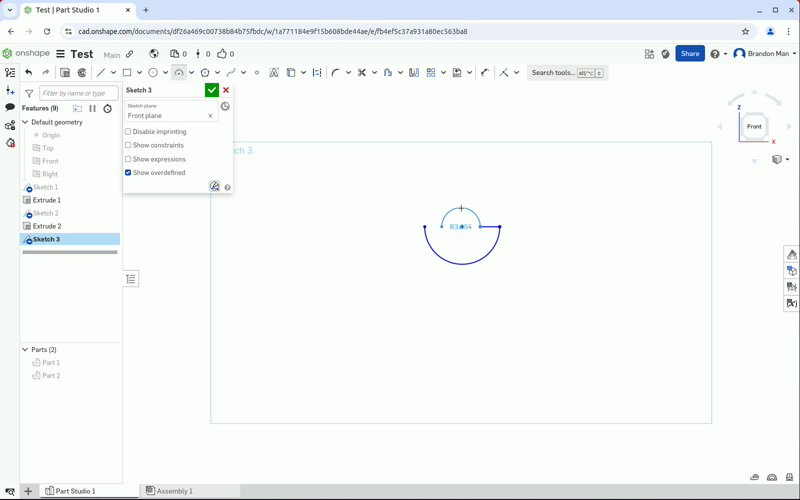
key_up(shift)
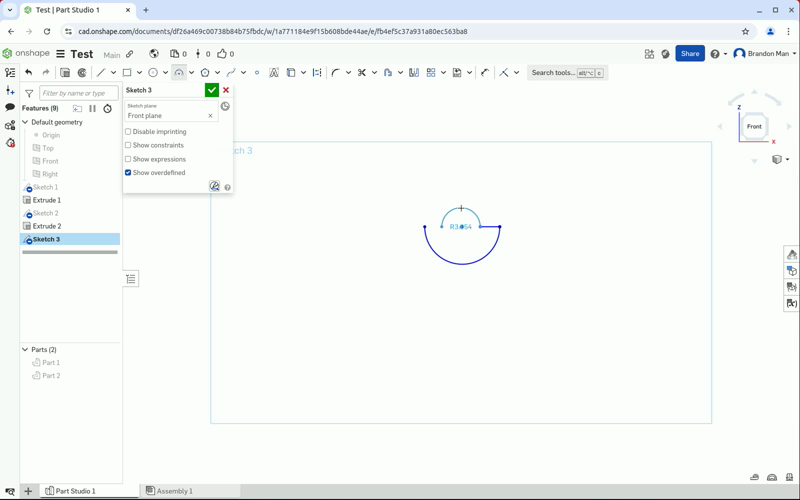
key(esc)
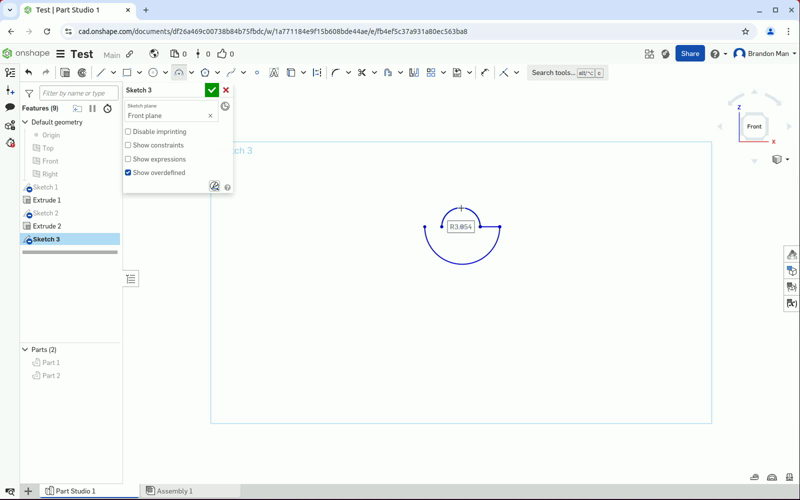
key(l)
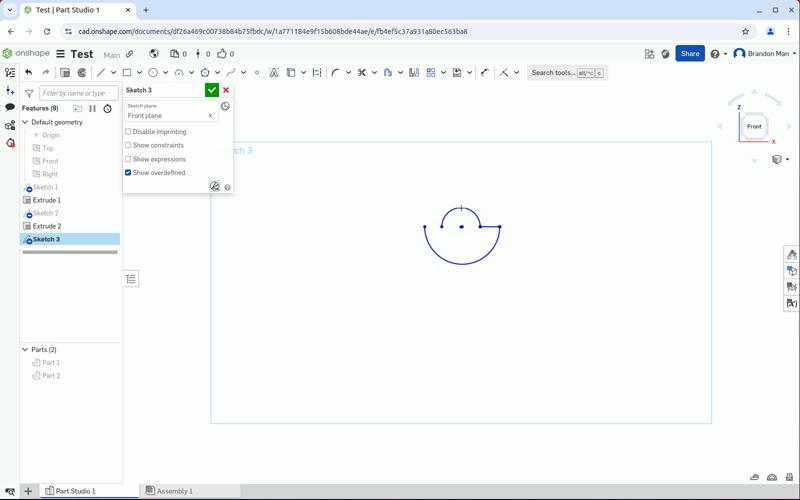
mouse_move(441, 226)
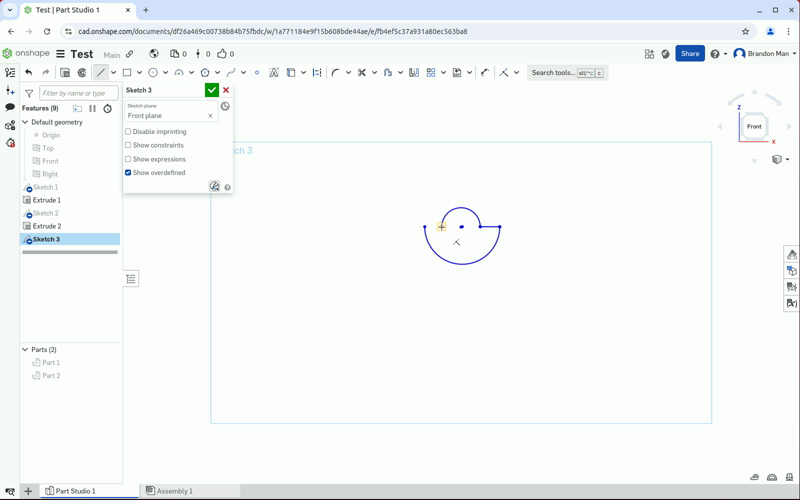
click(441, 226)
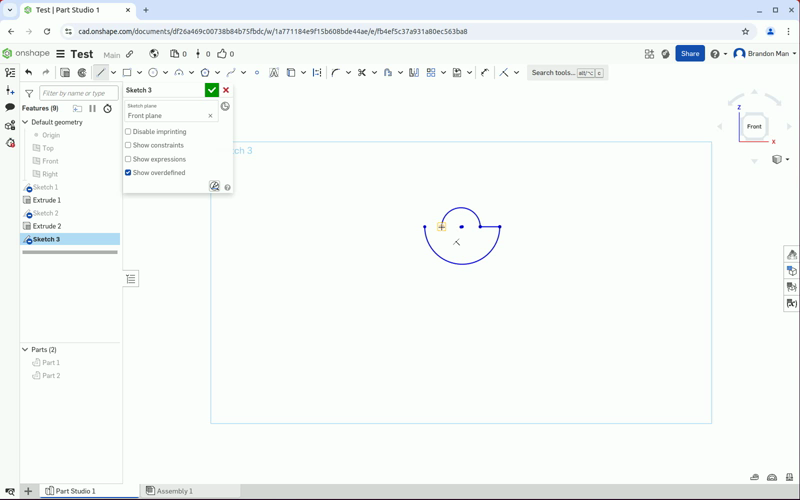
mouse_move(471, 226)
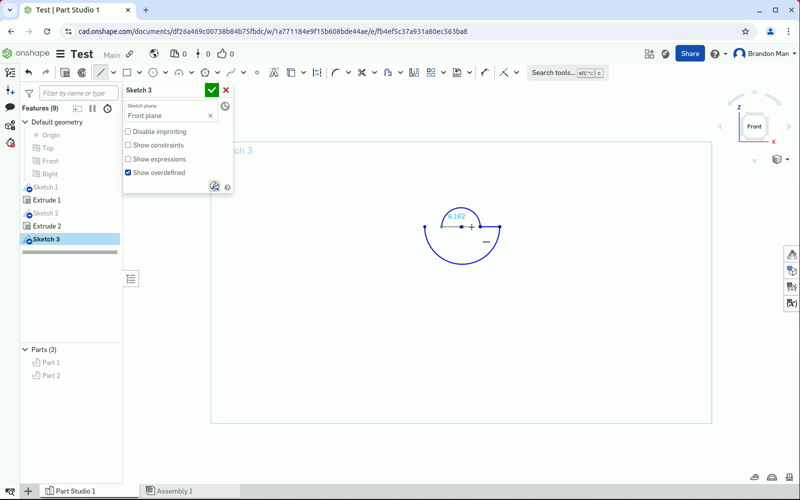
key_down(shift)
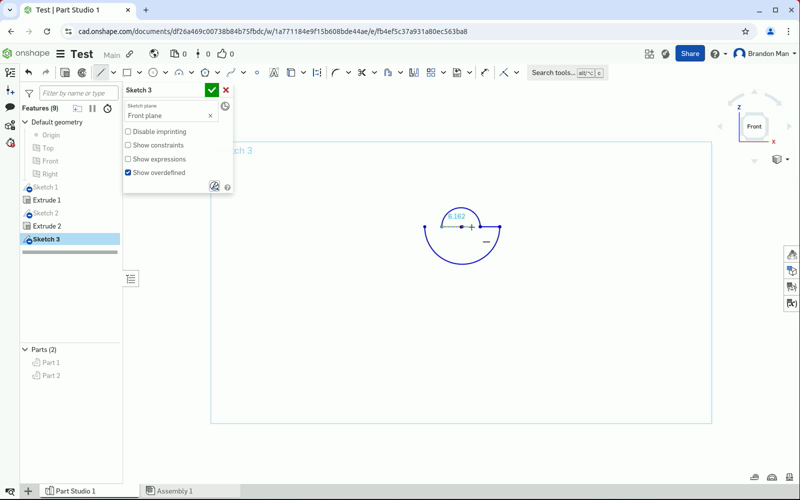
mouse_move(424, 226)
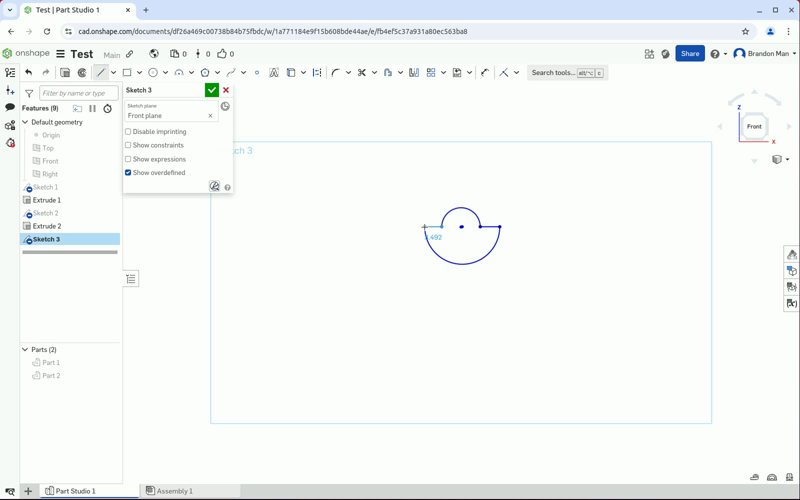
key_up(shift)
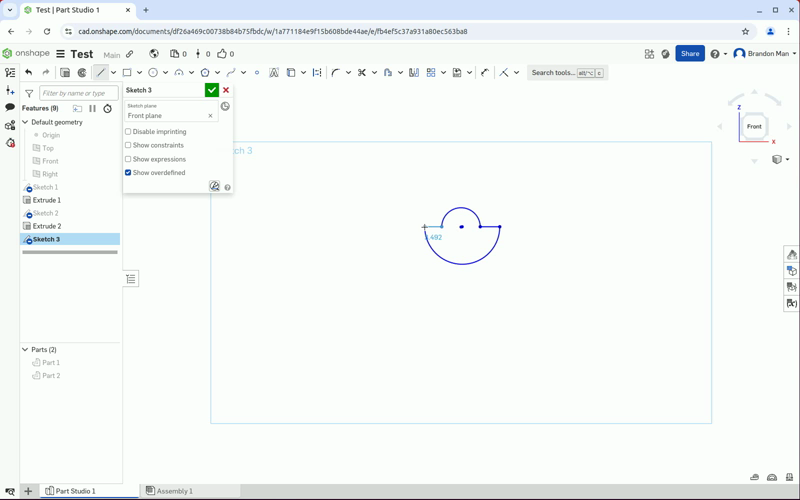
click(424, 226)
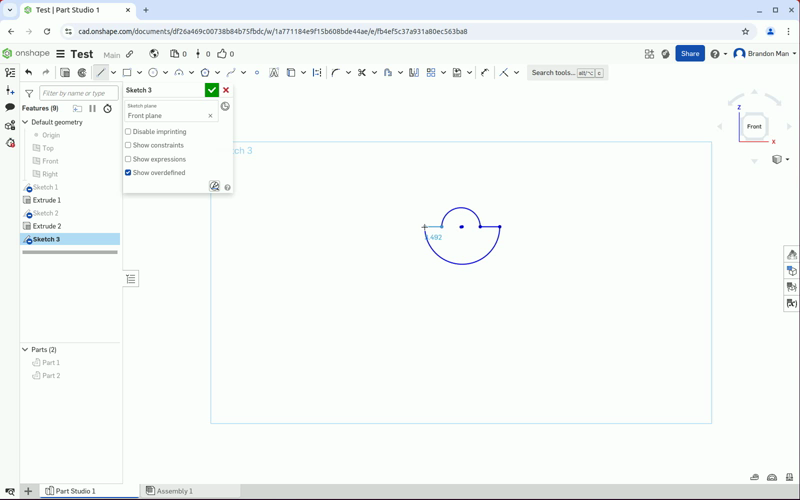
key(esc)
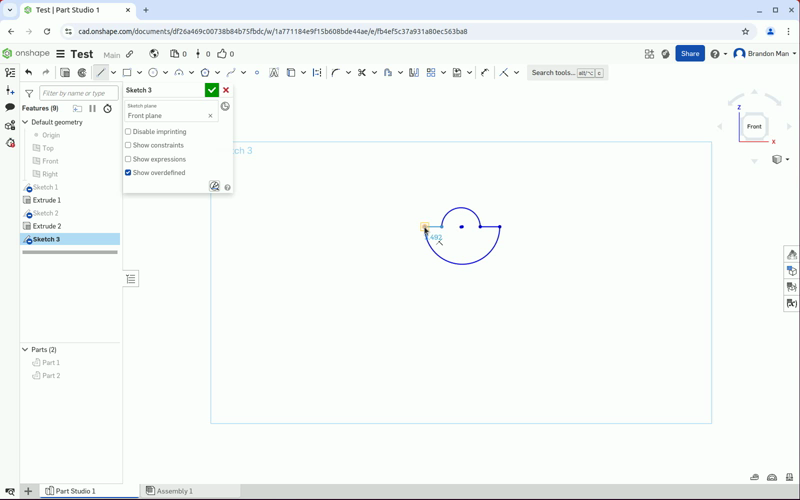
mouse_move(438, 235)
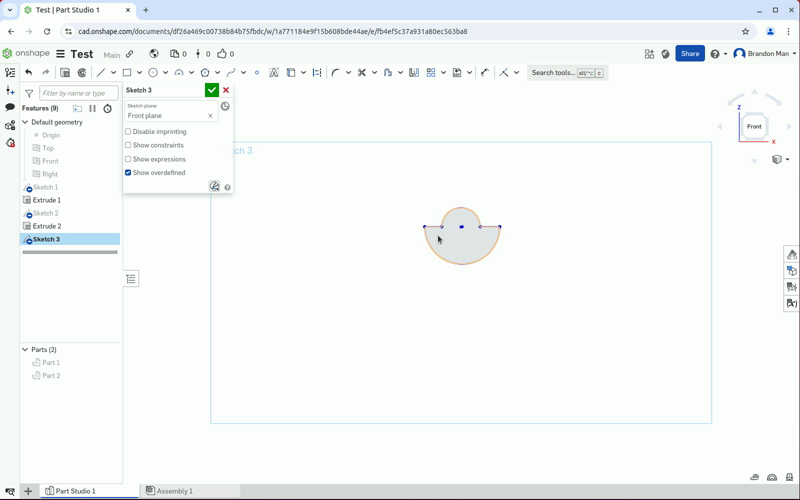
scroll(6)
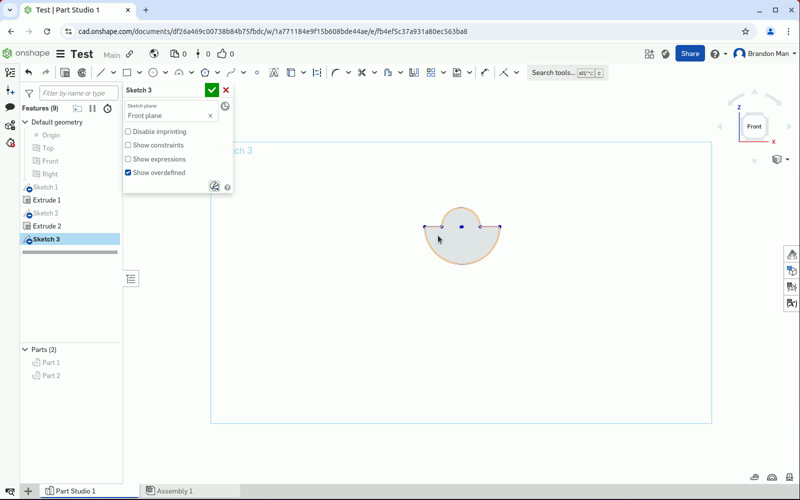
scroll(6)
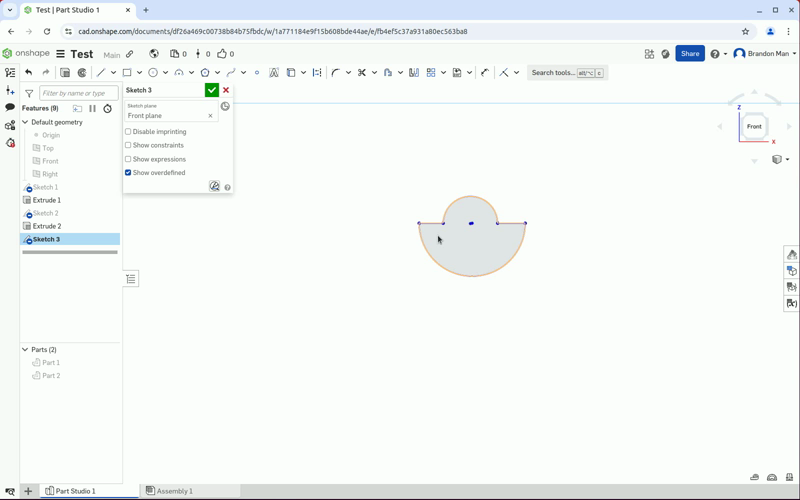
scroll(6)
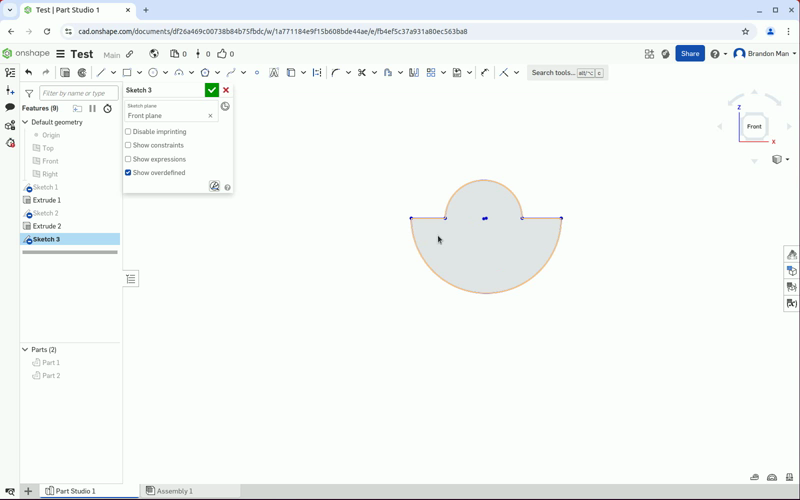
scroll(6)
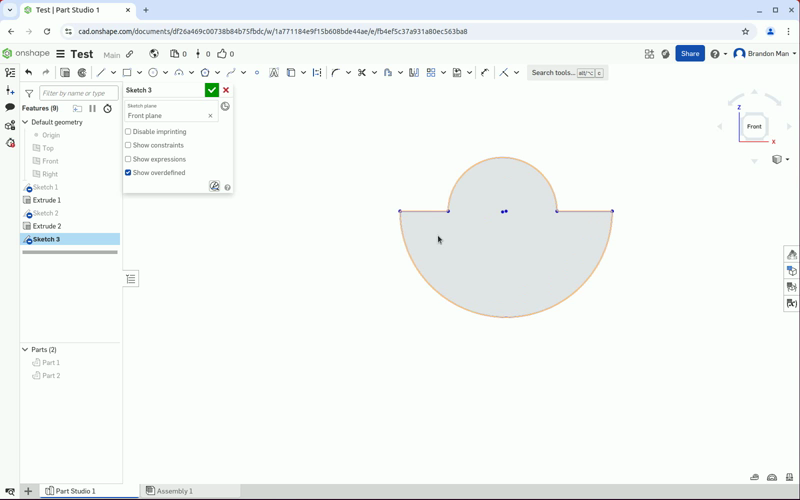
scroll(6)
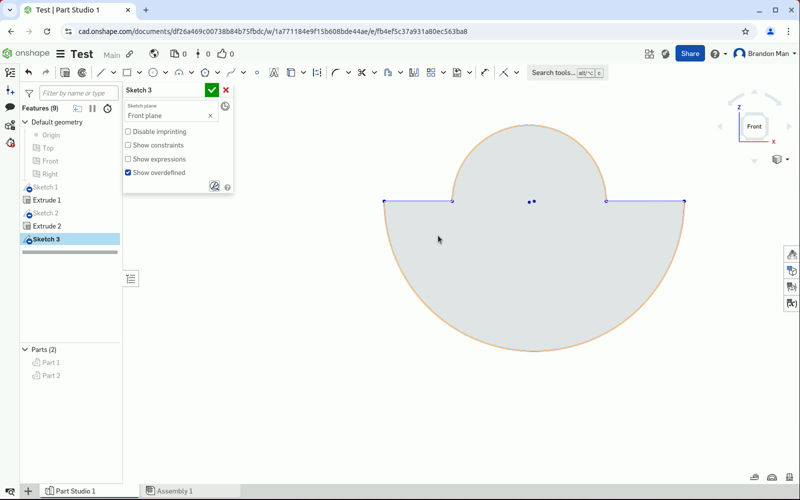
scroll(6)
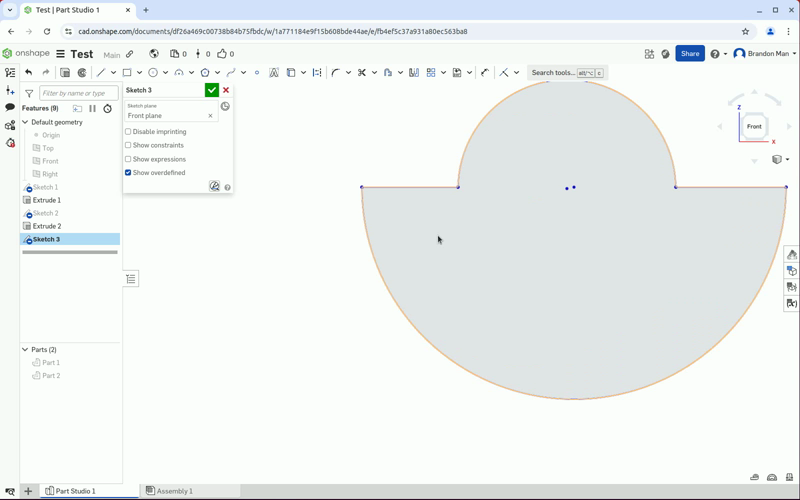
scroll(6)
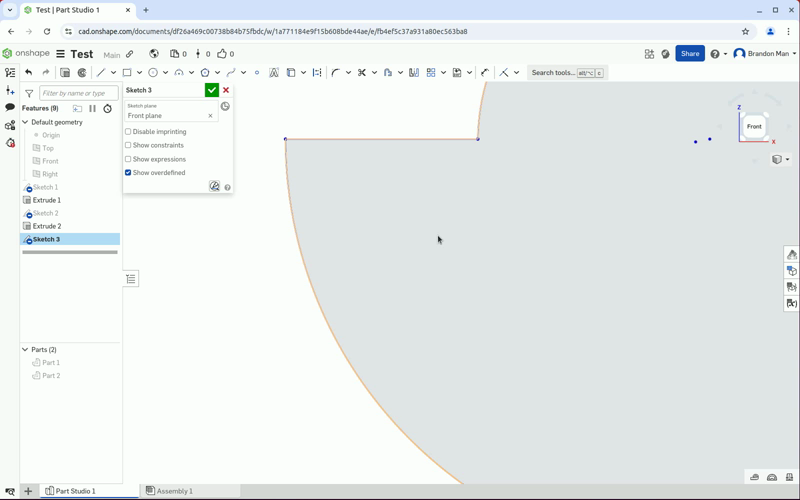
click(438, 235)
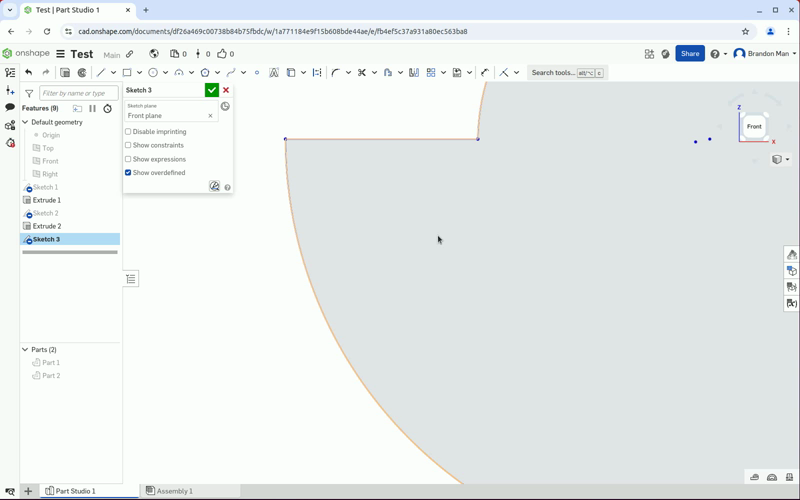
scroll(-6)
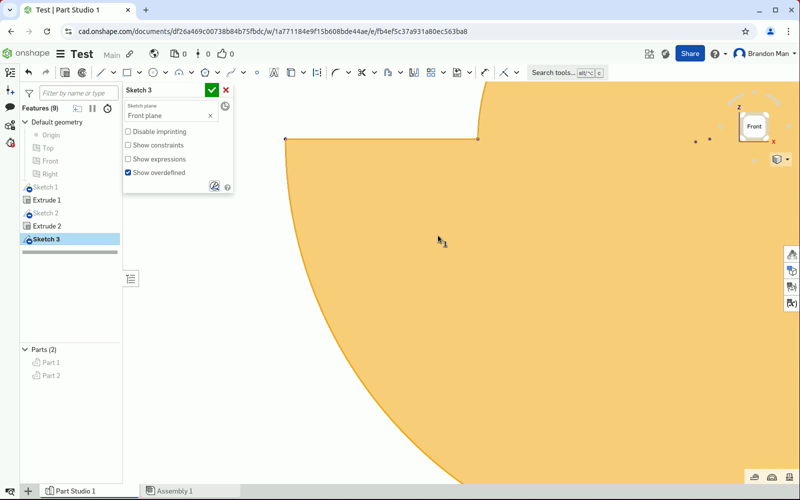
scroll(-6)
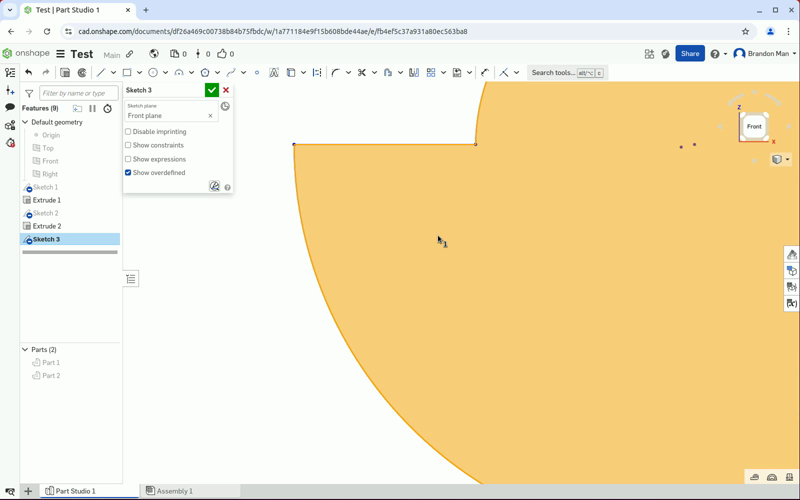
scroll(-6)
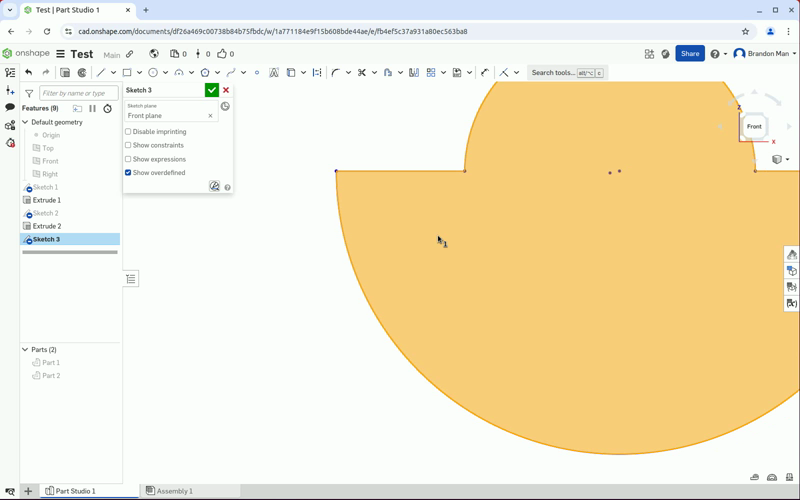
scroll(-6)
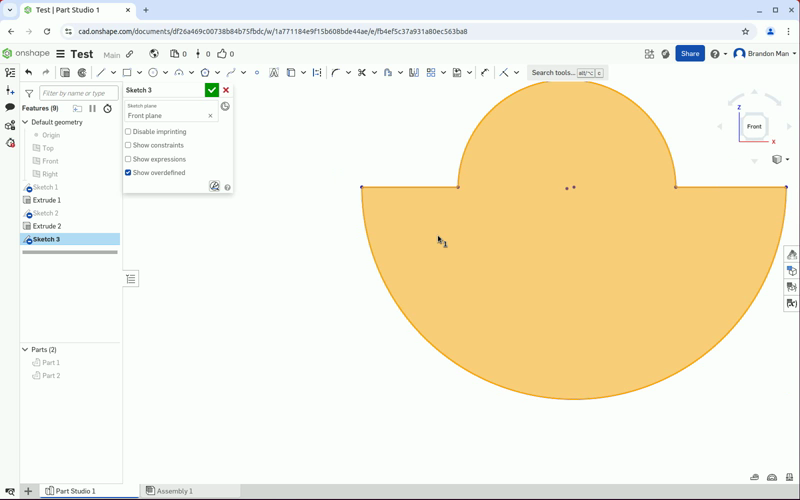
scroll(-6)
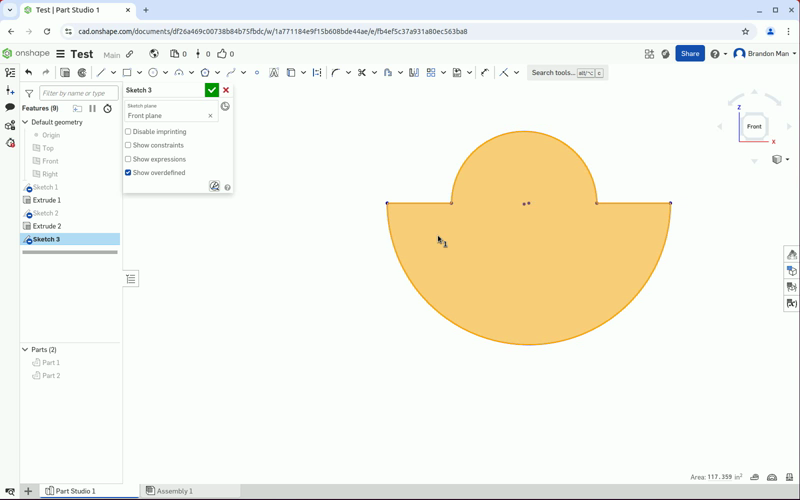
scroll(-6)
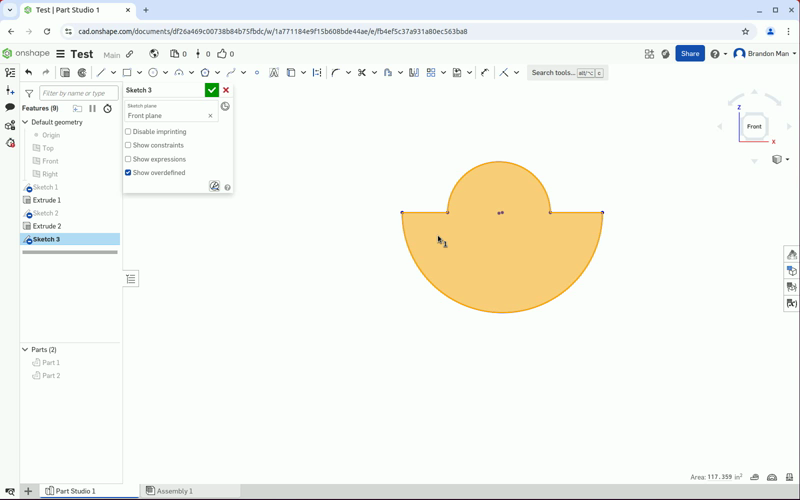
scroll(-6)
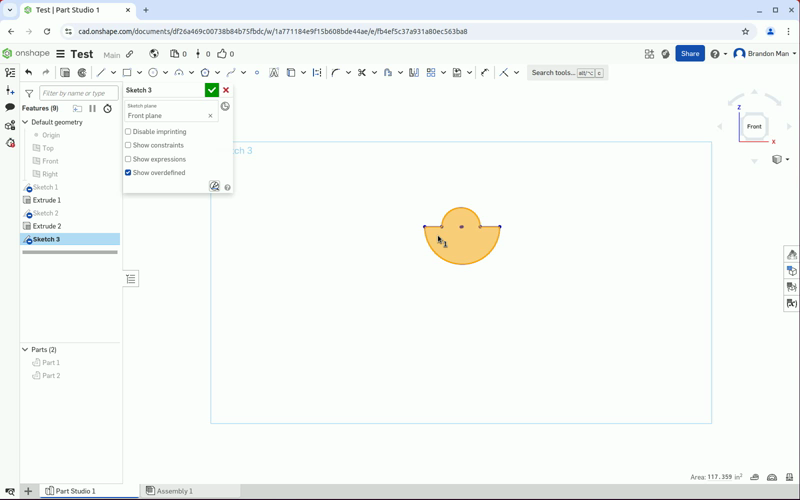
mouse_move(73, 352)
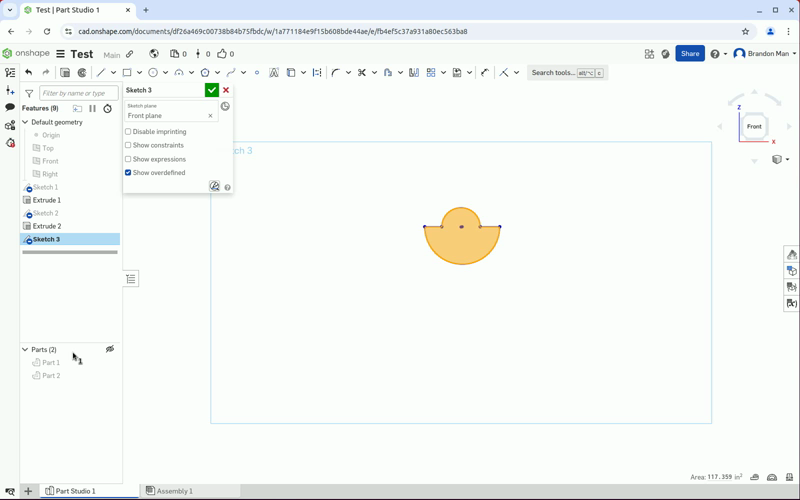
key(shift+y)
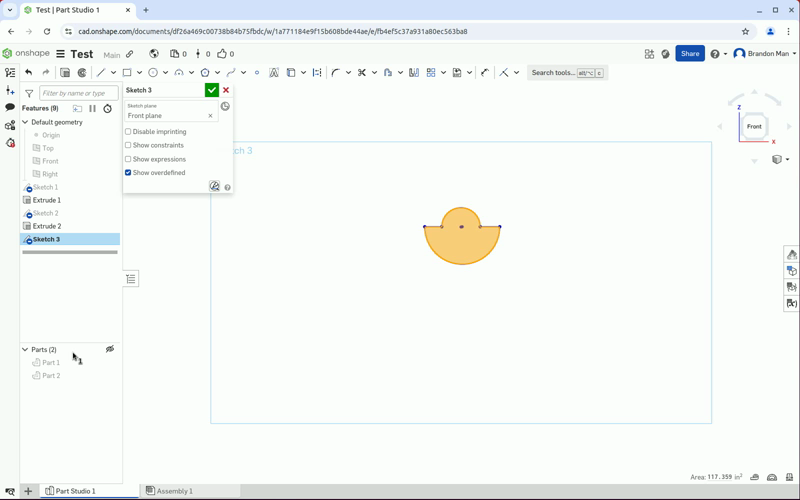
key(shift+e)
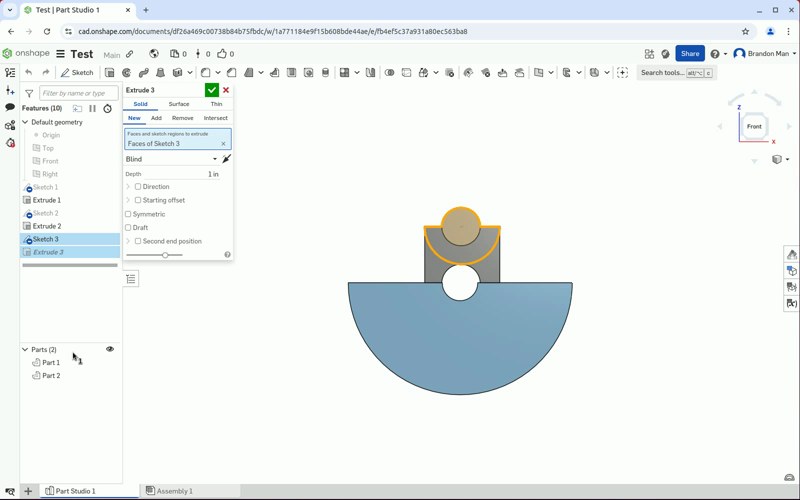
mouse_move(143, 106)
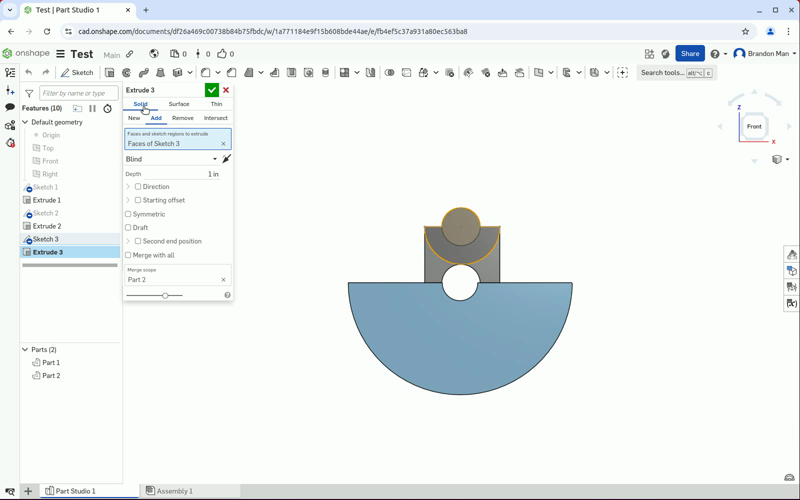
click(143, 106)
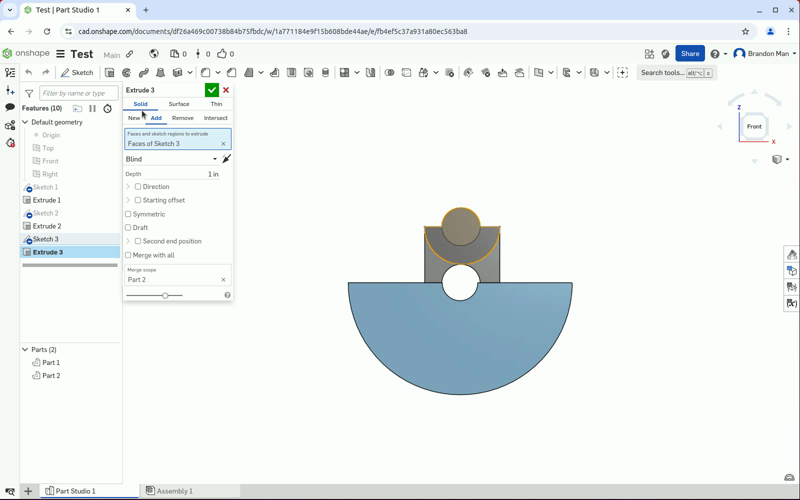
mouse_move(137, 120)
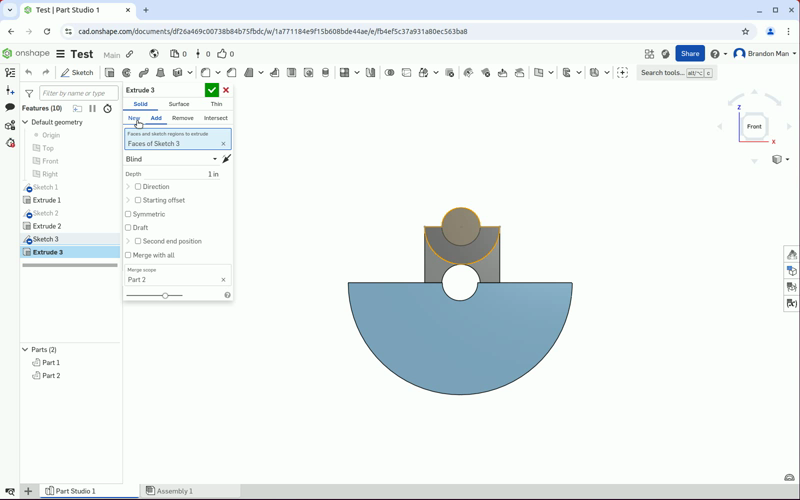
click(137, 120)
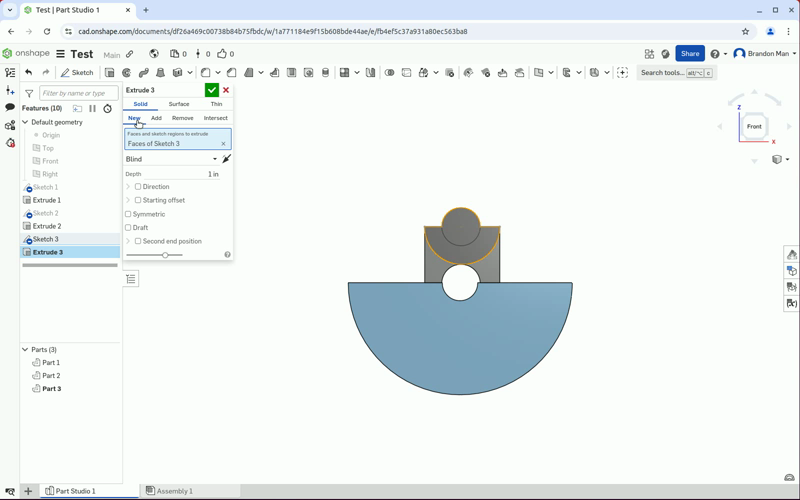
key(tab, 4)
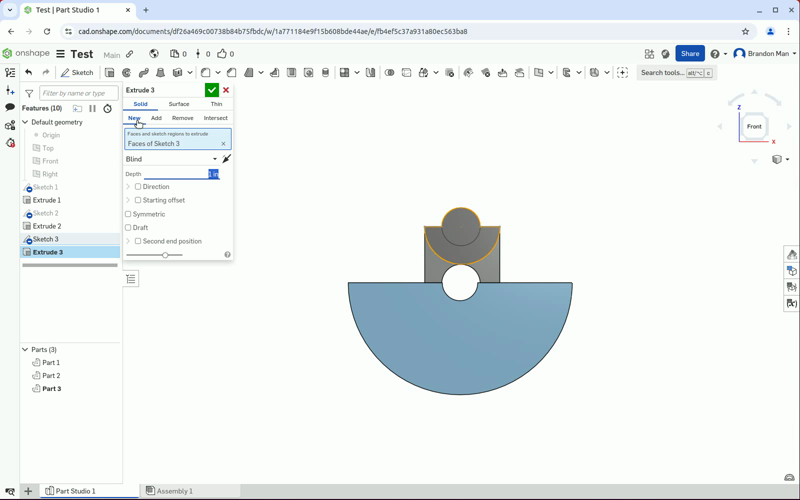
text(5.777)
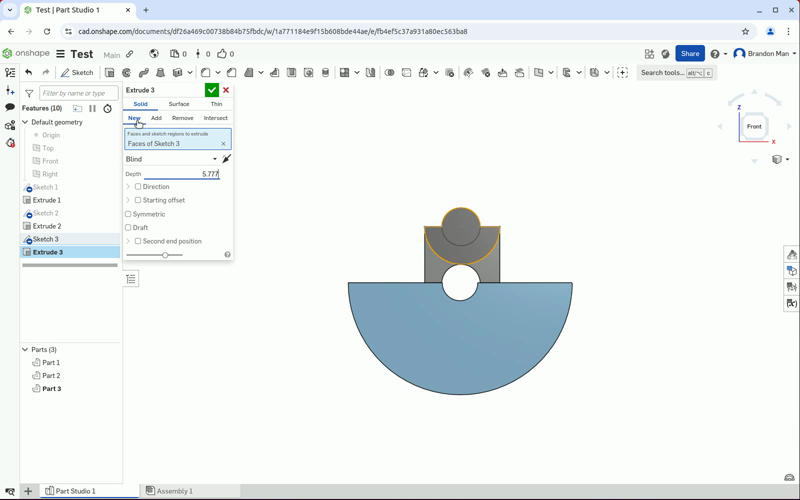
key(enter)
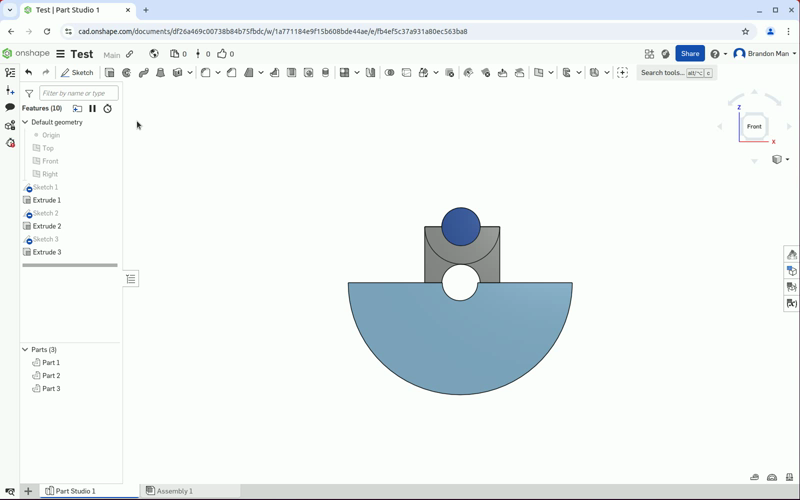
key(shift+h)
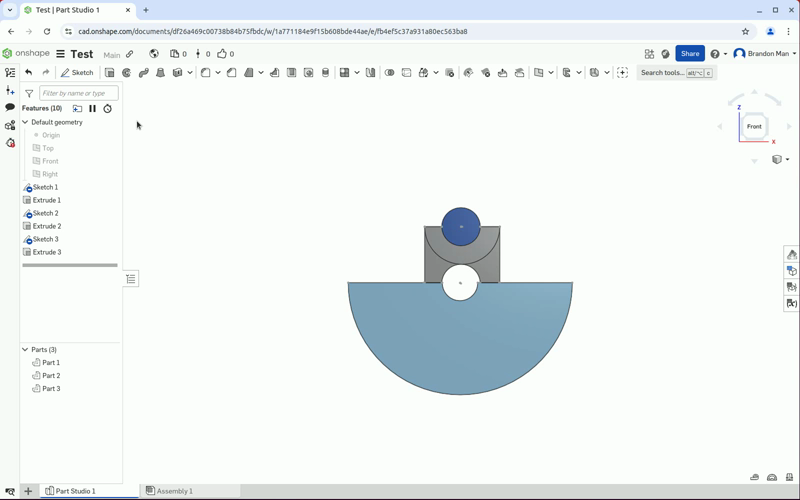
key(shift+h)
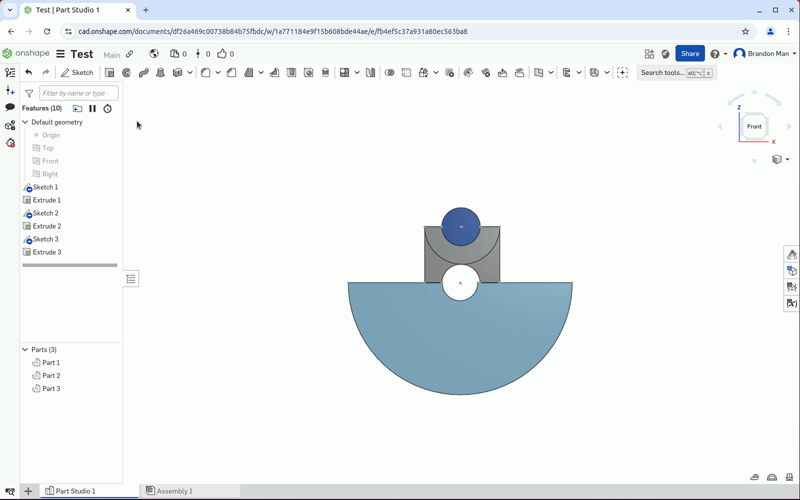
key(shift+7)
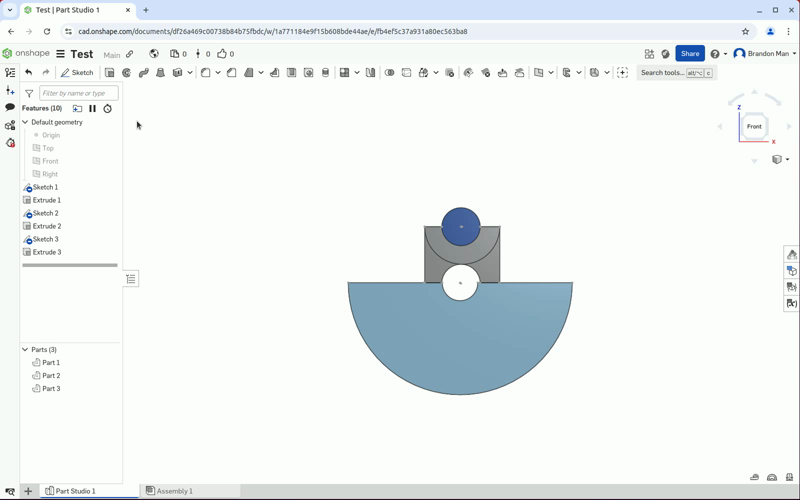
key(left, 2)
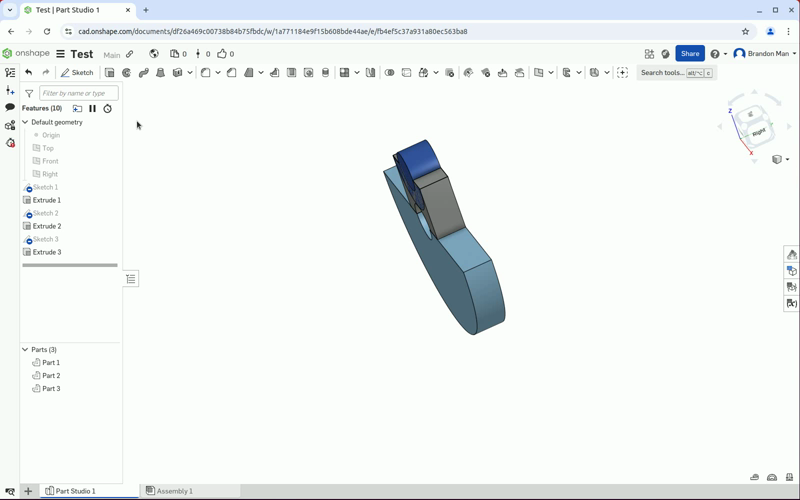
key(down, 2)
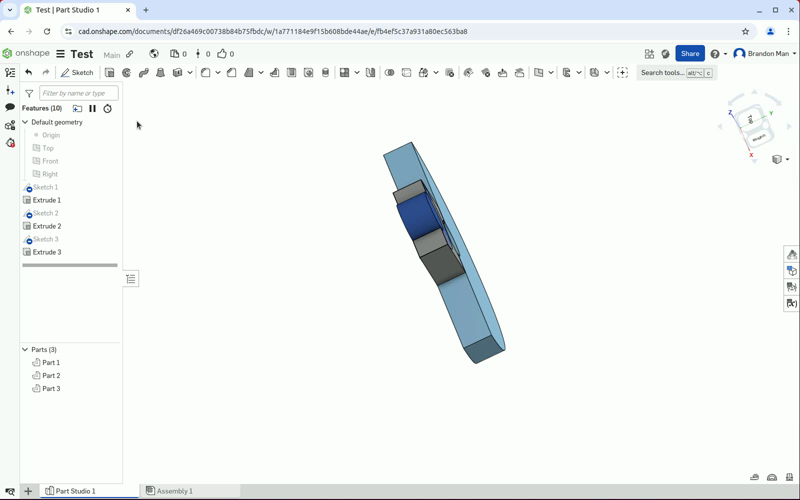
key(up, 2)
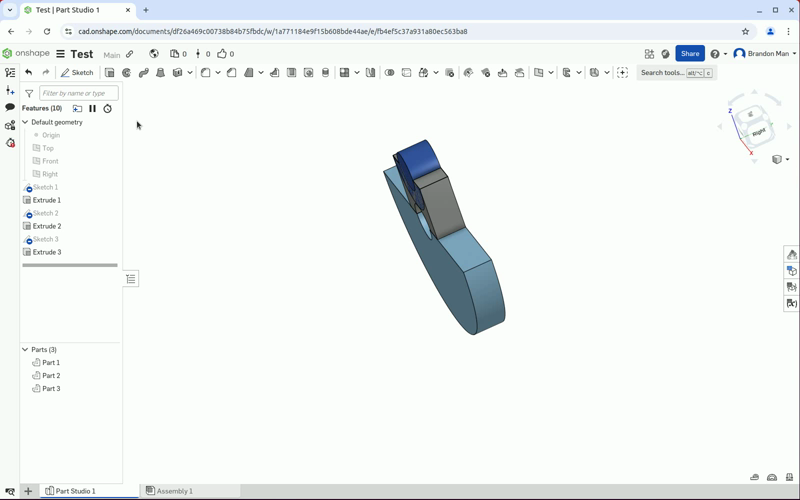
key(right, 2)
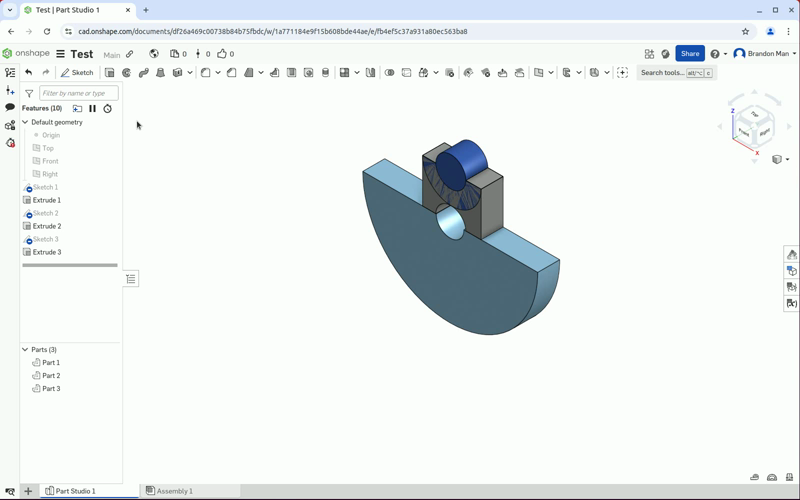
mouse_move(73, 189)
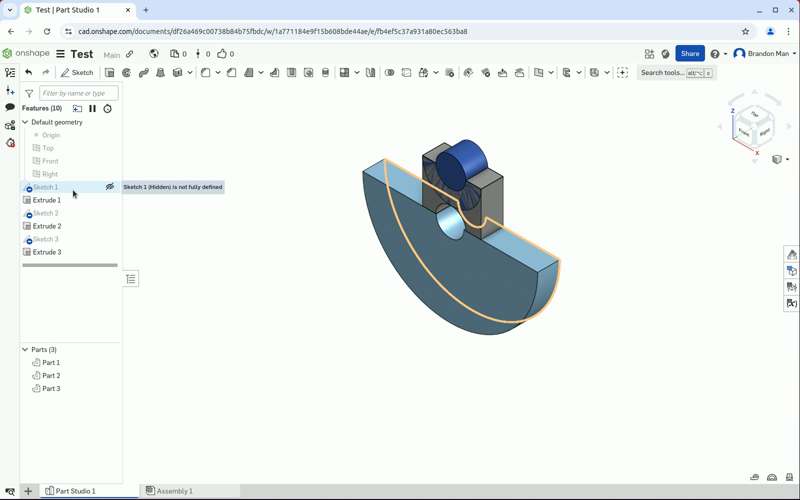
click(73, 189)